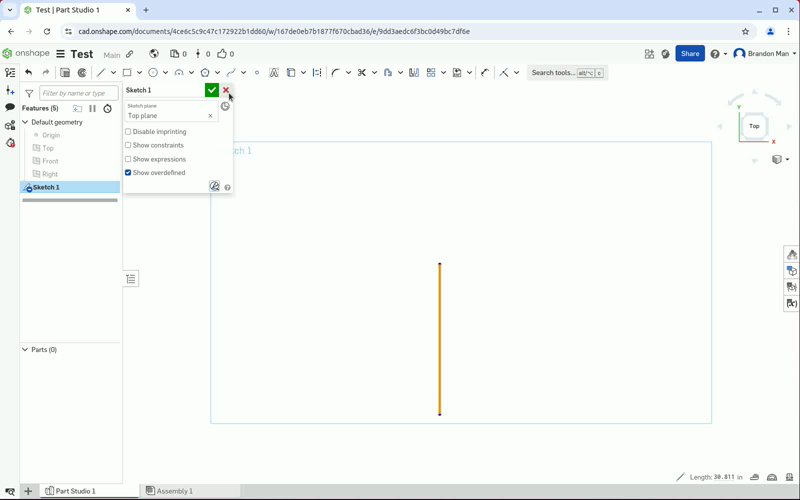
key(shift+h)
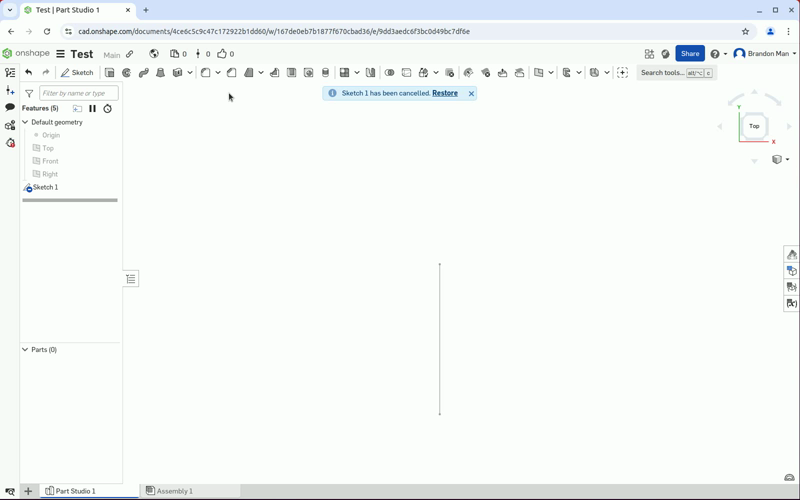
mouse_move(73, 352)
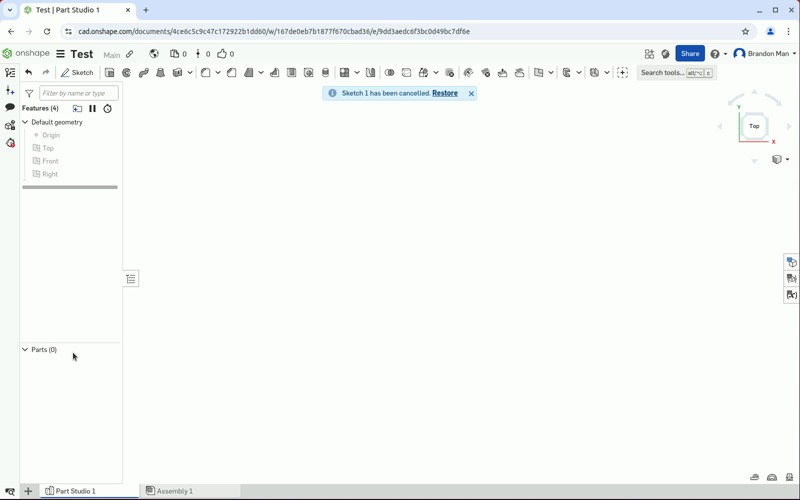
key(y)
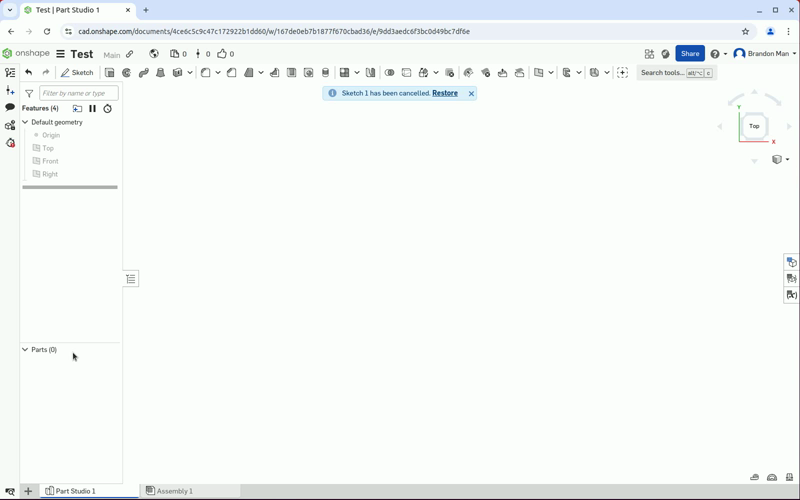
key(shift+p)
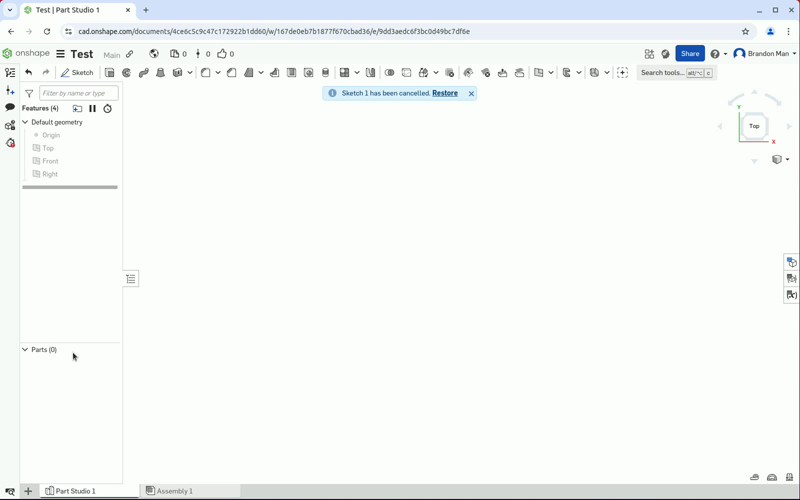
key(space)
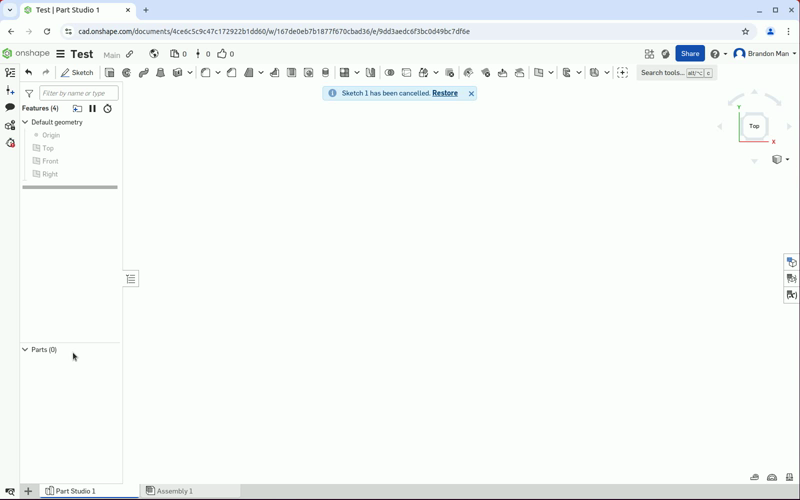
key_down(shift)
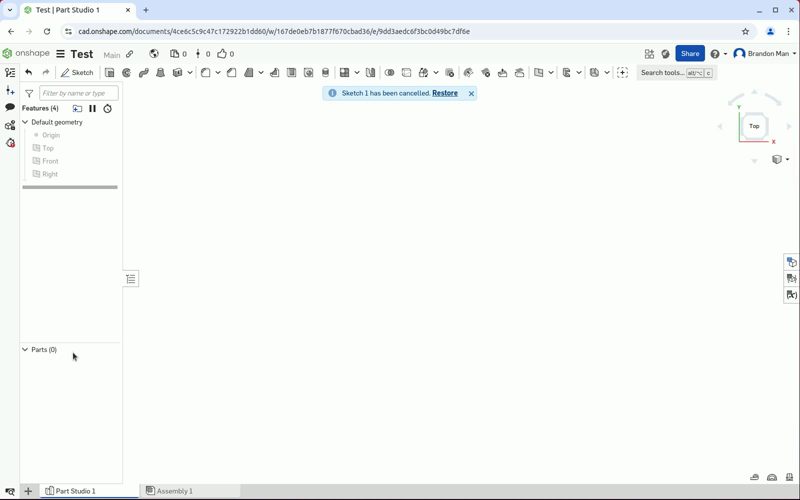
key(up)
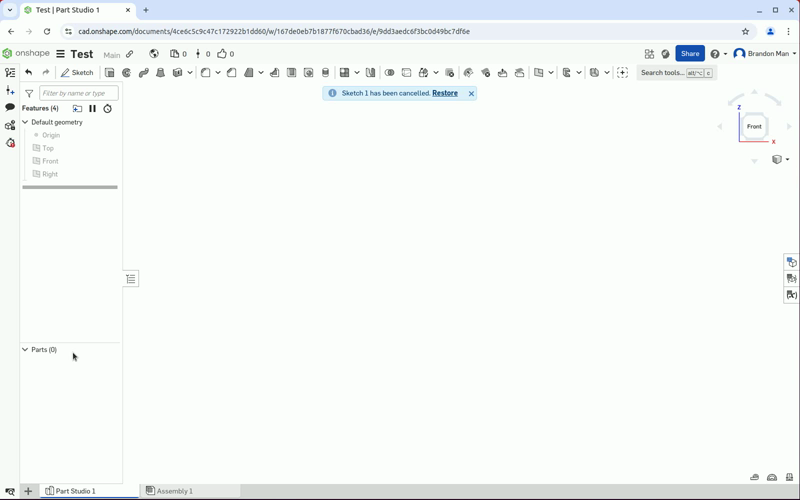
key_up(shift)
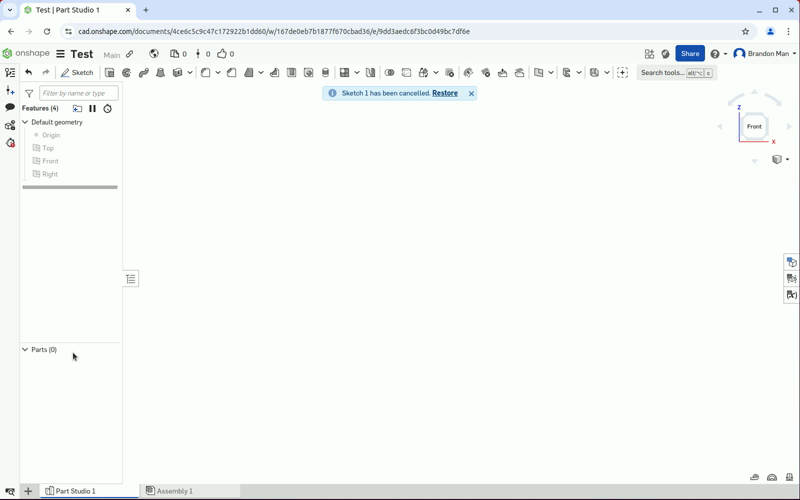
key(space)
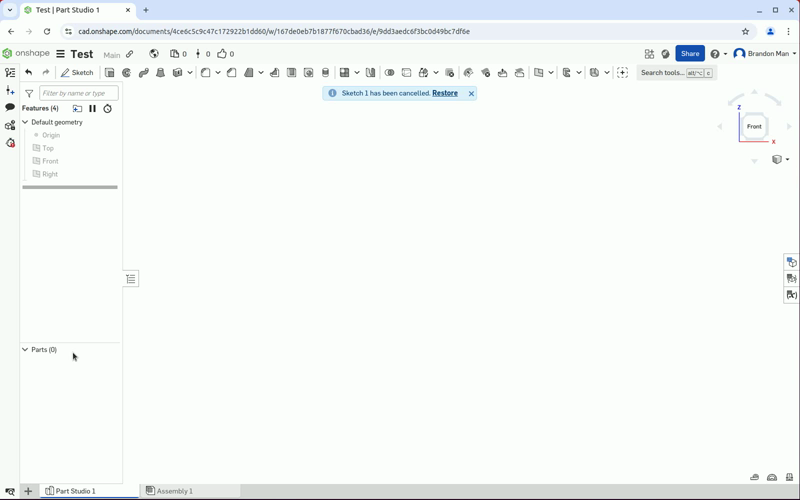
key_down(shift)
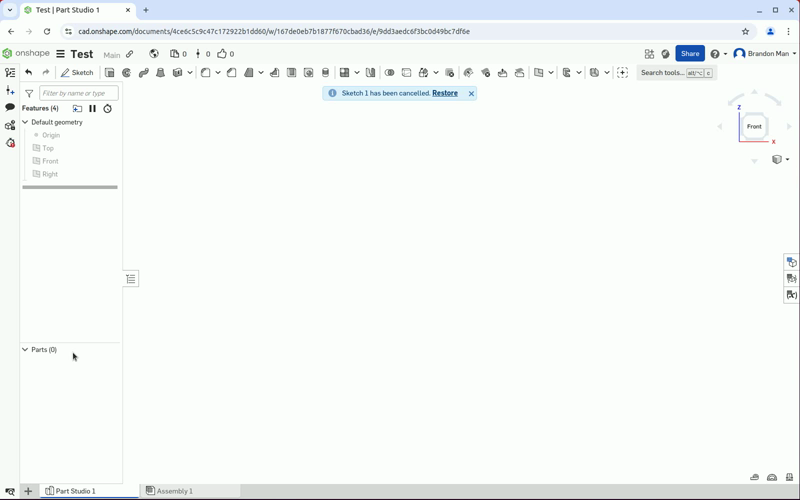
key(left)
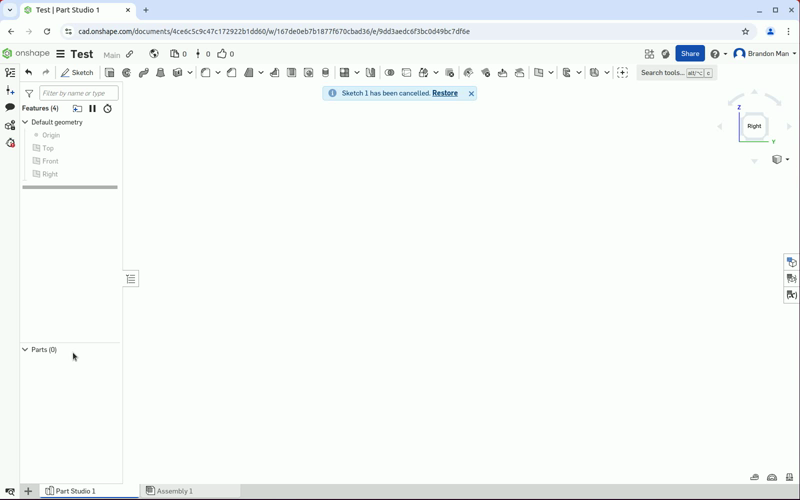
key_up(shift)
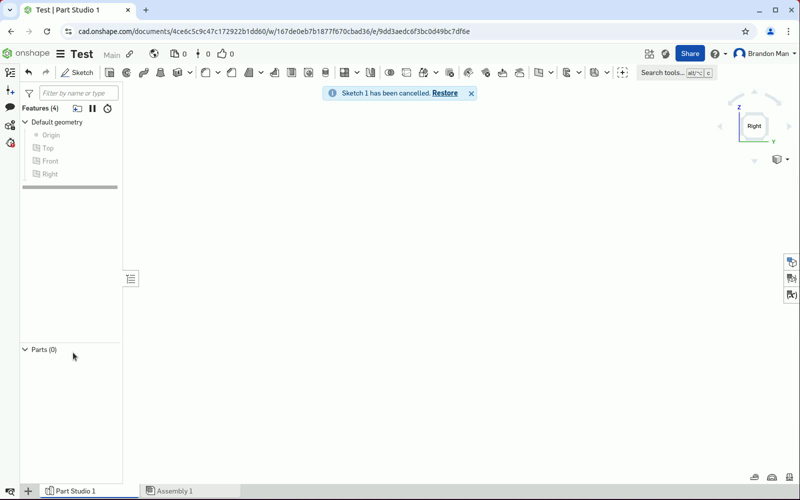
mouse_move(73, 352)
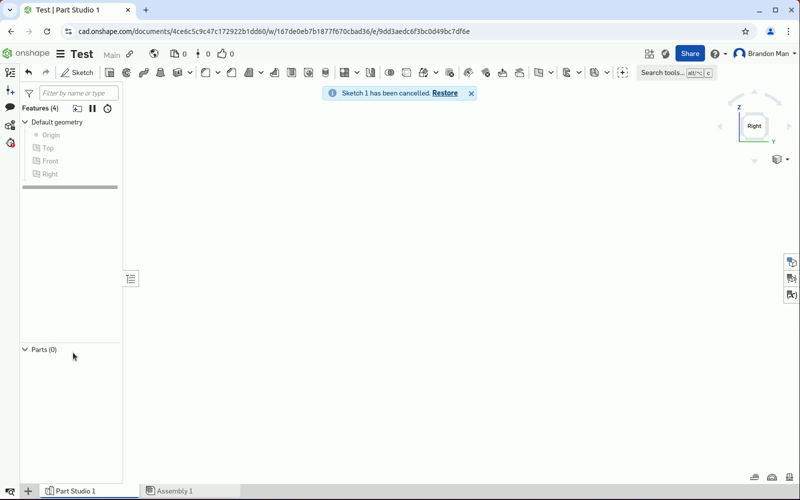
key(shift+y)
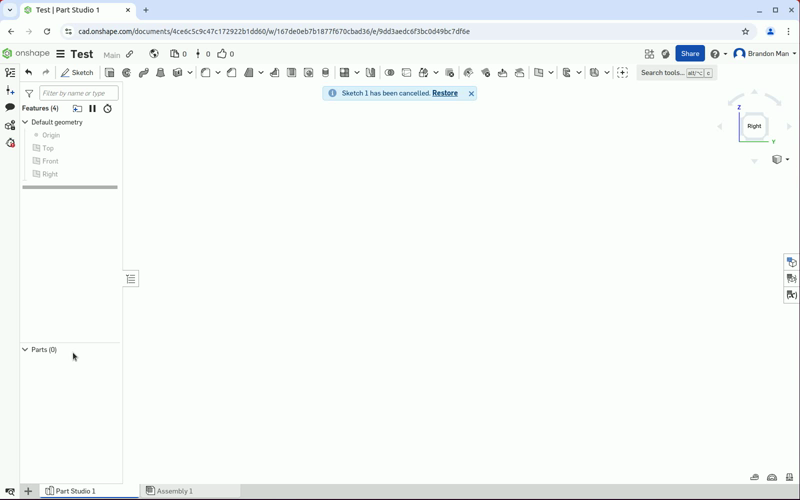
key(shift+s)
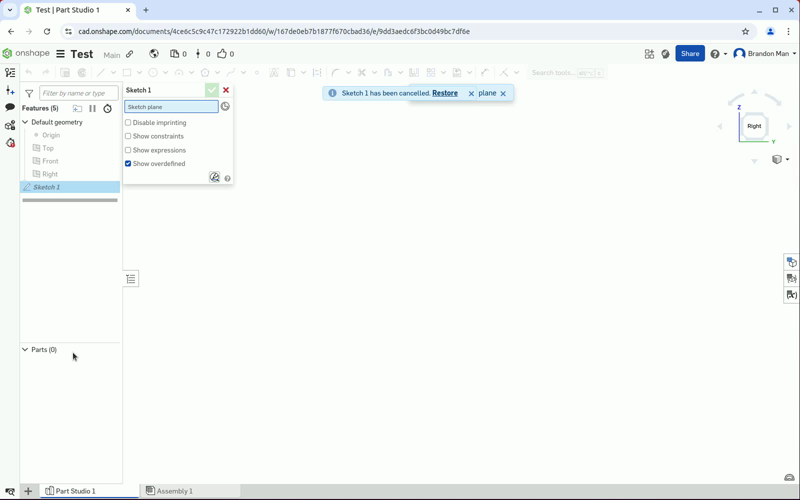
mouse_move(73, 176)
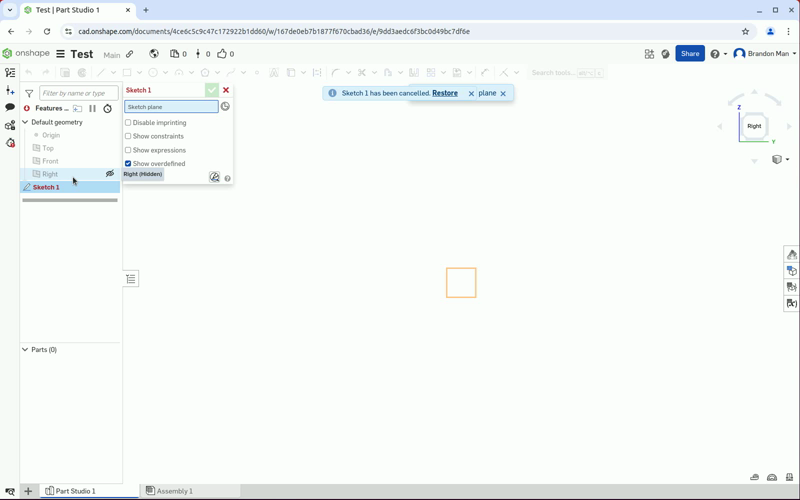
click(73, 176)
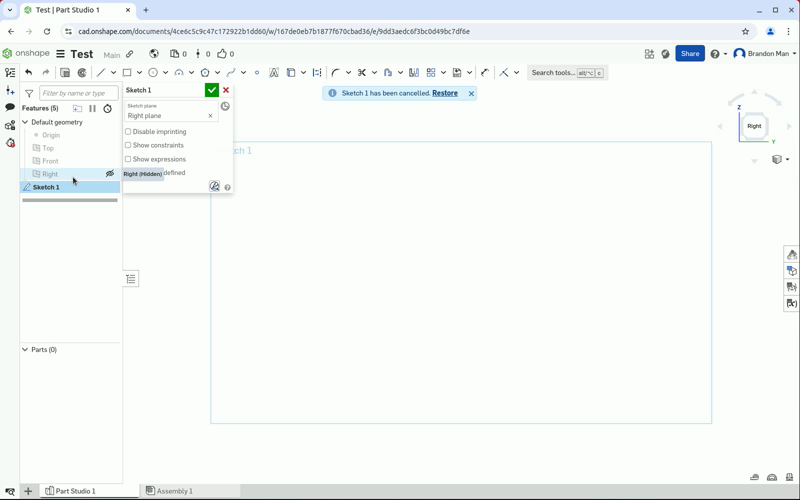
mouse_move(73, 352)
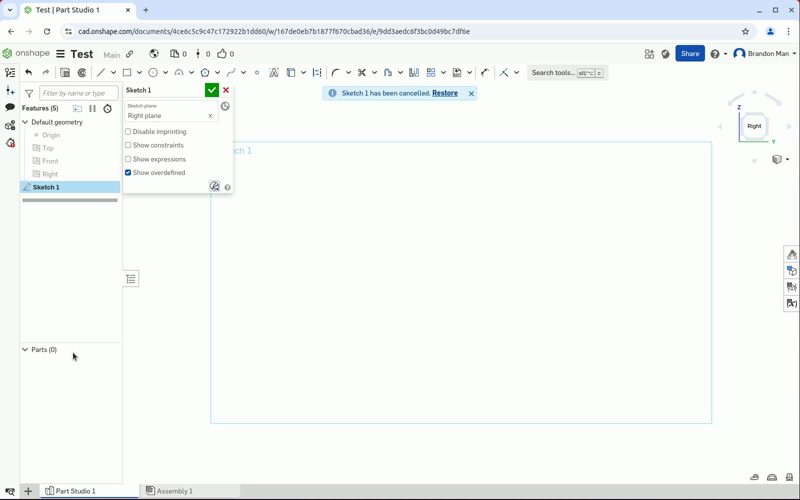
key(y)
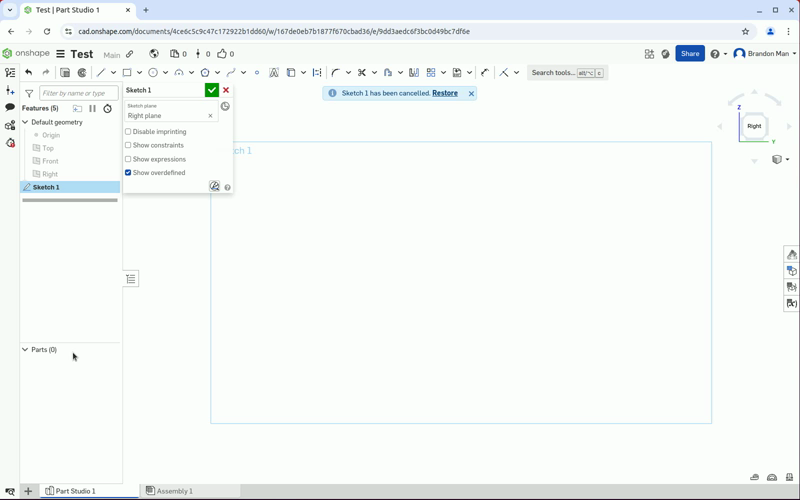
key(l)
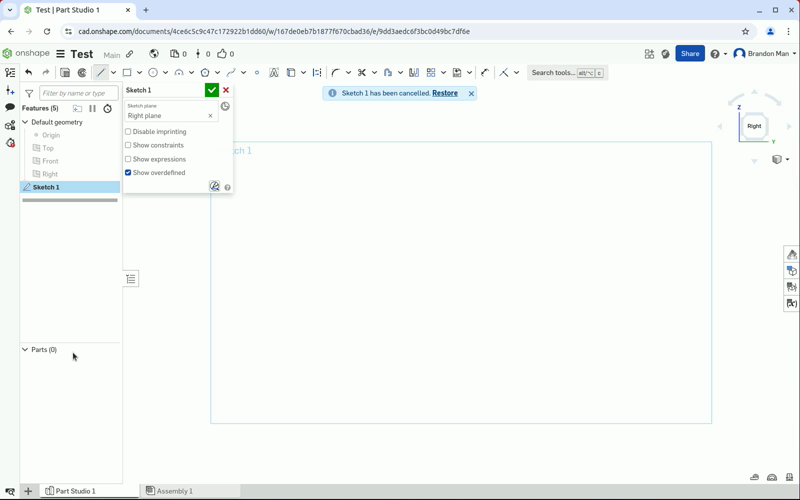
key_down(shift)
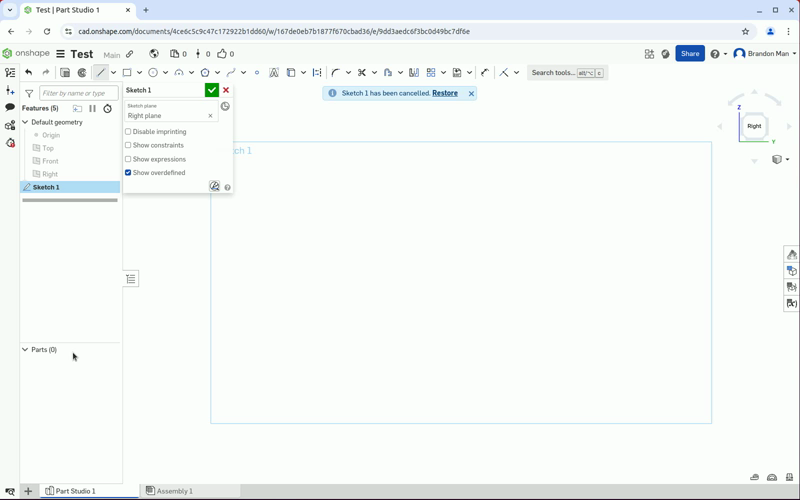
mouse_move(357, 349)
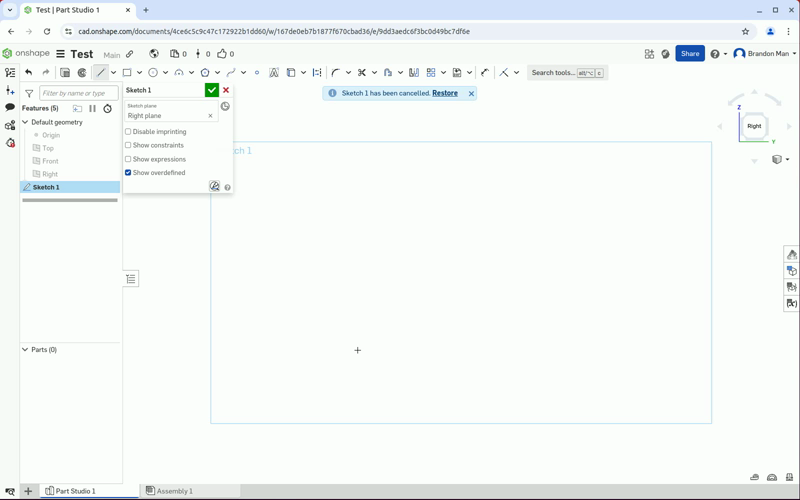
click(357, 349)
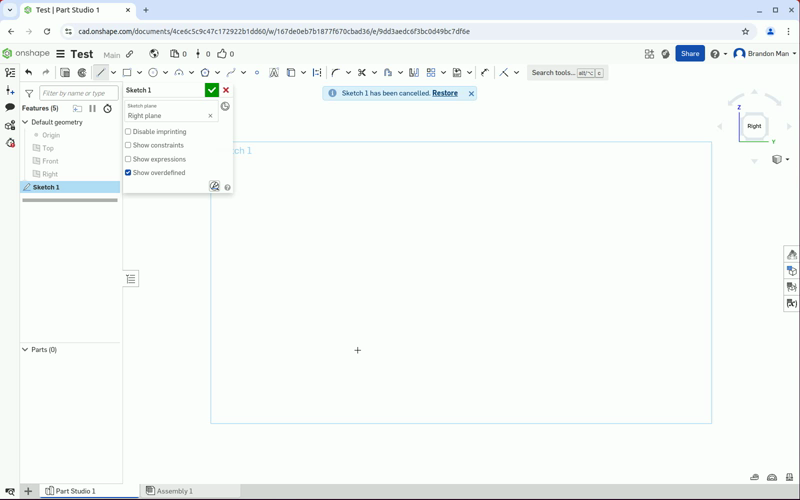
key_up(shift)
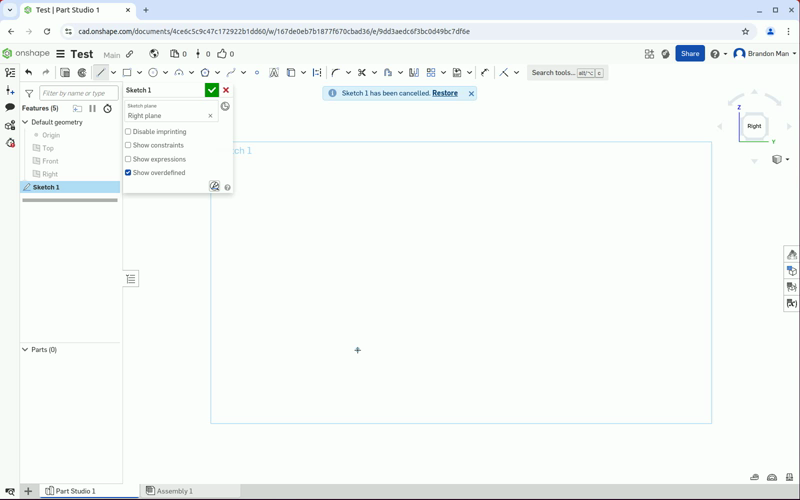
key_down(shift)
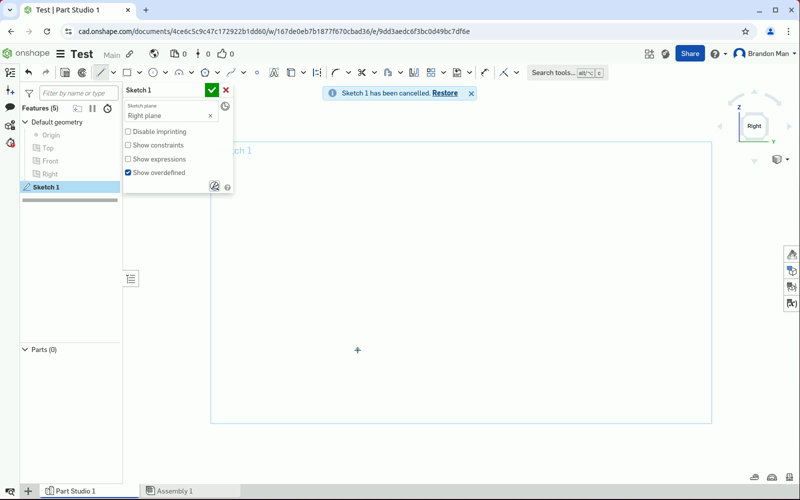
mouse_move(387, 349)
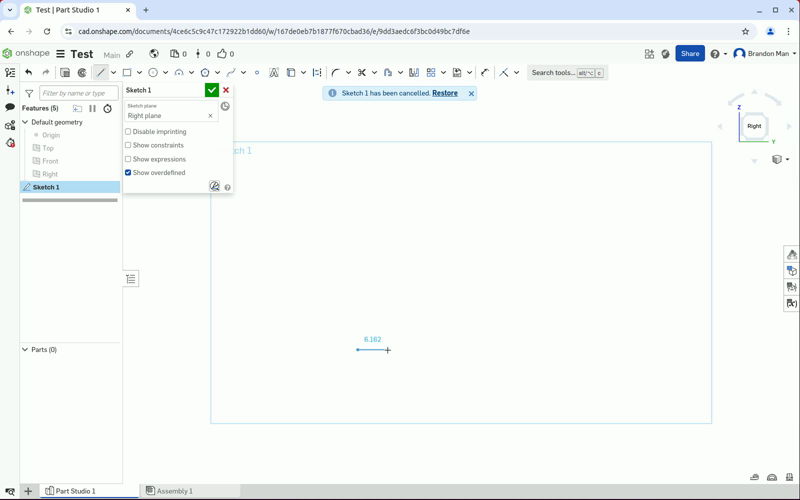
mouse_move(382, 349)
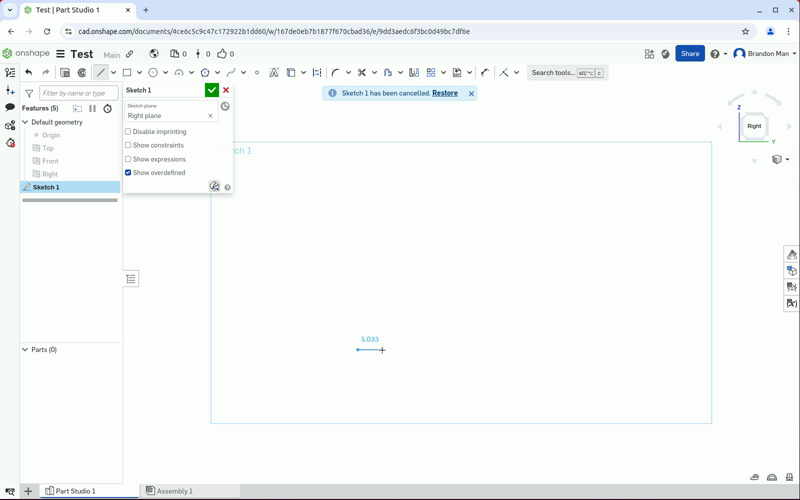
click(382, 349)
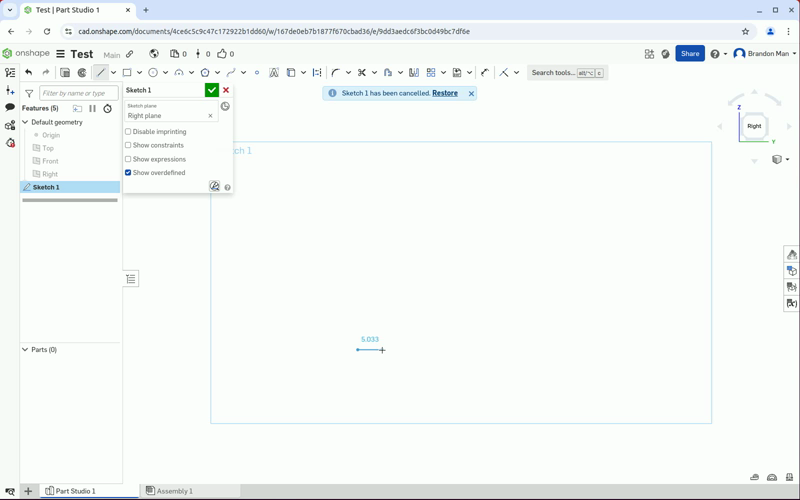
key_up(shift)
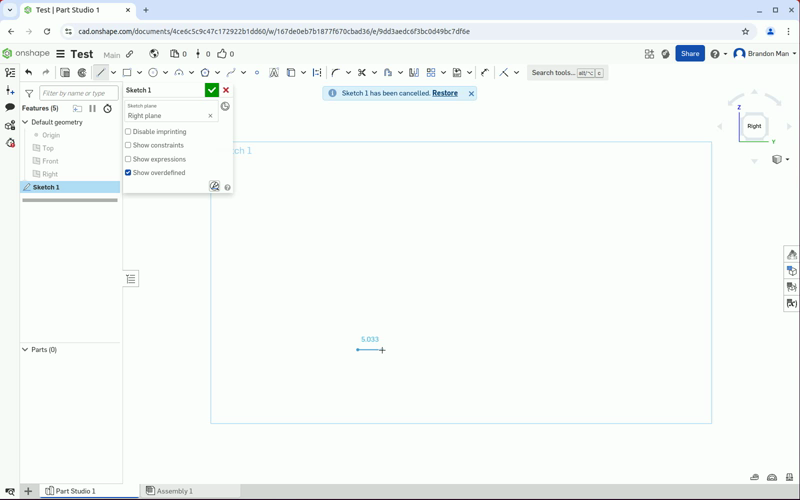
key_down(shift)
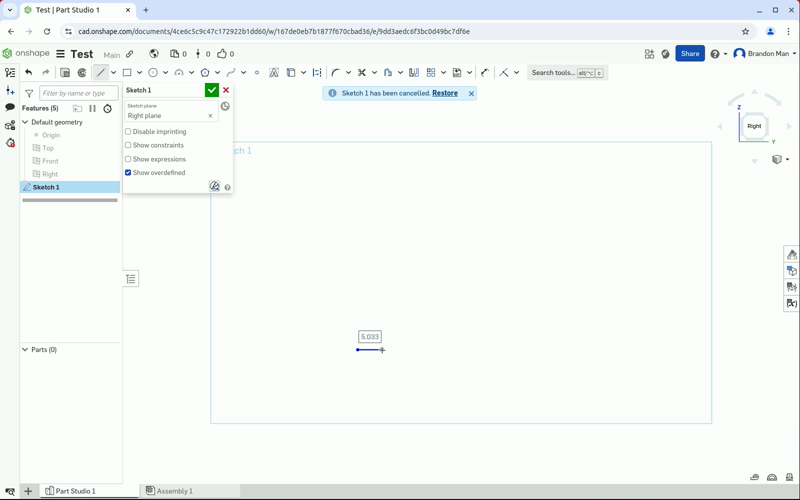
mouse_move(382, 266)
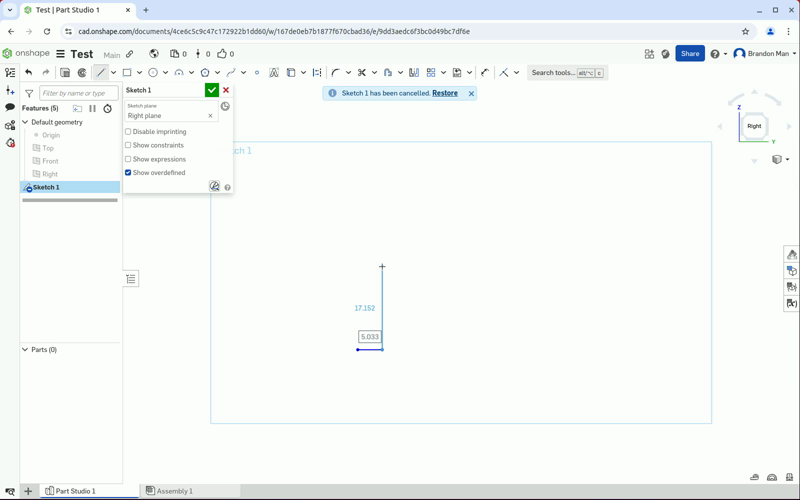
click(382, 266)
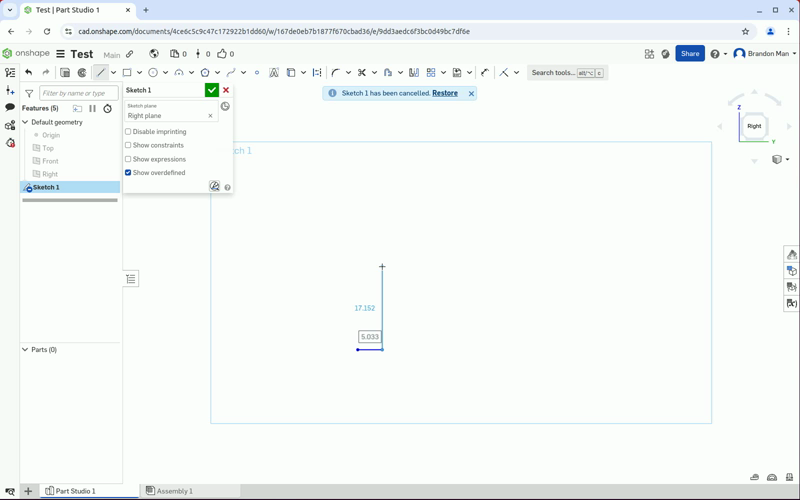
key_up(shift)
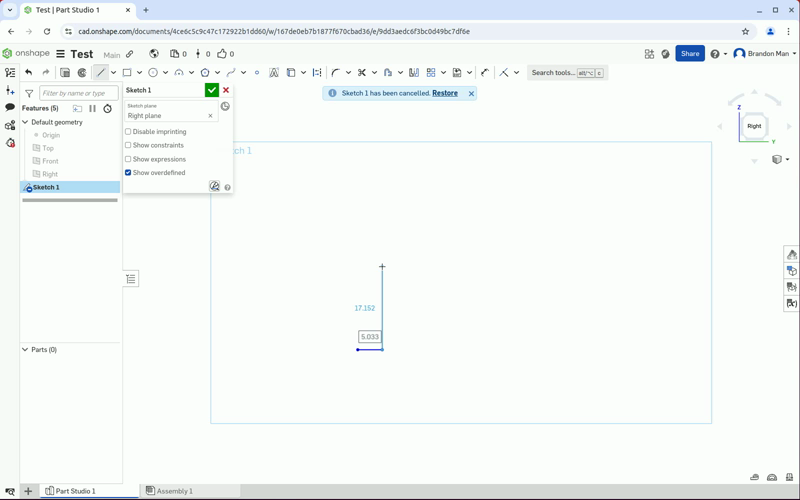
key_down(shift)
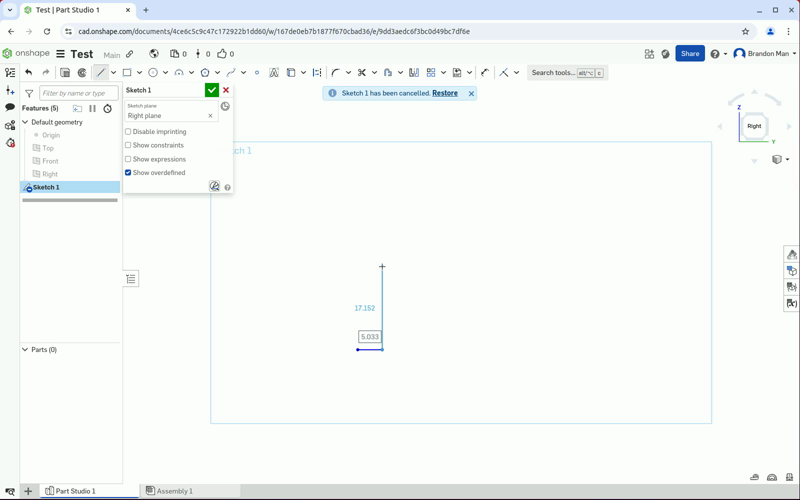
mouse_move(547, 266)
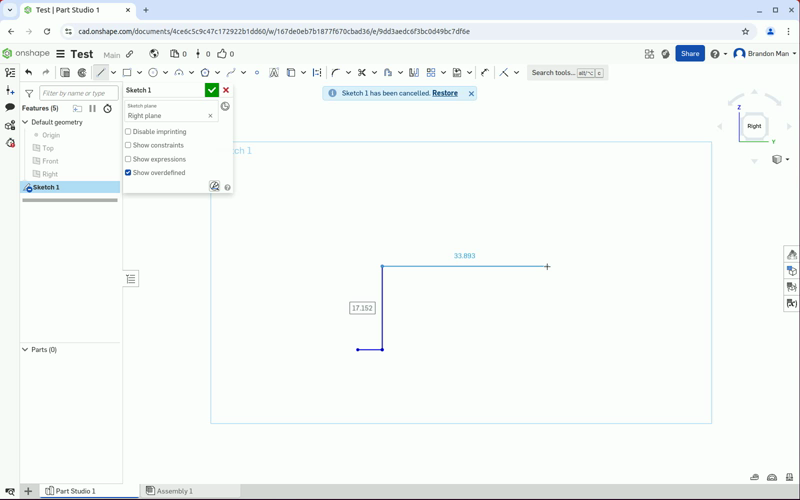
click(547, 266)
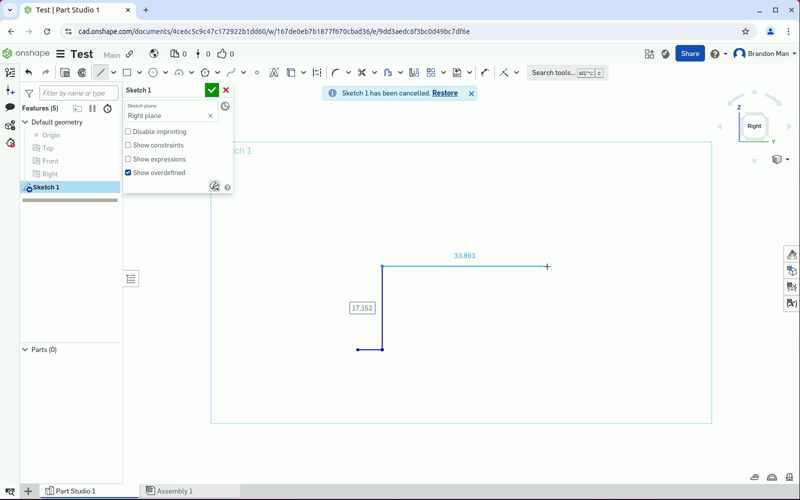
key_up(shift)
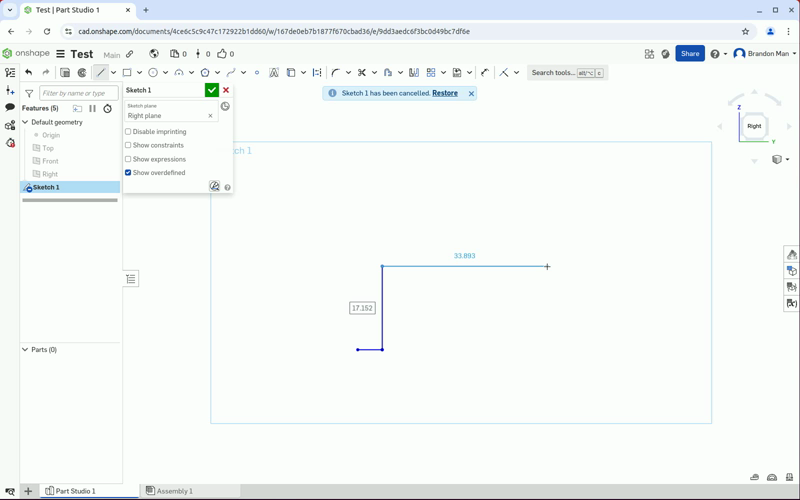
key_down(shift)
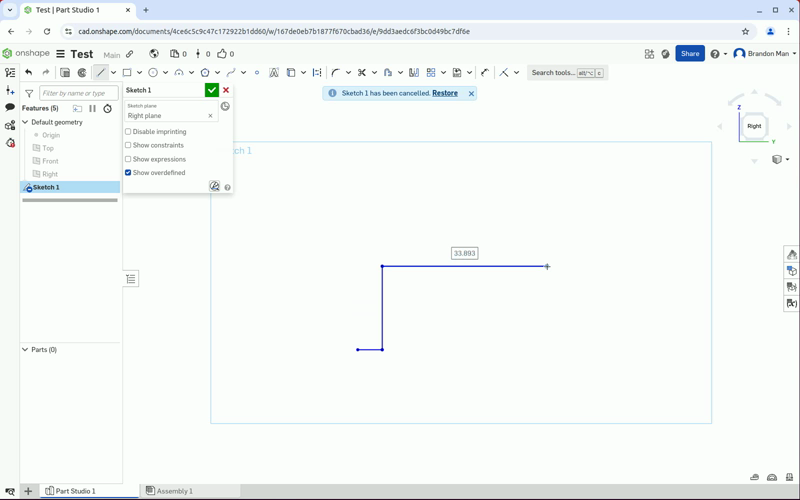
mouse_move(547, 349)
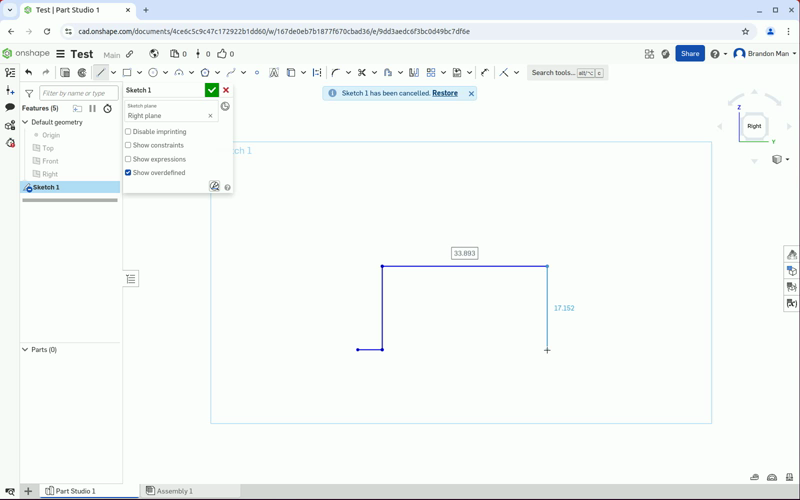
click(547, 349)
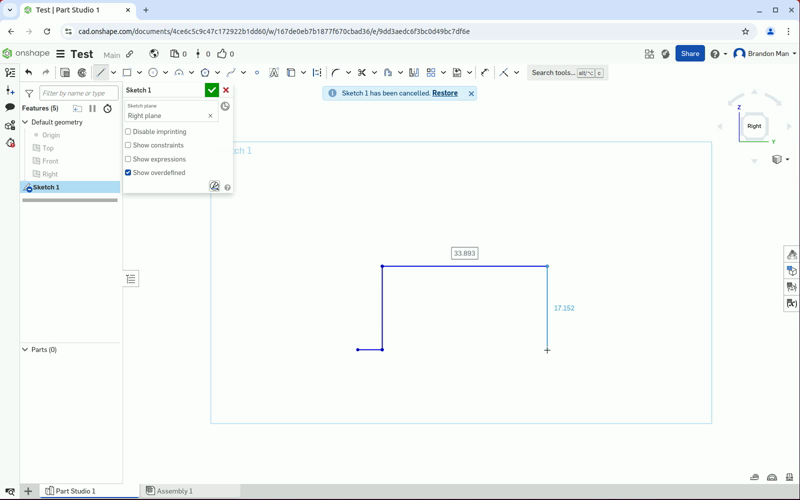
key_up(shift)
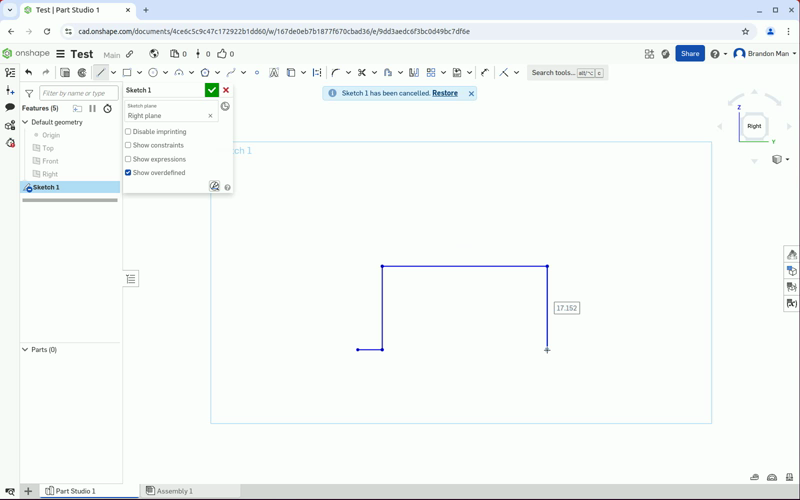
key_down(shift)
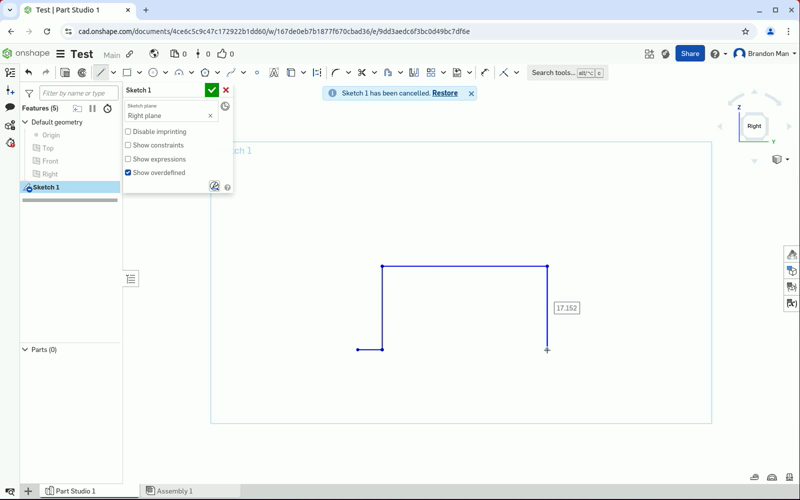
mouse_move(577, 349)
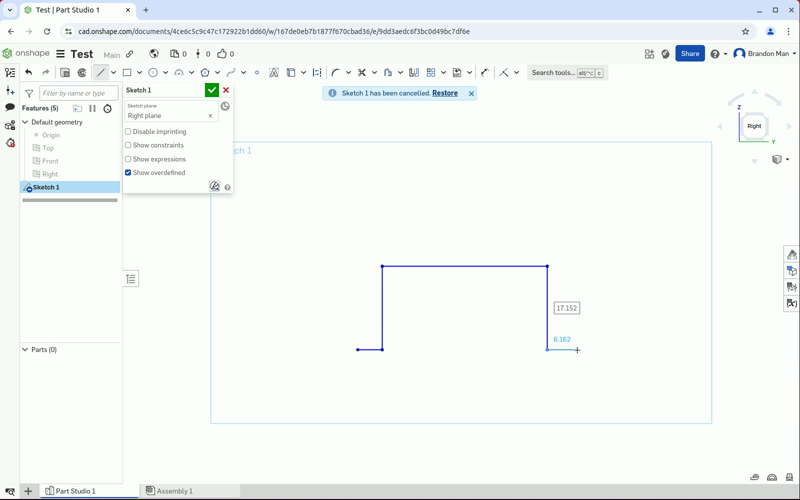
mouse_move(572, 349)
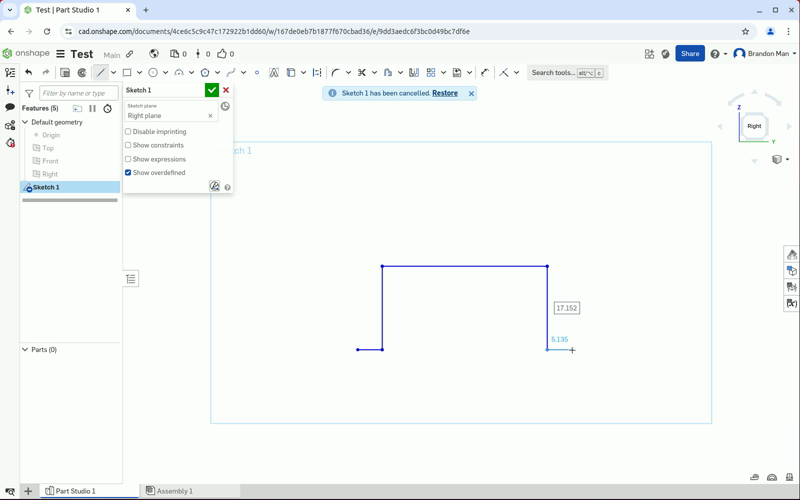
click(572, 349)
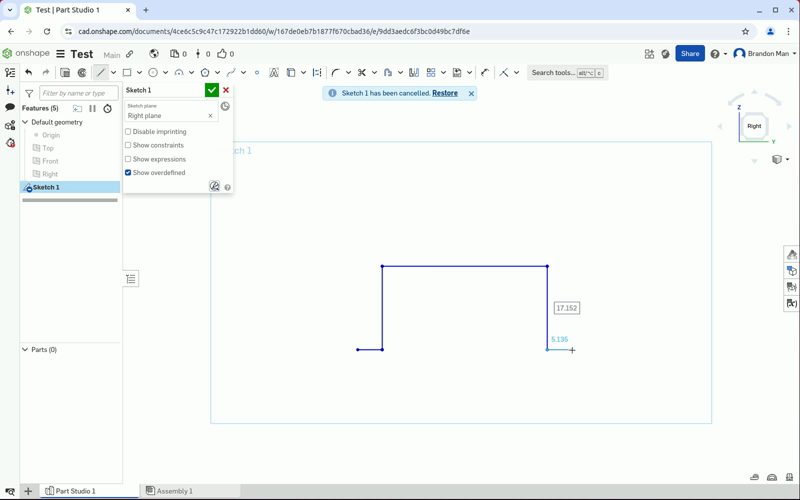
key_up(shift)
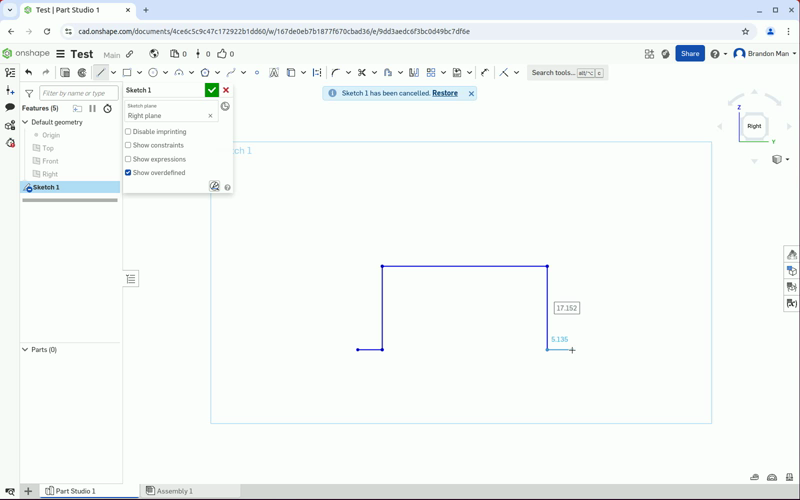
key_down(shift)
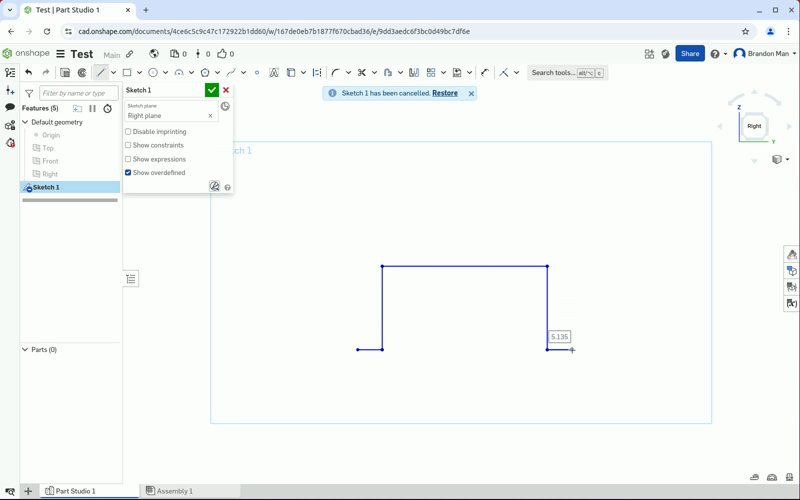
mouse_move(589, 349)
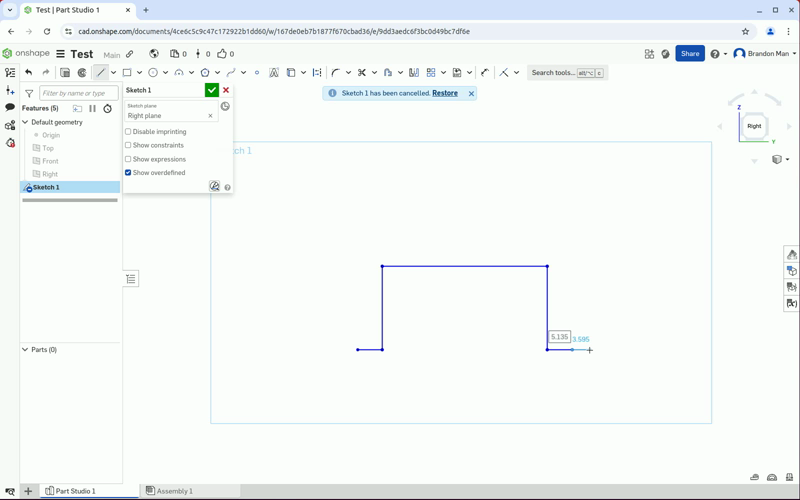
mouse_move(572, 340)
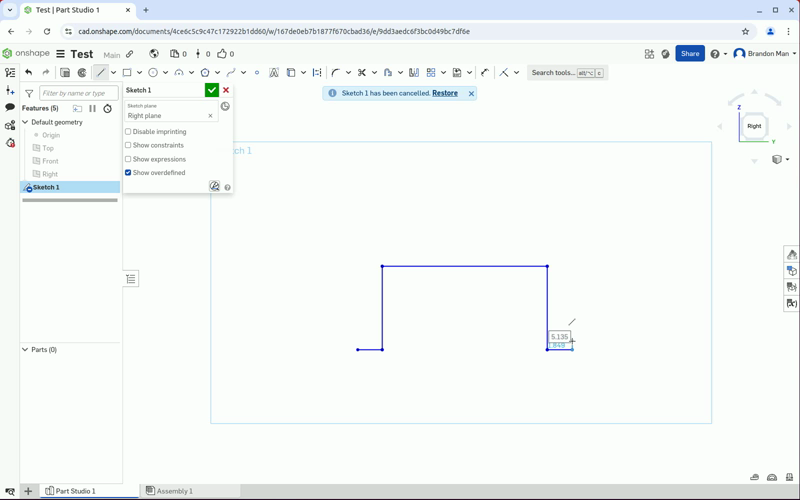
click(572, 340)
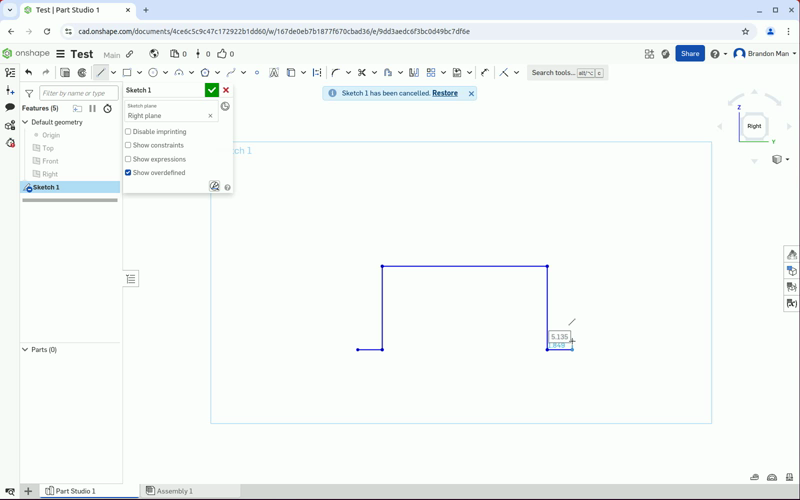
key_up(shift)
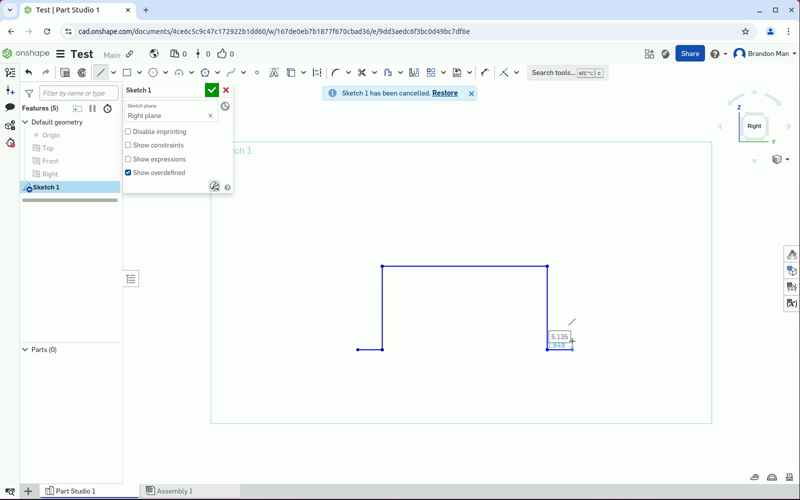
key_down(shift)
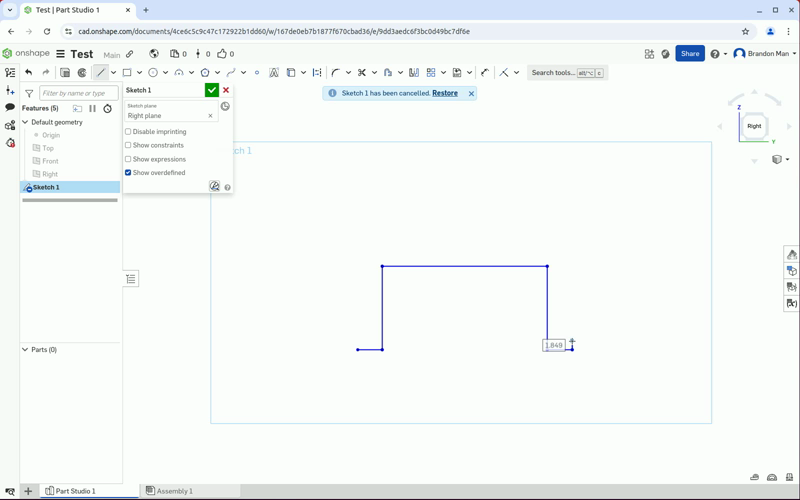
mouse_move(589, 340)
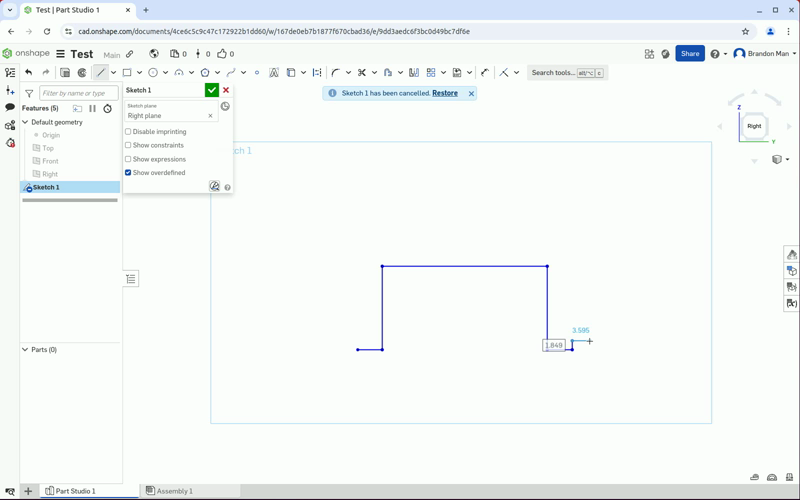
mouse_move(556, 340)
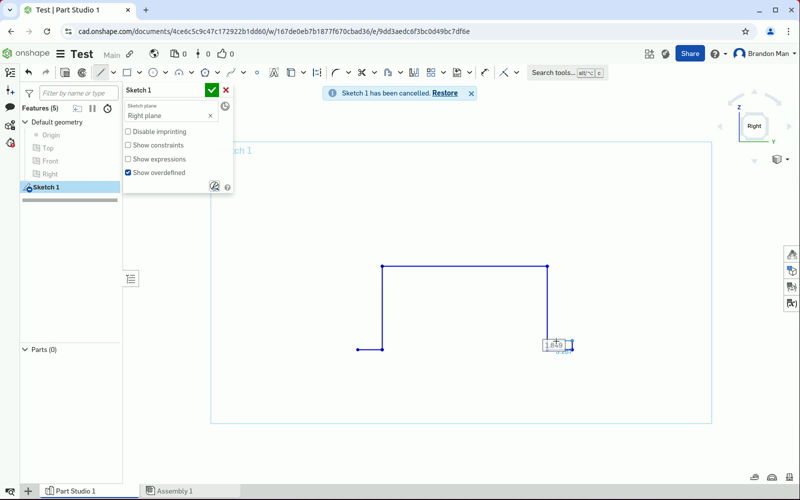
click(556, 340)
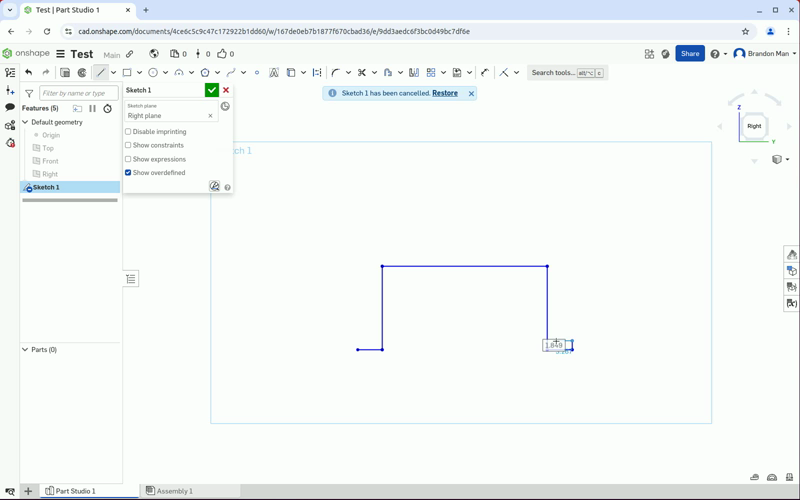
key_up(shift)
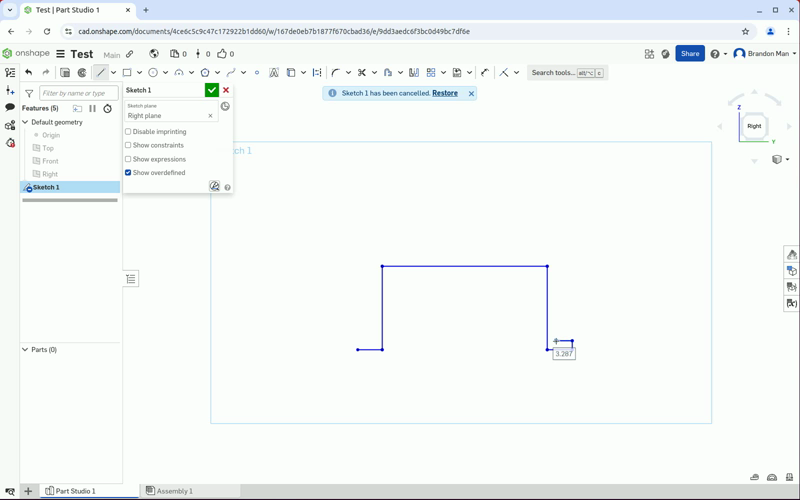
key_down(shift)
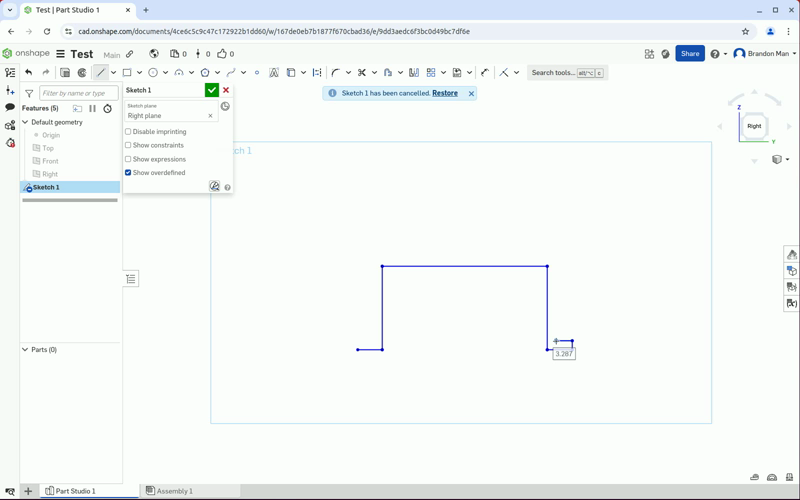
mouse_move(556, 259)
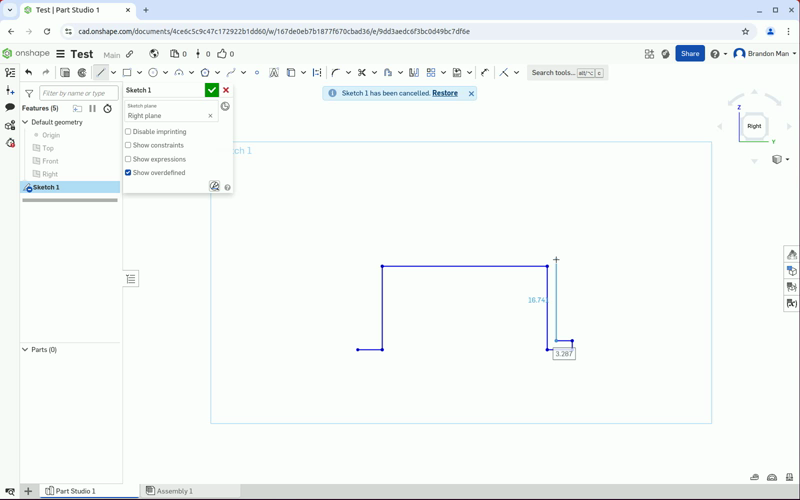
click(556, 259)
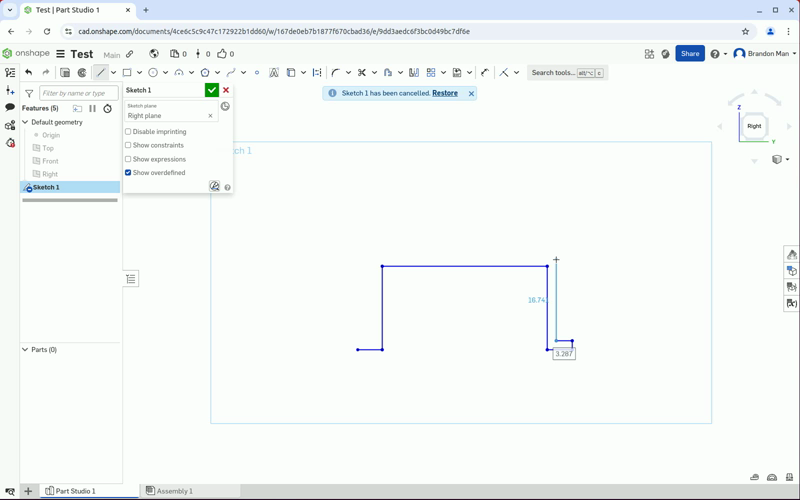
key_up(shift)
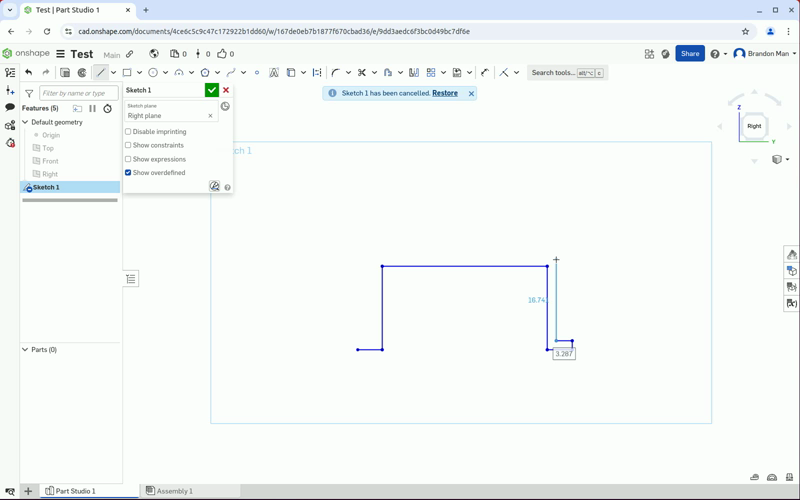
key_down(shift)
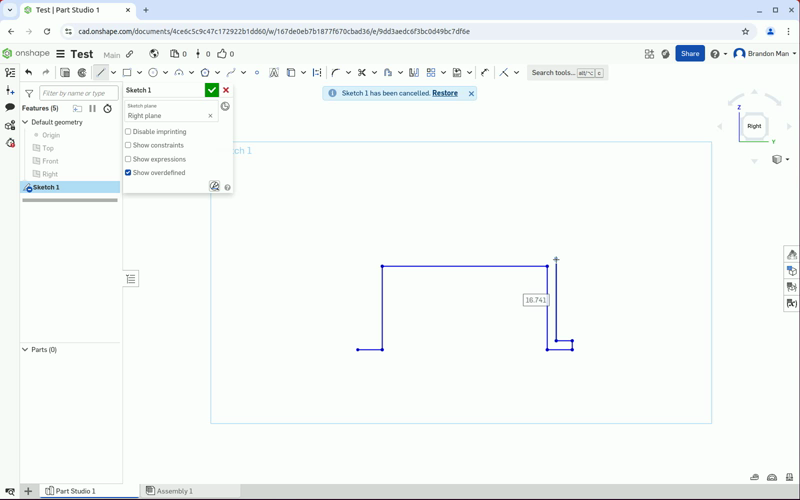
mouse_move(373, 259)
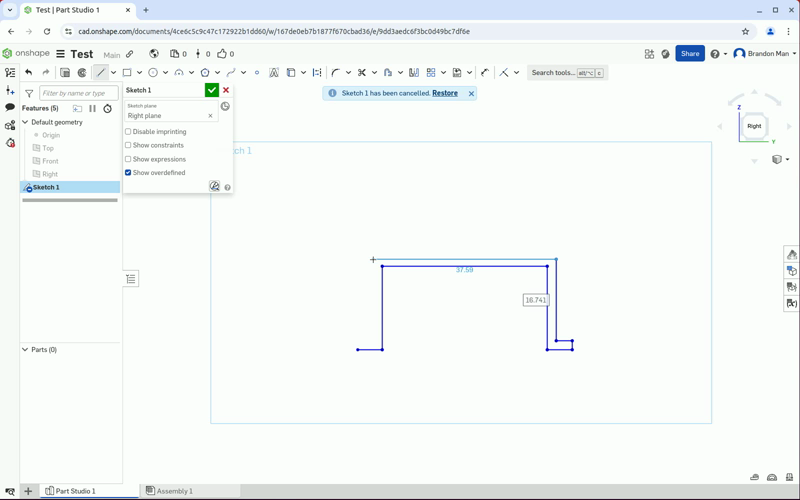
click(373, 259)
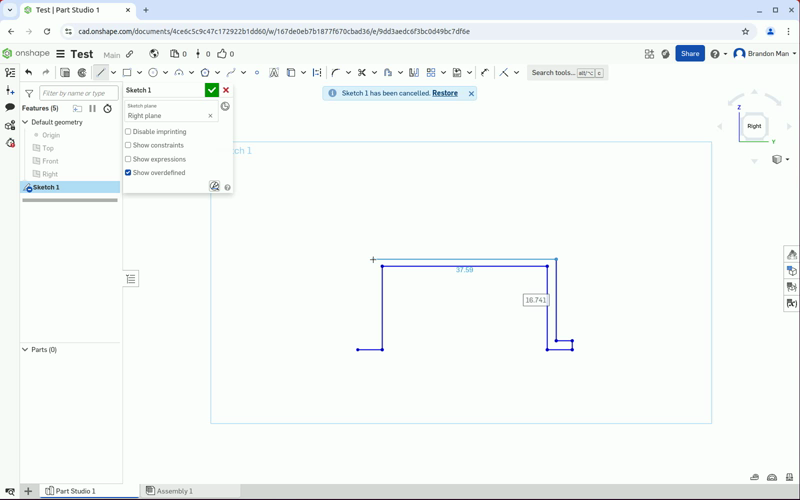
key_up(shift)
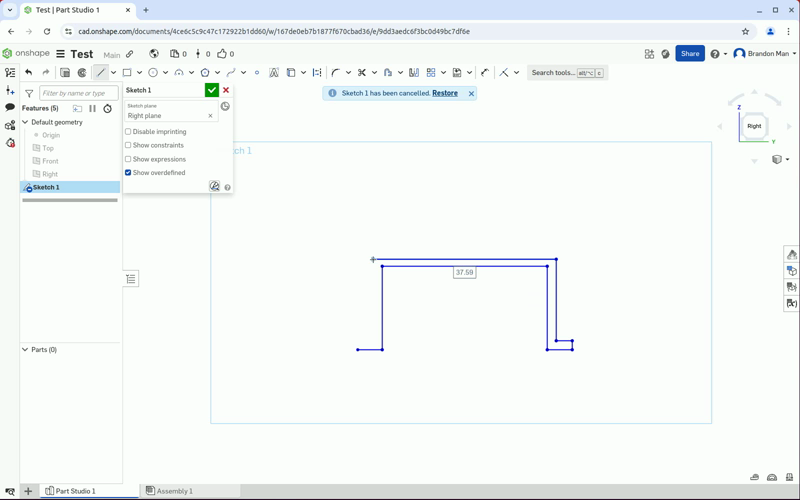
key_down(shift)
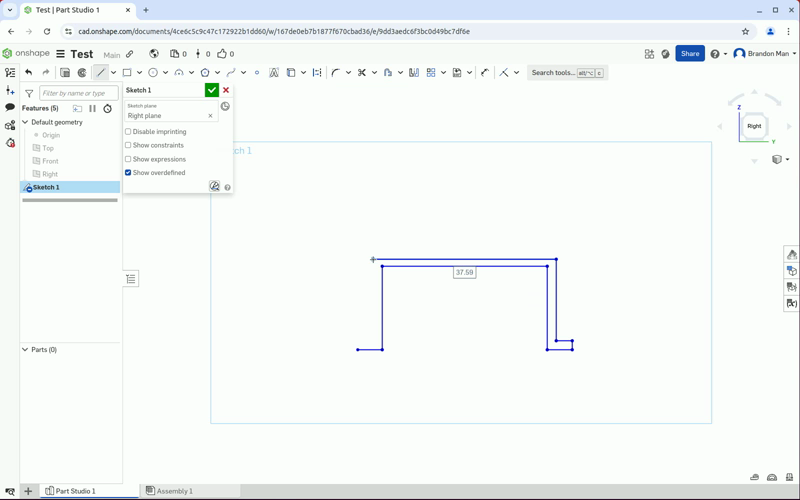
mouse_move(373, 340)
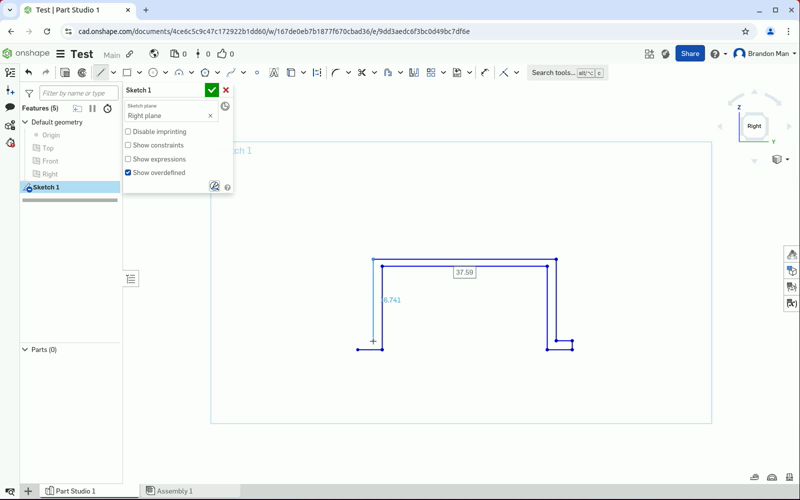
click(373, 340)
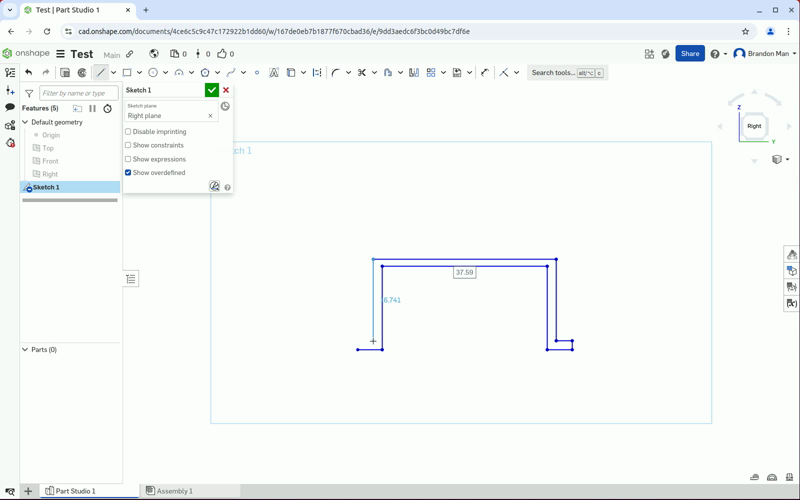
key_up(shift)
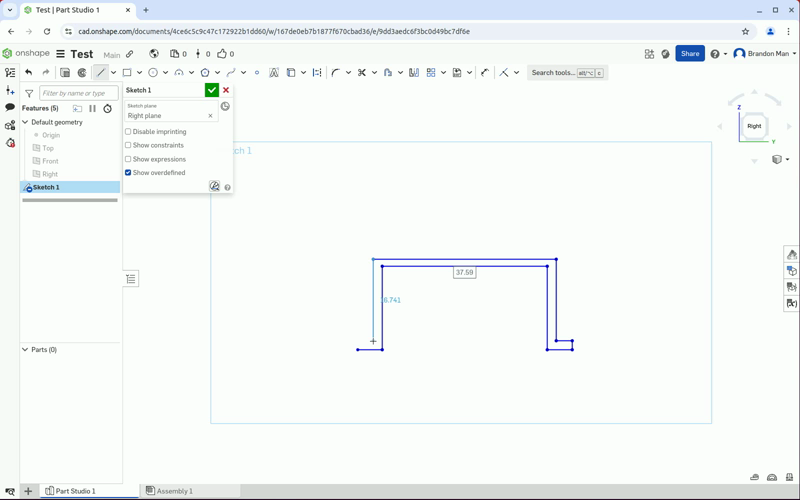
key_down(shift)
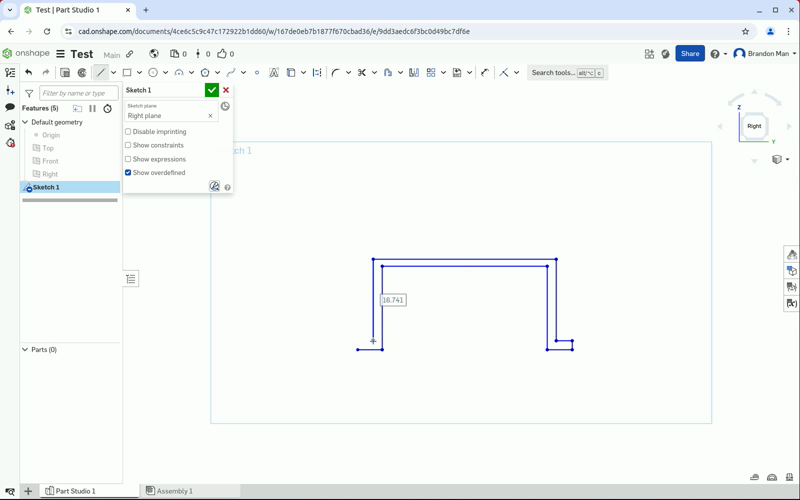
mouse_move(403, 340)
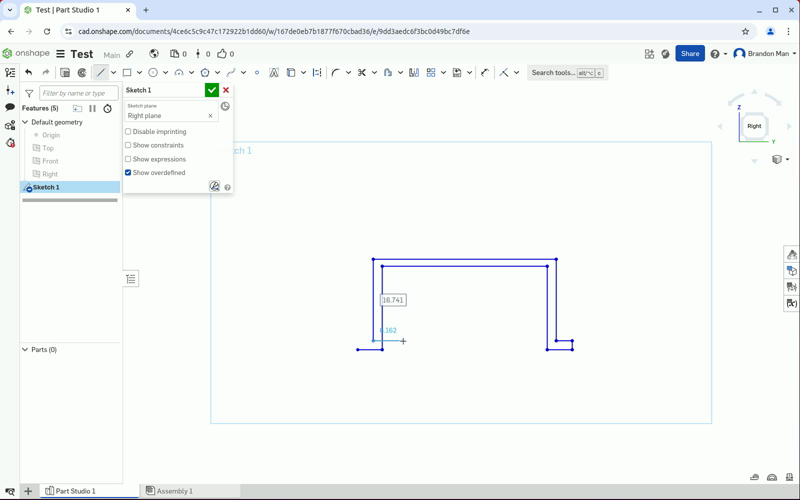
mouse_move(357, 340)
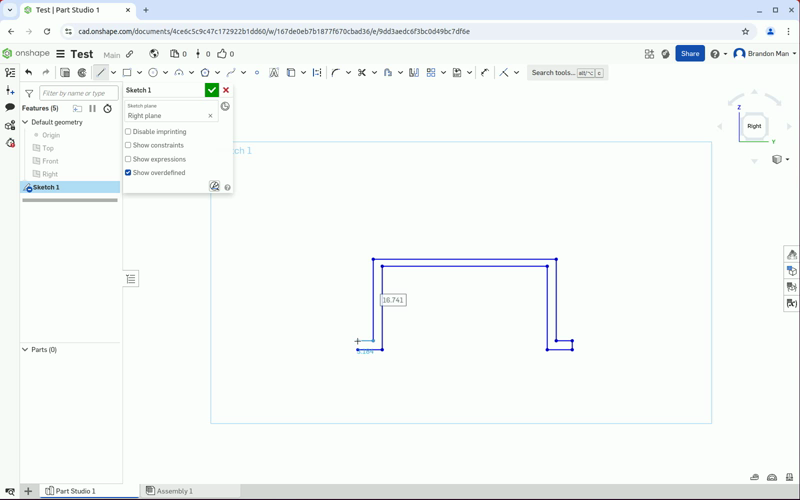
click(357, 340)
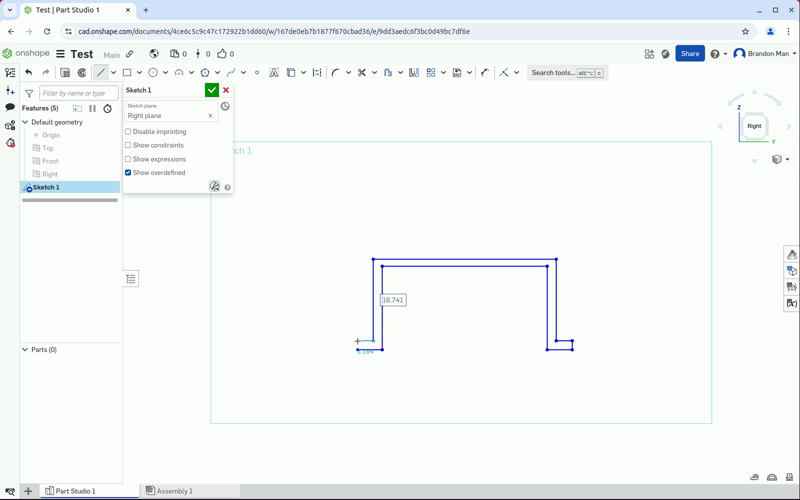
key_up(shift)
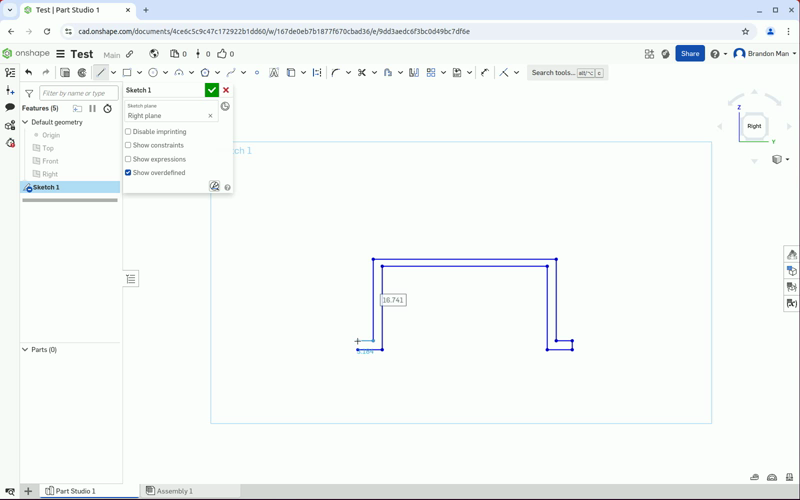
mouse_move(387, 340)
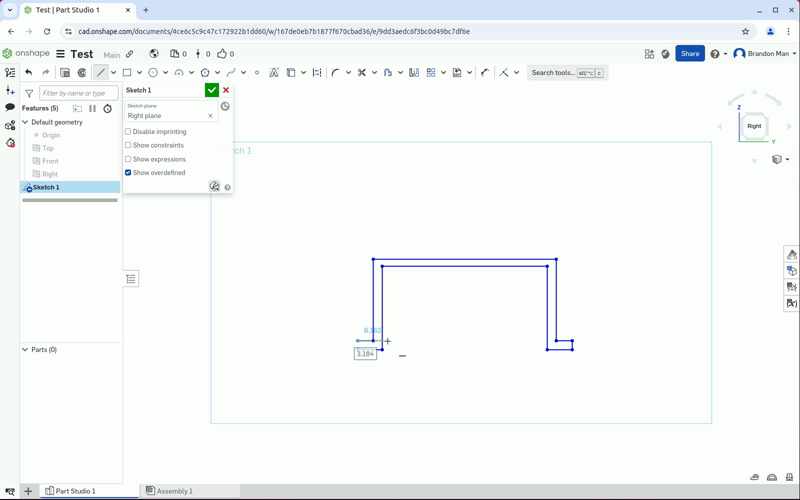
key_down(shift)
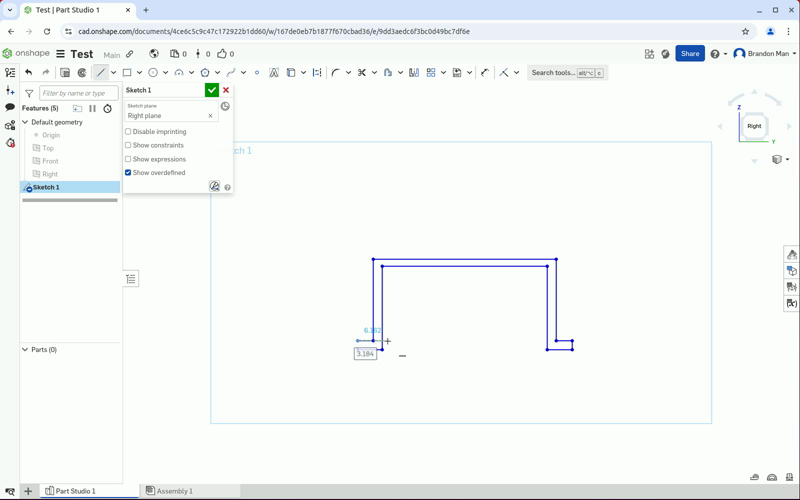
mouse_move(357, 349)
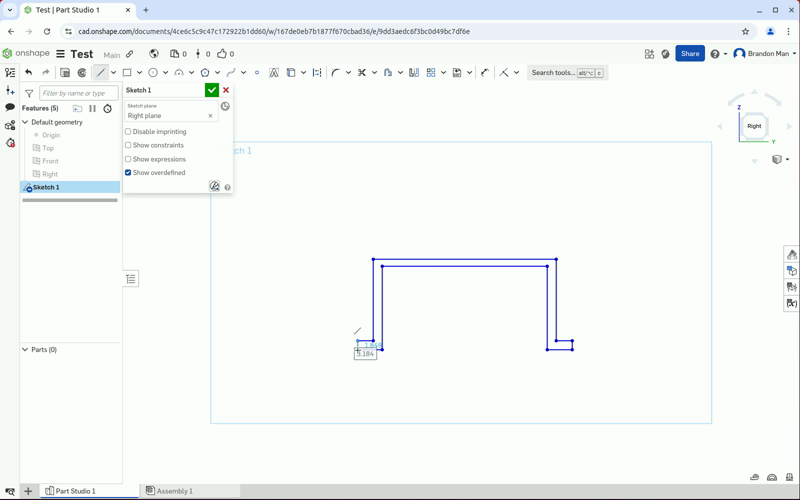
key_up(shift)
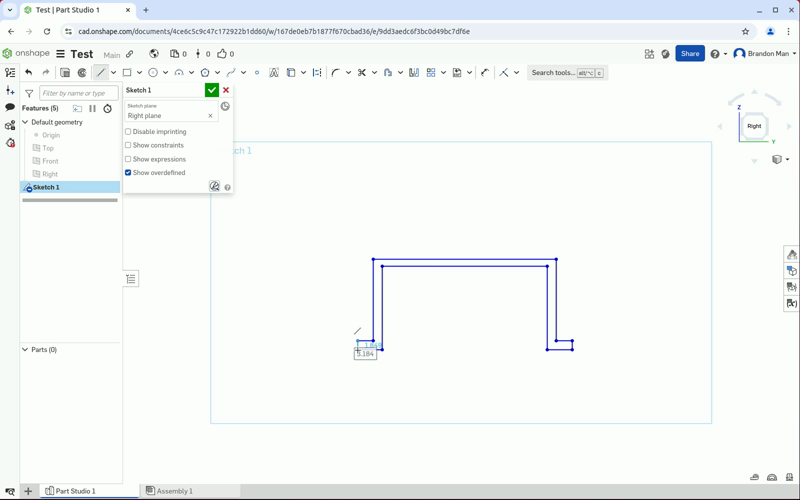
click(357, 349)
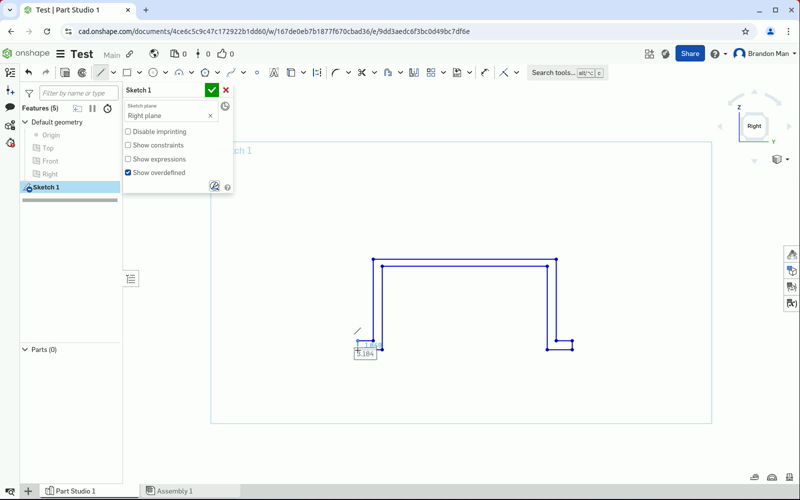
key(esc)
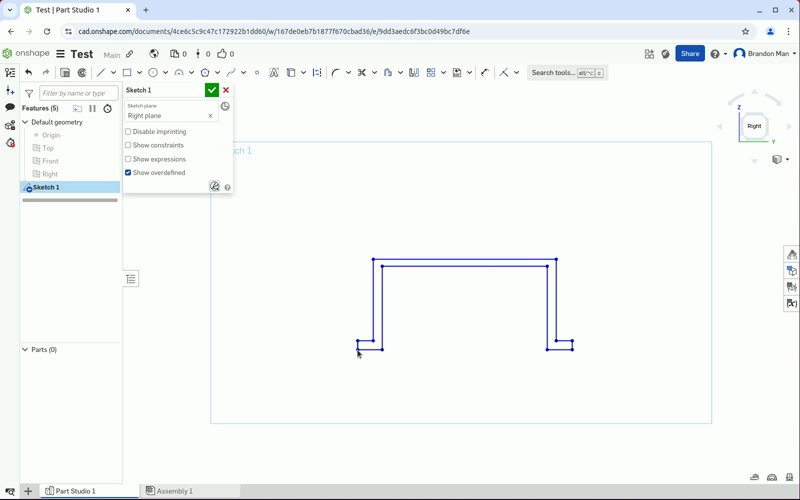
mouse_move(496, 261)
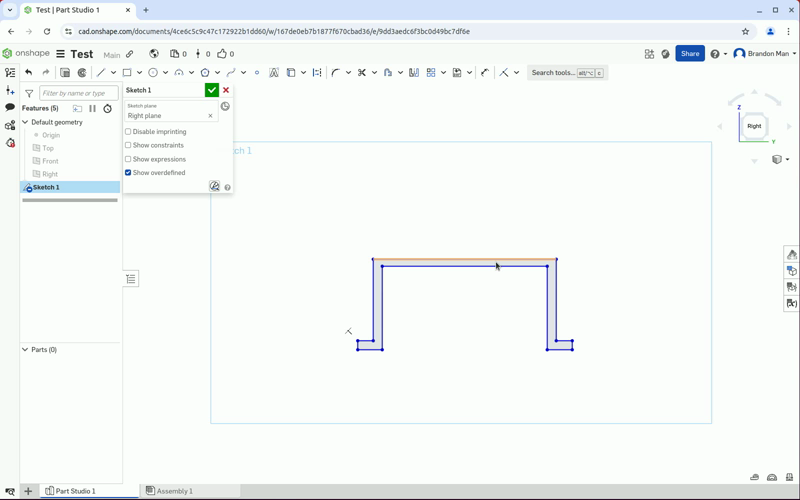
click(496, 261)
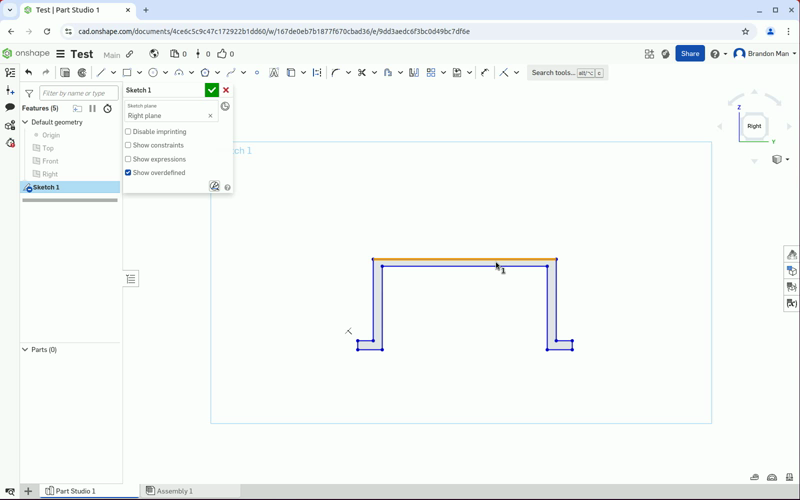
mouse_move(73, 352)
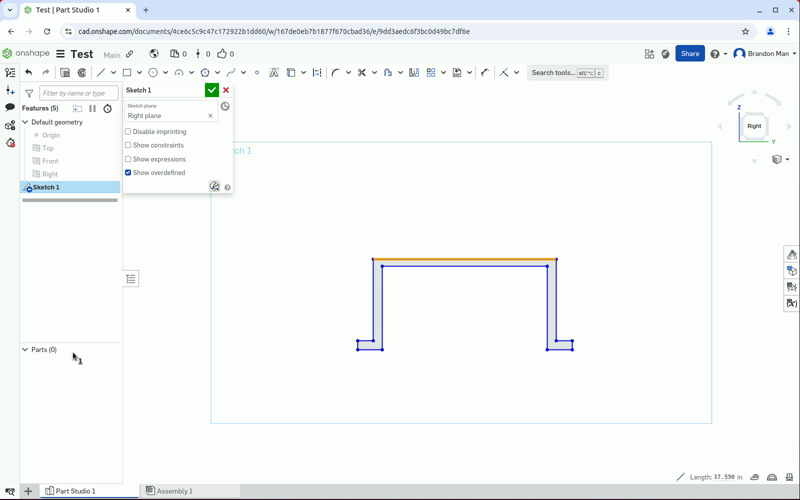
key(shift+y)
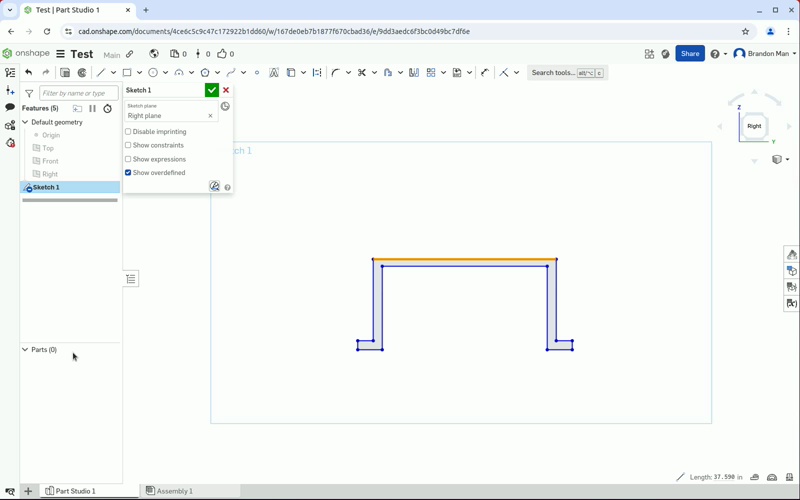
key(shift+e)
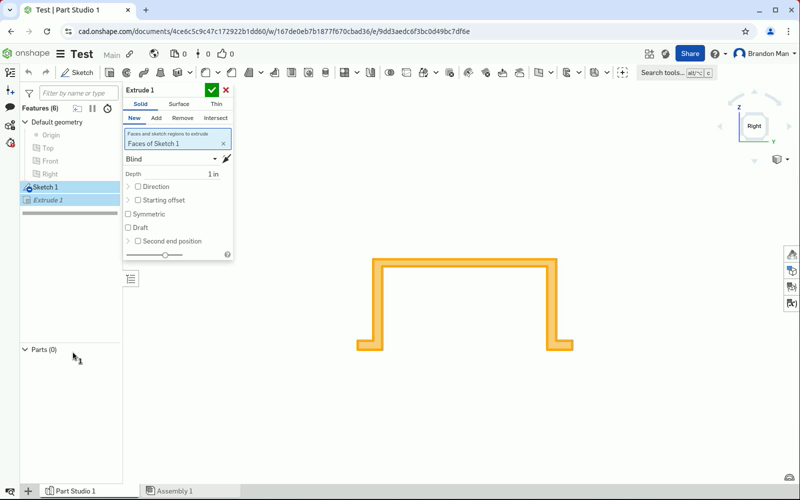
mouse_move(143, 106)
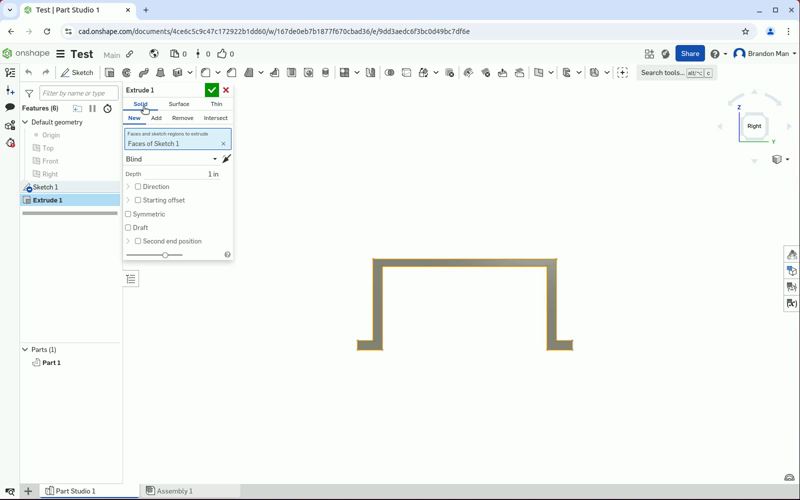
click(143, 106)
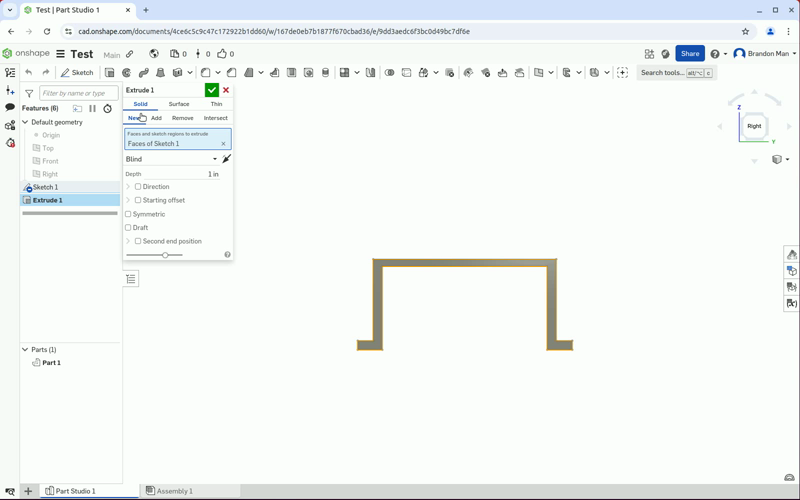
mouse_move(137, 120)
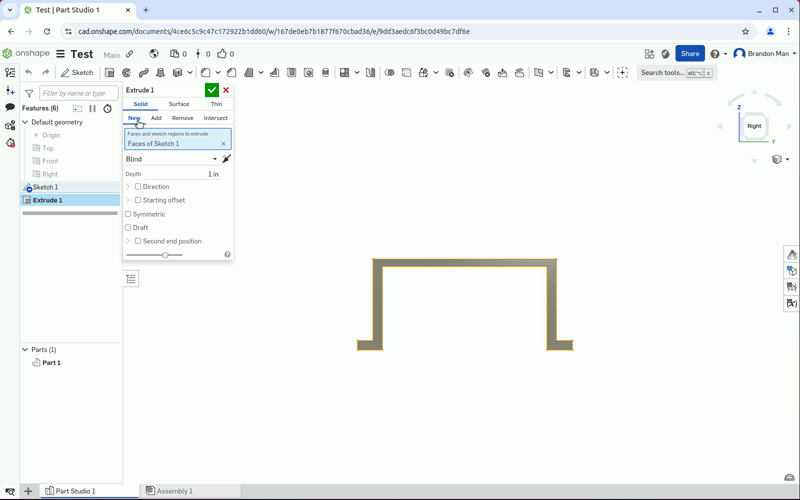
click(137, 120)
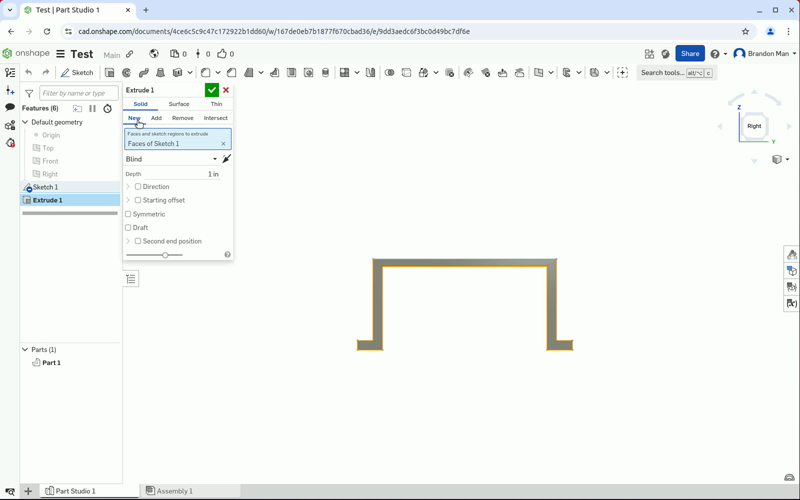
key(tab, 4)
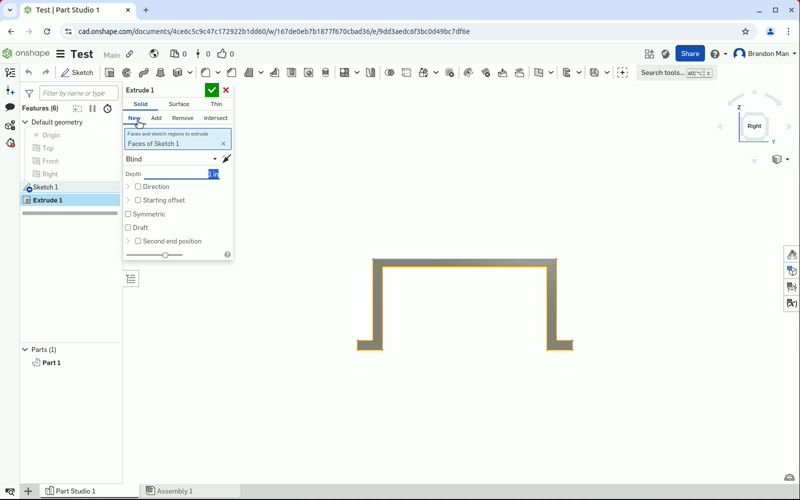
text(4.333)
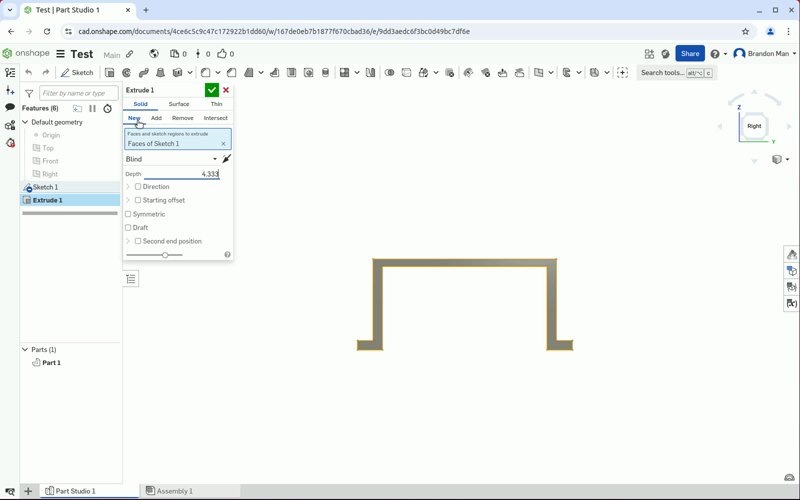
key(enter)
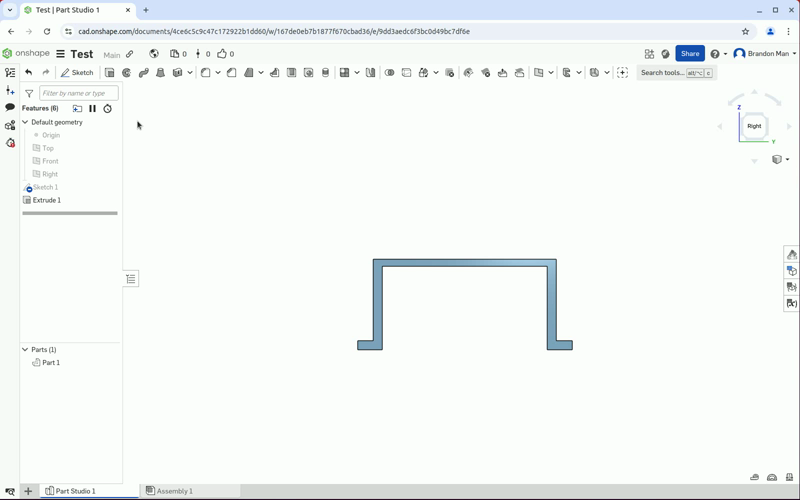
key(shift+h)
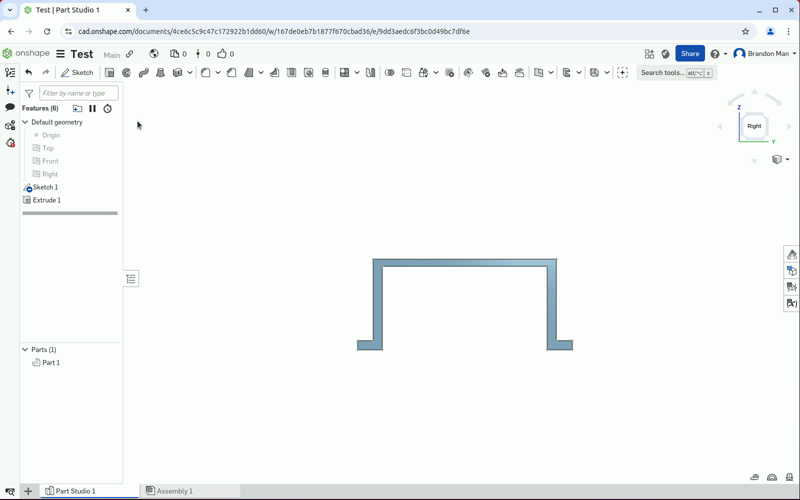
key(shift+h)
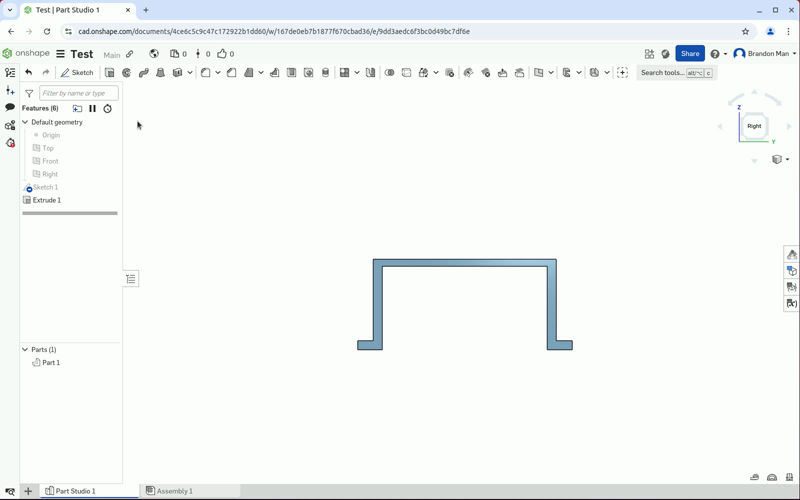
mouse_move(73, 189)
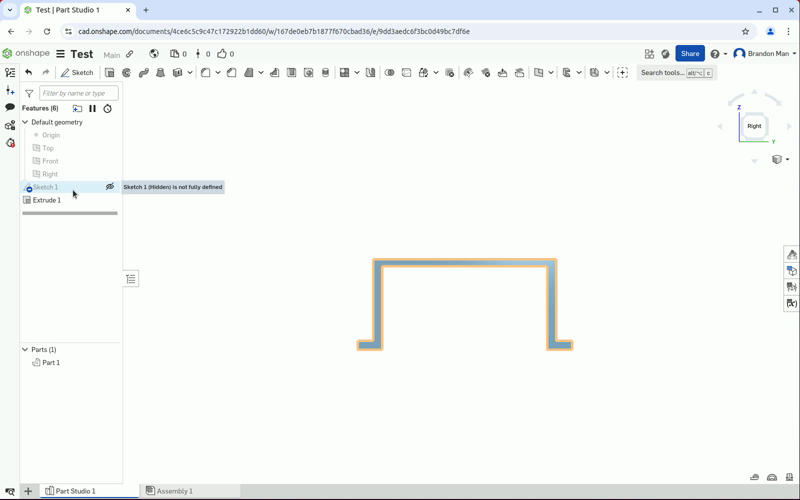
click(73, 189)
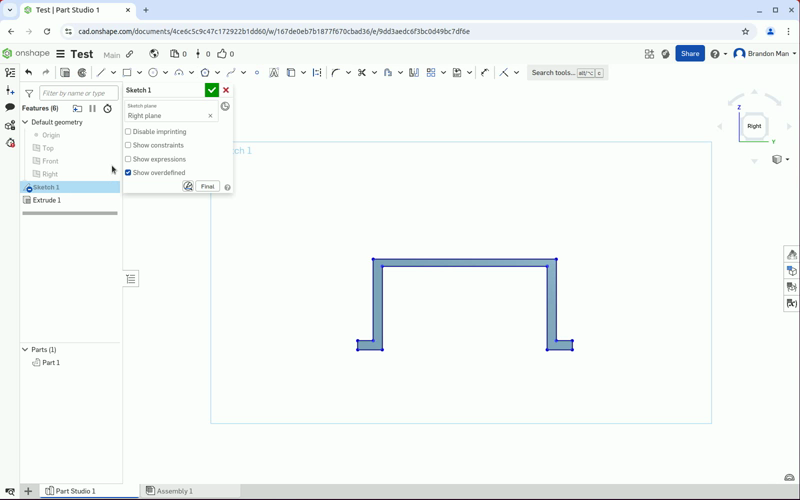
mouse_move(229, 92)
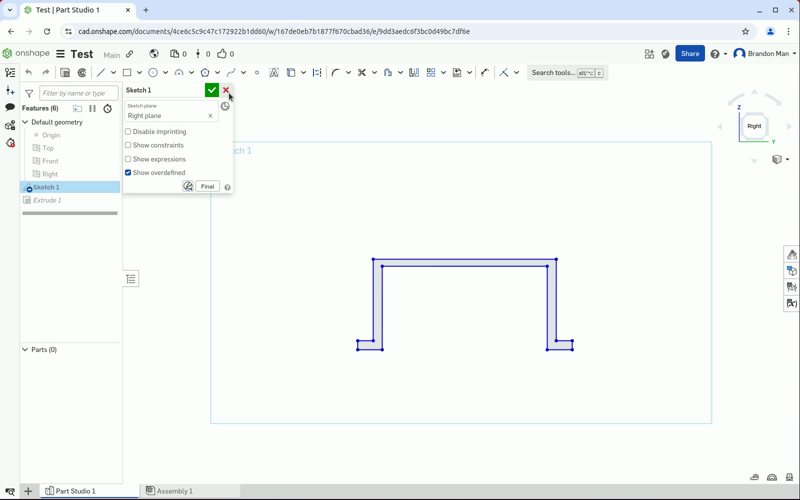
click(229, 92)
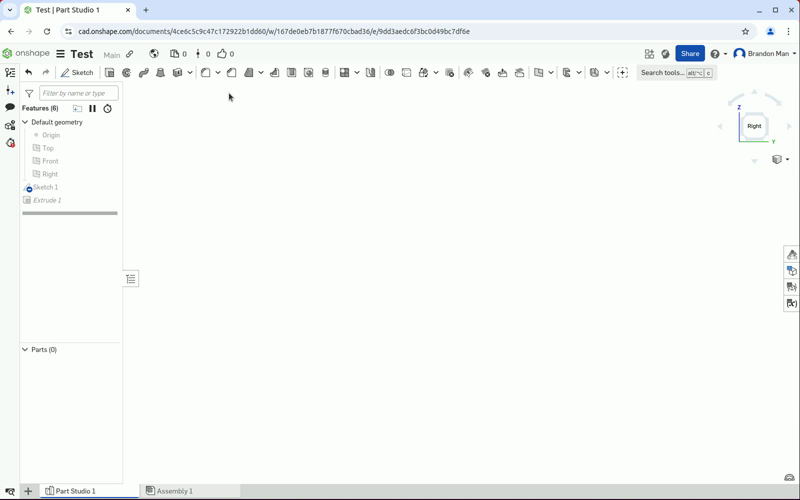
mouse_move(73, 352)
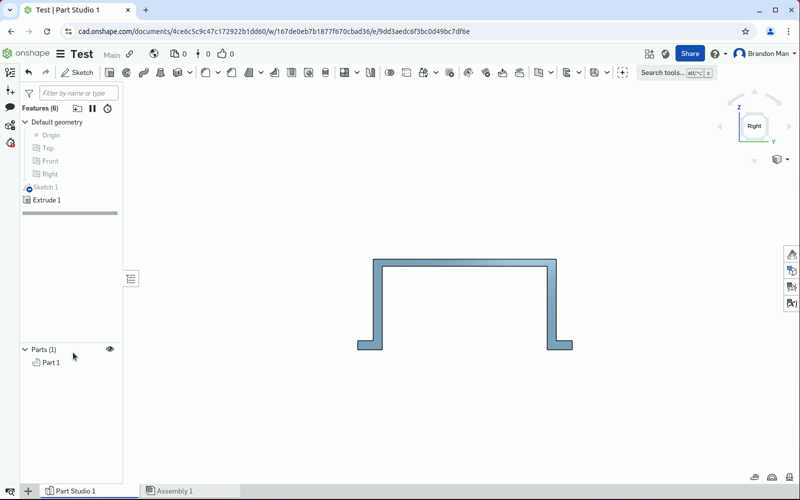
key(y)
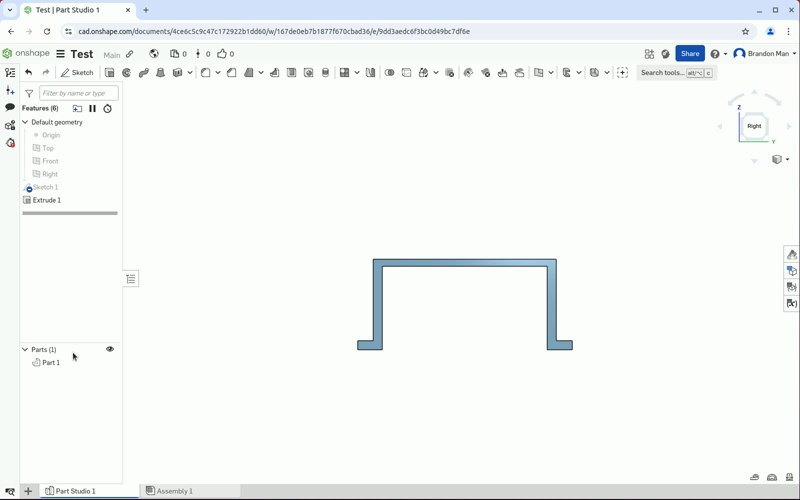
key(shift+p)
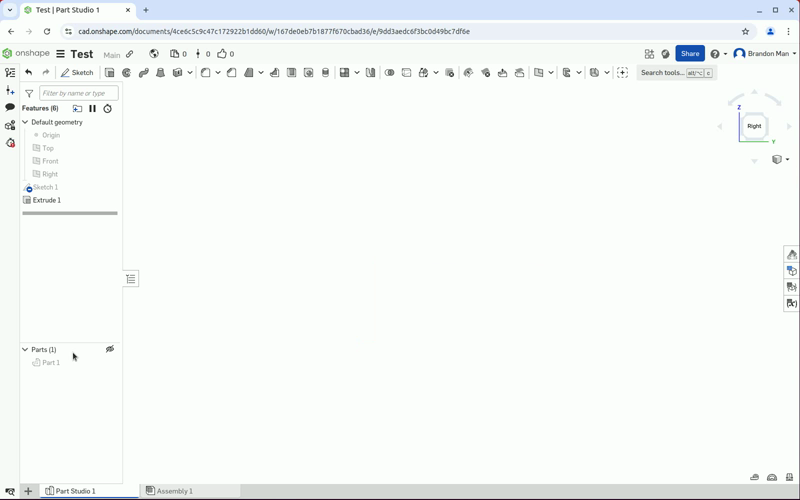
key(space)
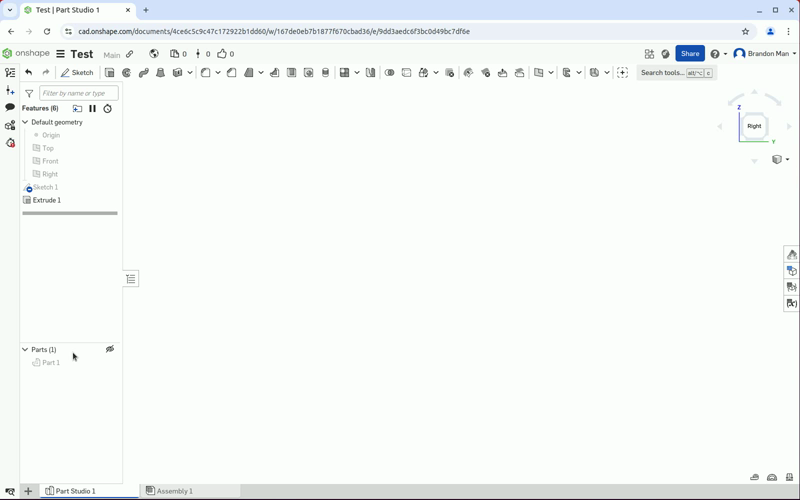
key_down(shift)
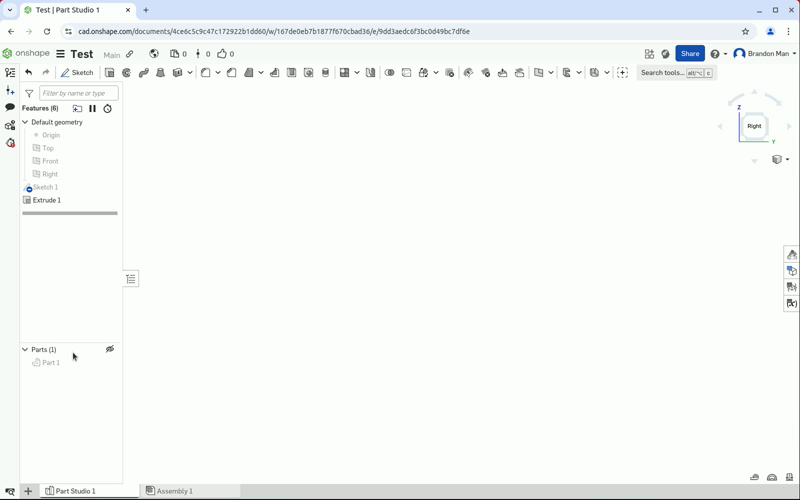
key(right)
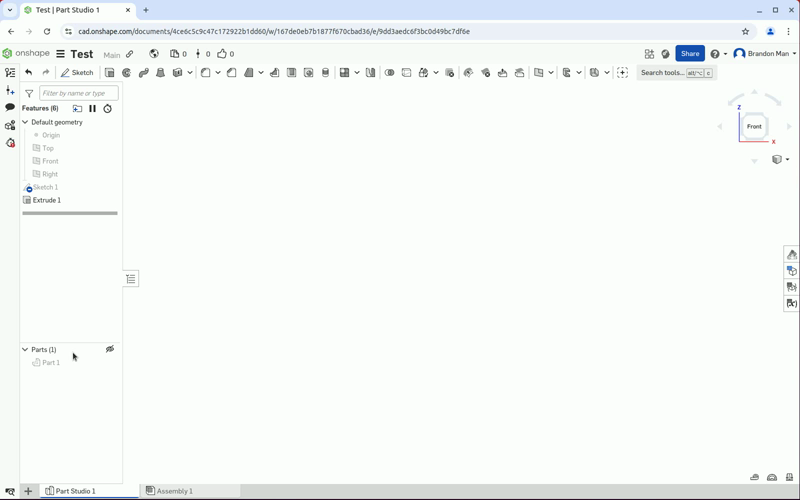
key_up(shift)
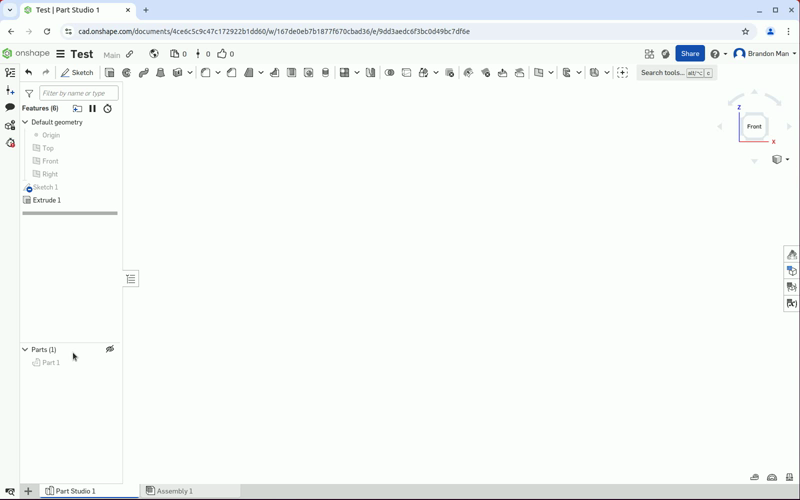
key(space)
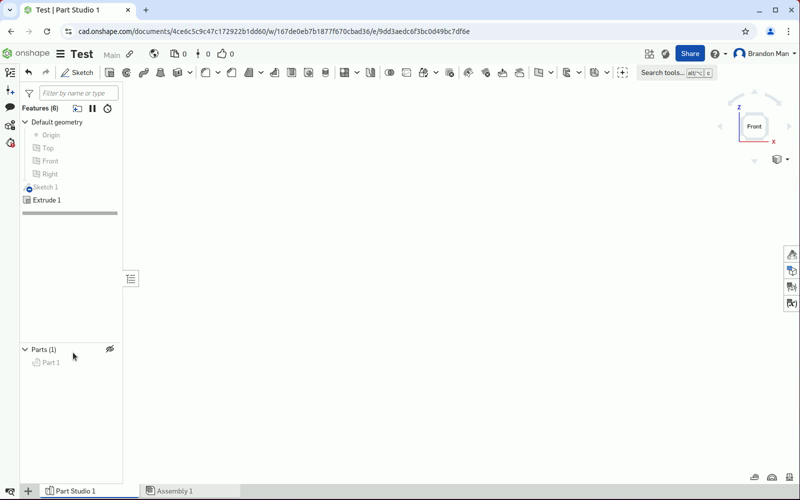
key_down(shift)
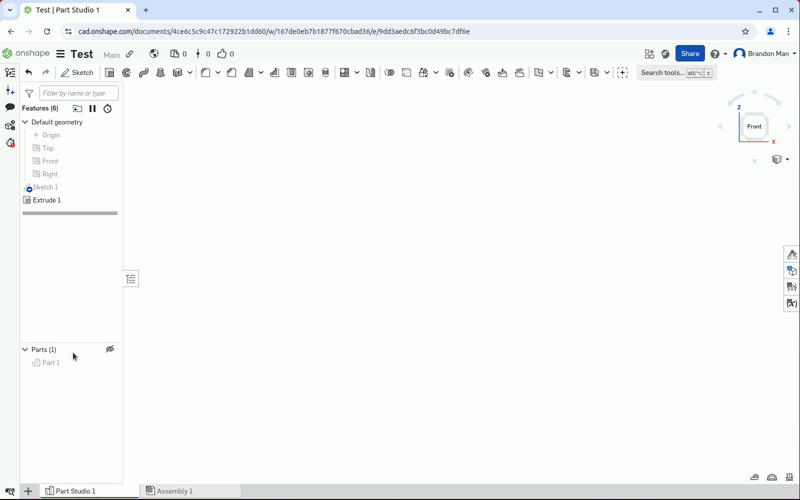
key(down)
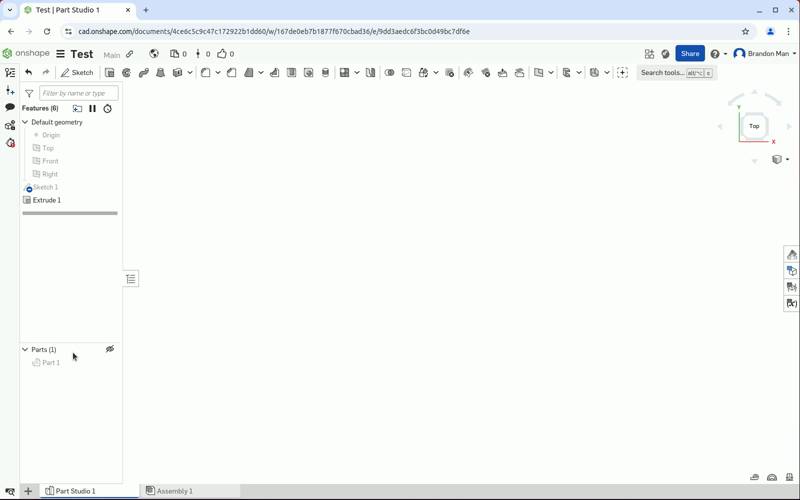
key_up(shift)
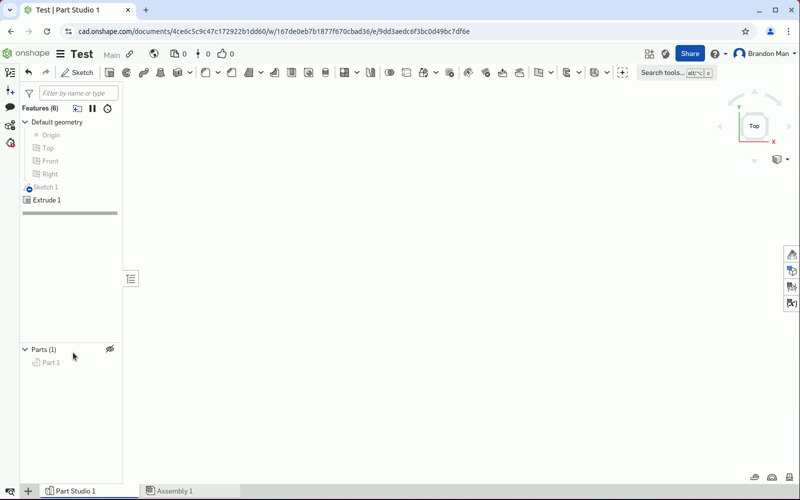
mouse_move(73, 352)
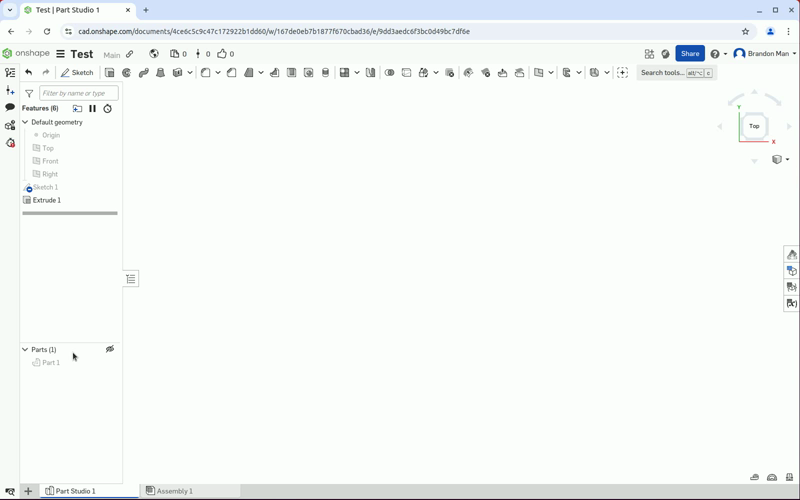
key(shift+y)
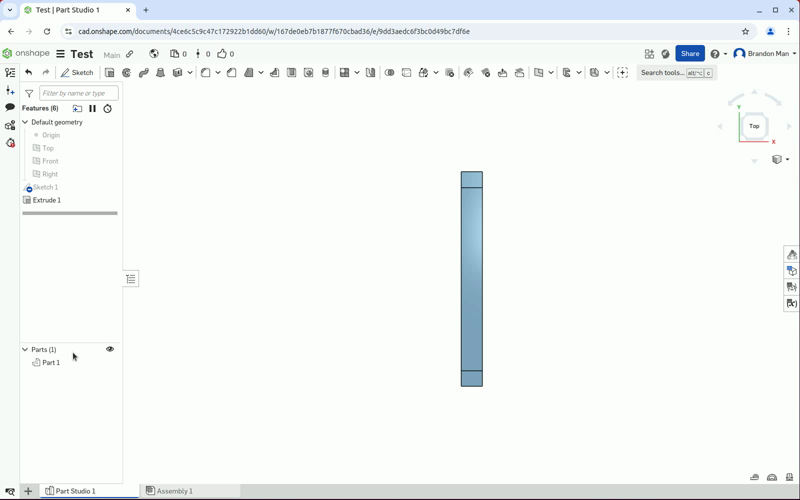
mouse_move(541, 75)
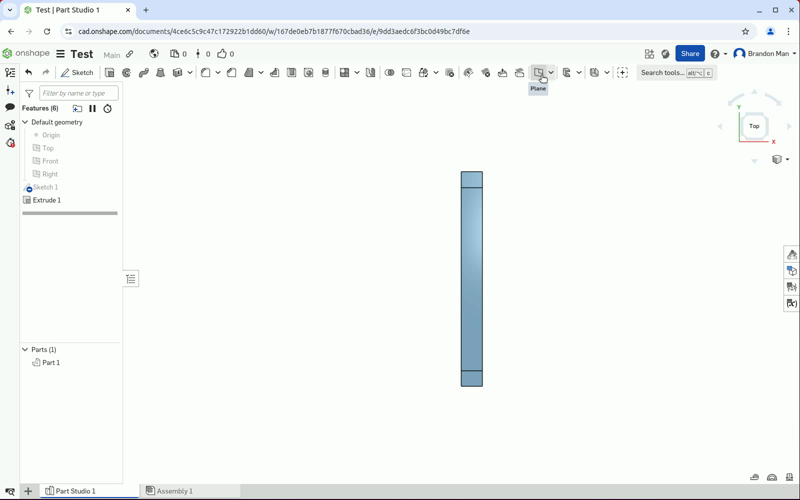
click(541, 75)
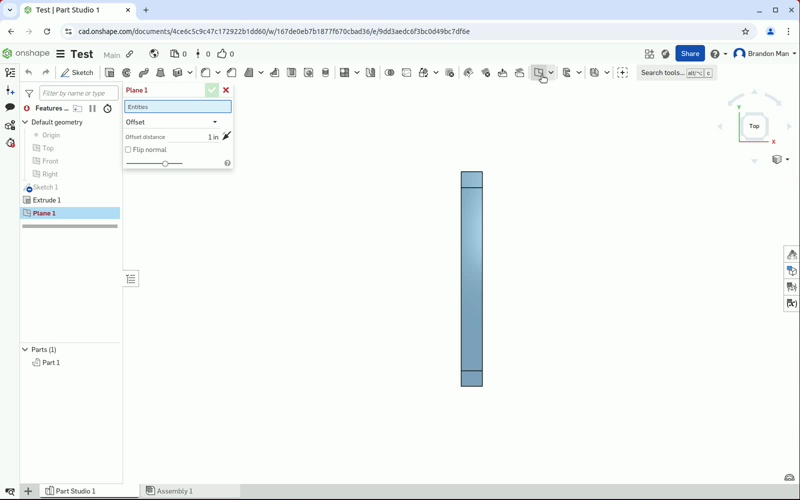
mouse_move(73, 150)
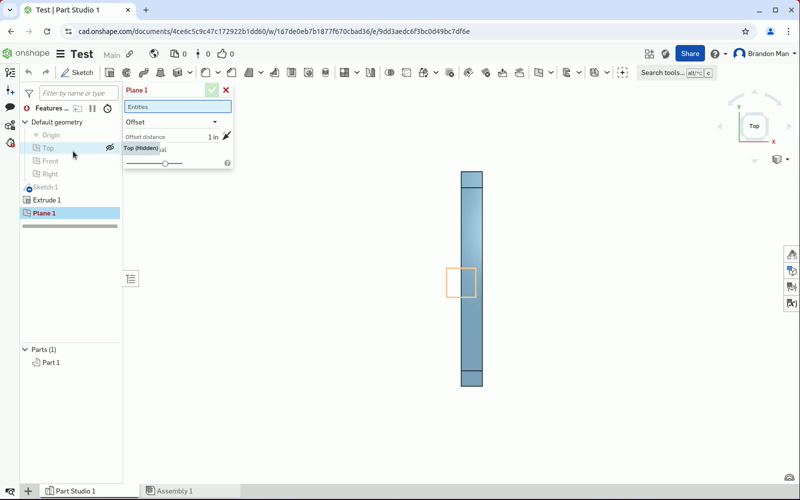
click(73, 150)
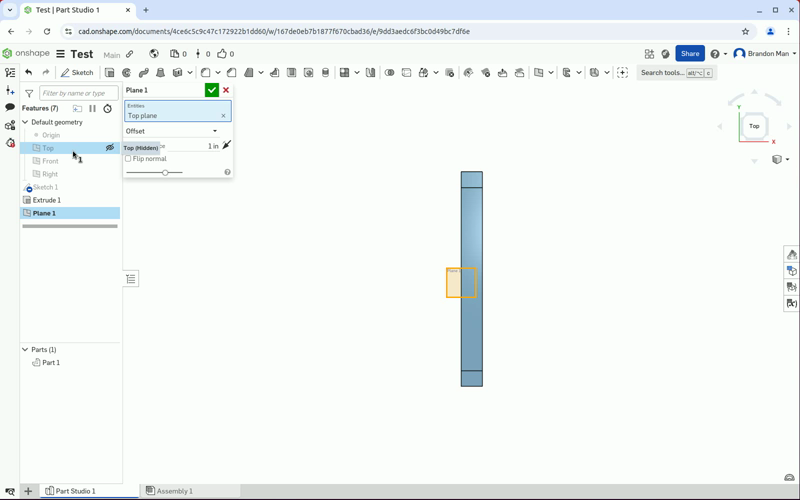
key(tab, 2)
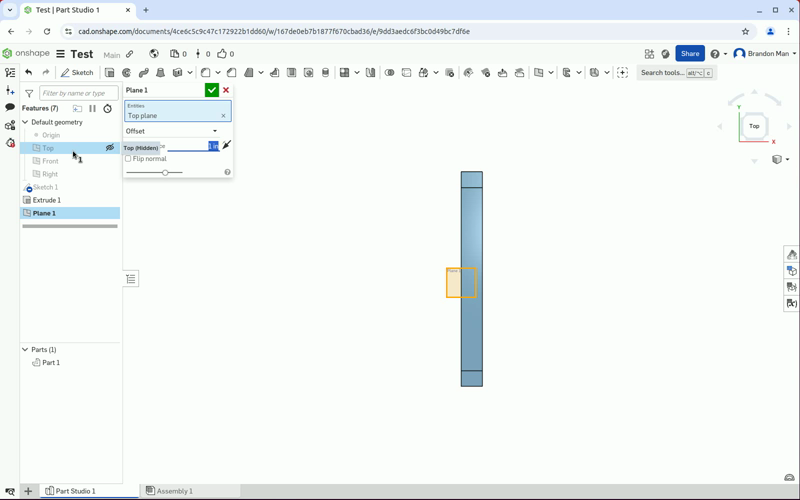
text(11.801)
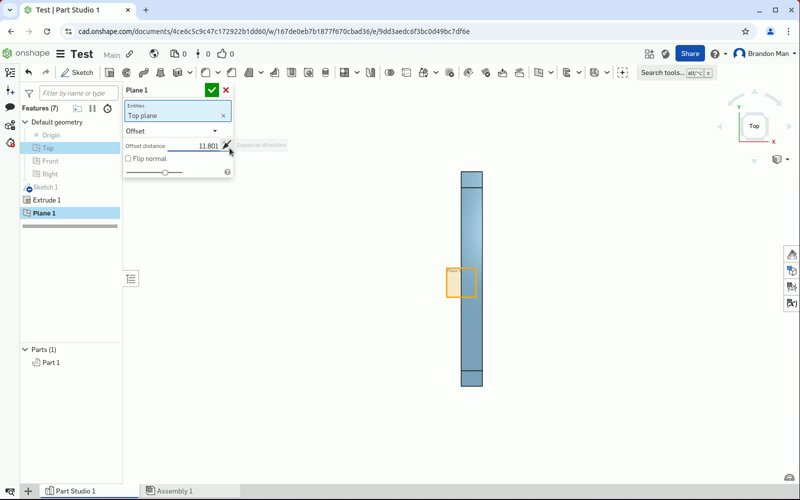
mouse_move(229, 147)
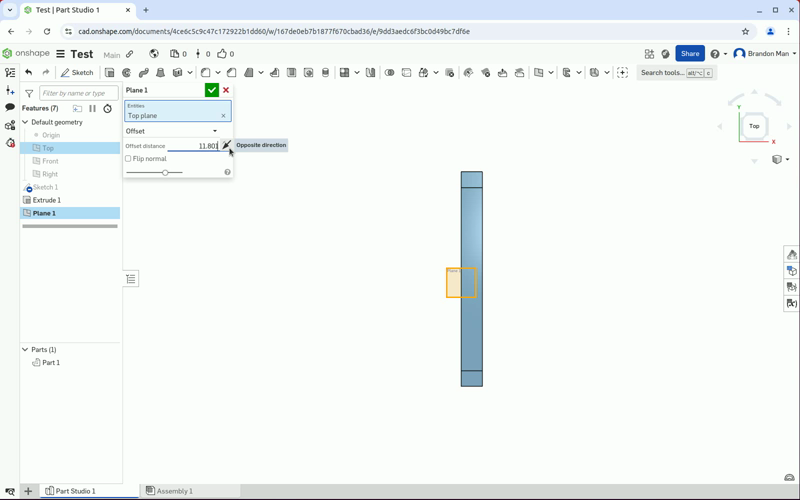
click(229, 147)
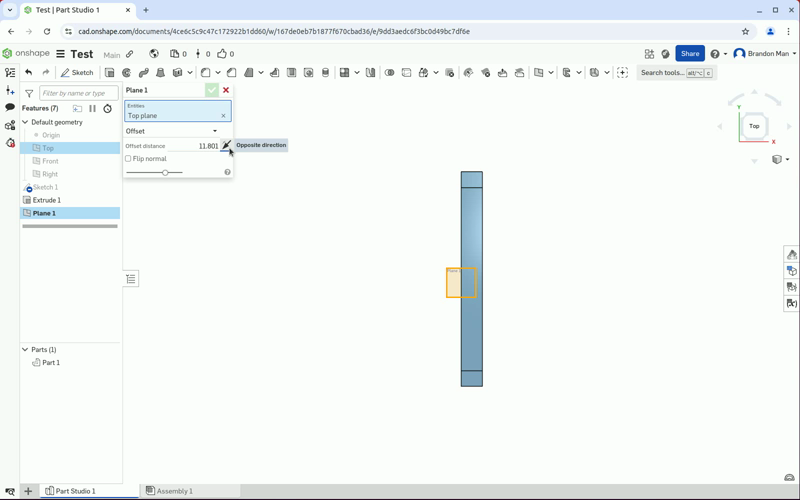
key(enter, 2)
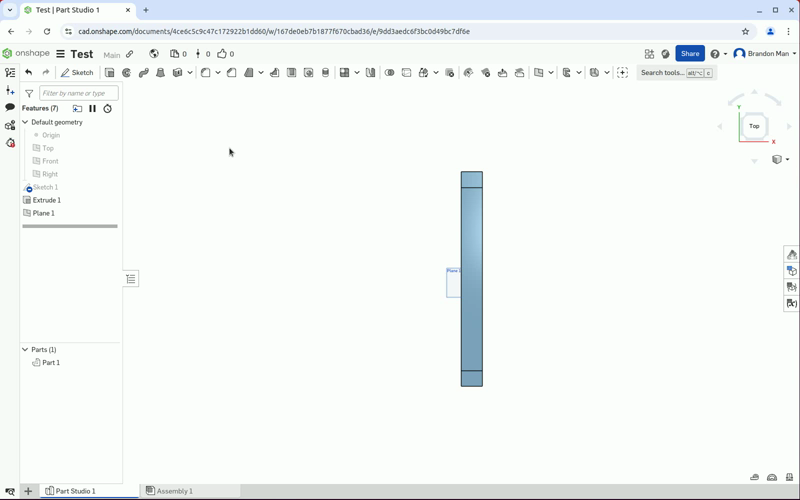
key(shift+s)
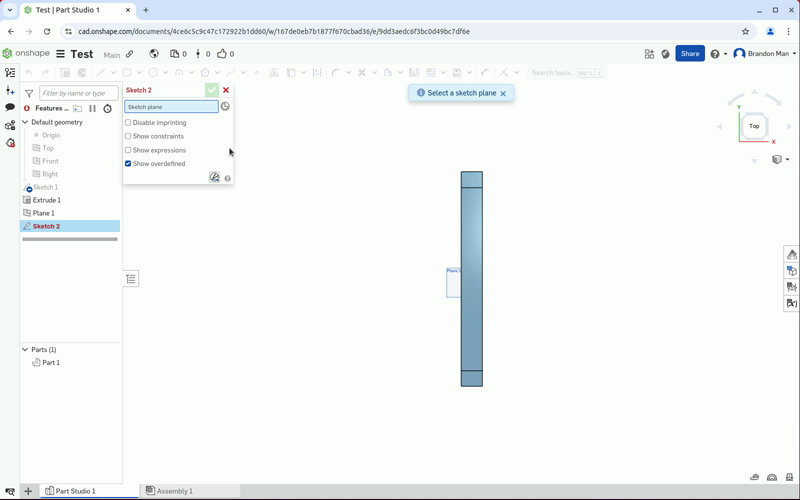
mouse_move(73, 215)
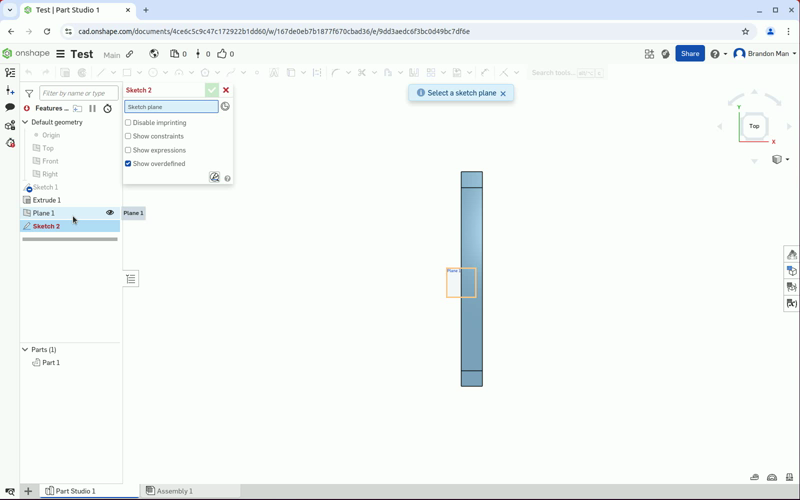
click(73, 215)
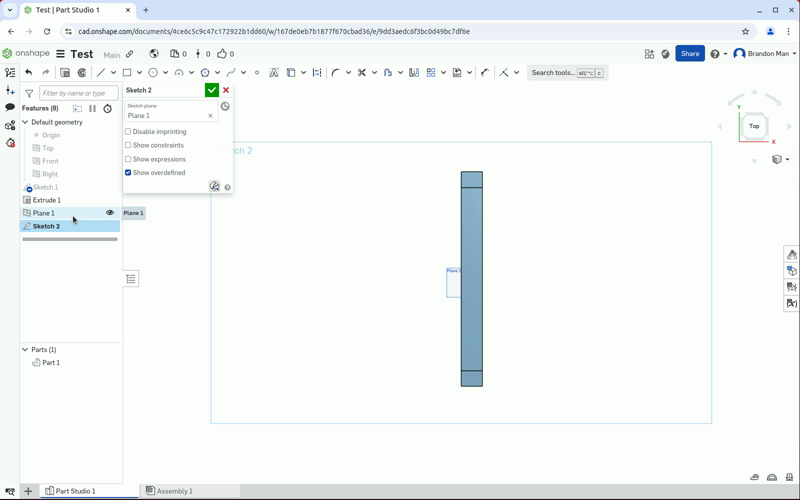
mouse_move(73, 352)
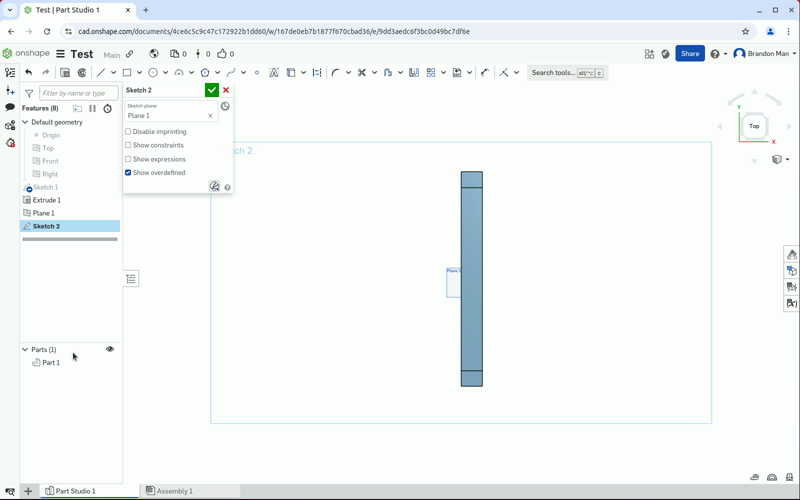
key(y)
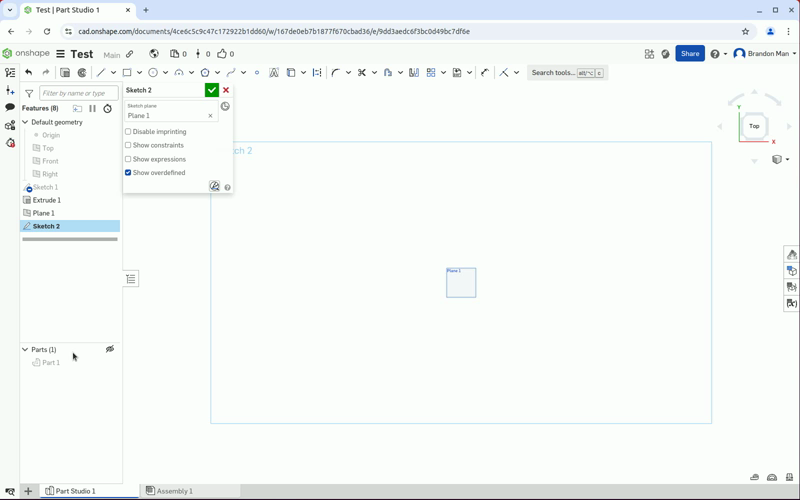
key(c)
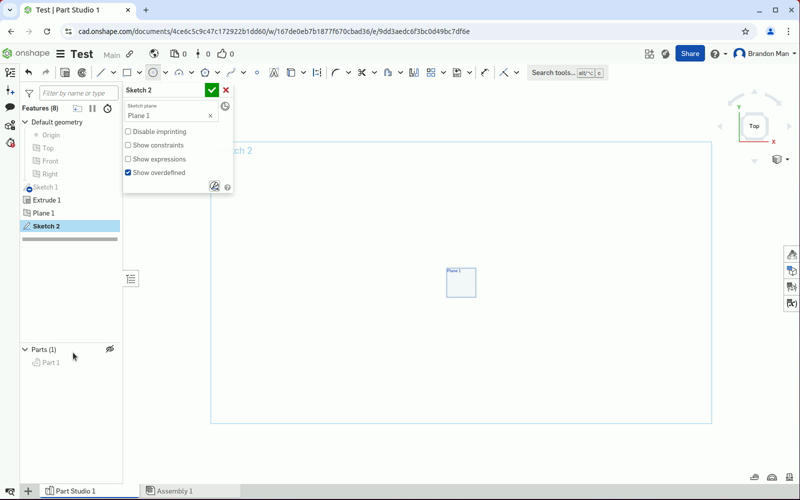
key_down(shift)
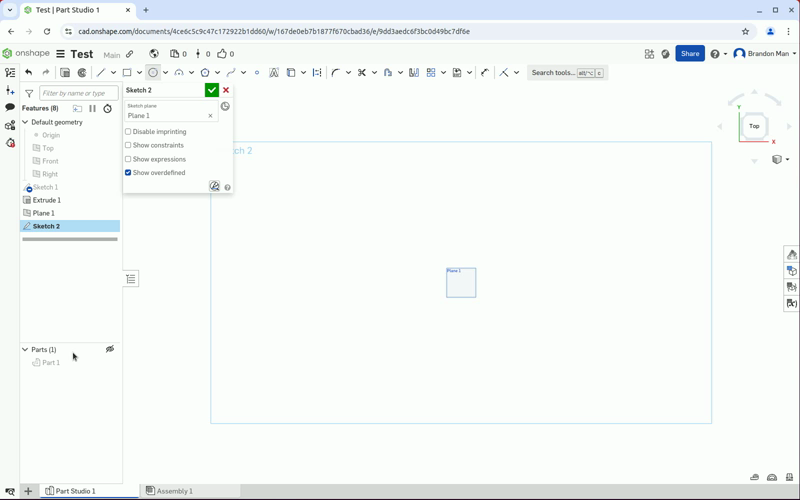
mouse_move(471, 178)
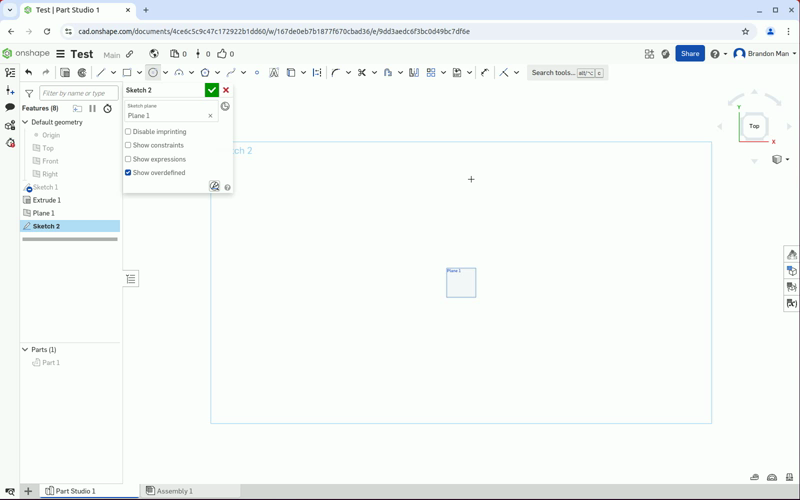
click(471, 178)
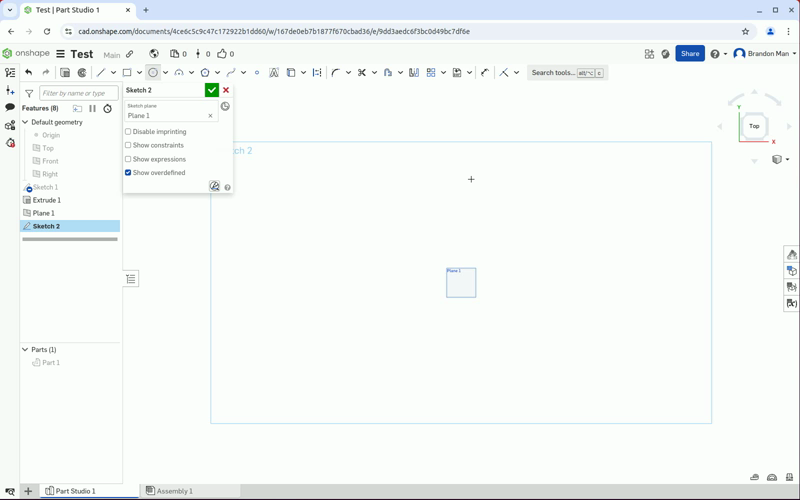
key_up(shift)
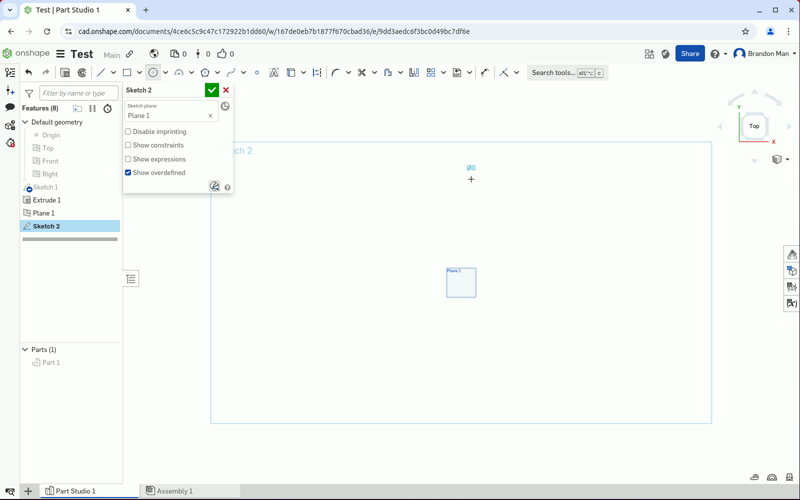
mouse_move(476, 178)
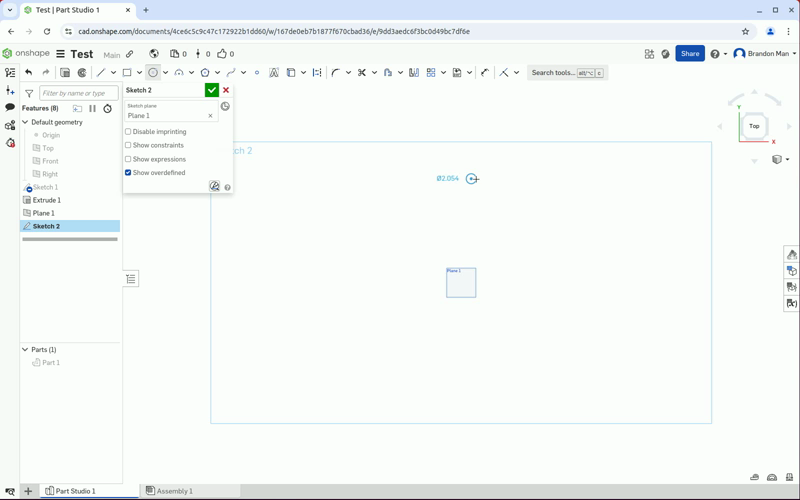
click(476, 178)
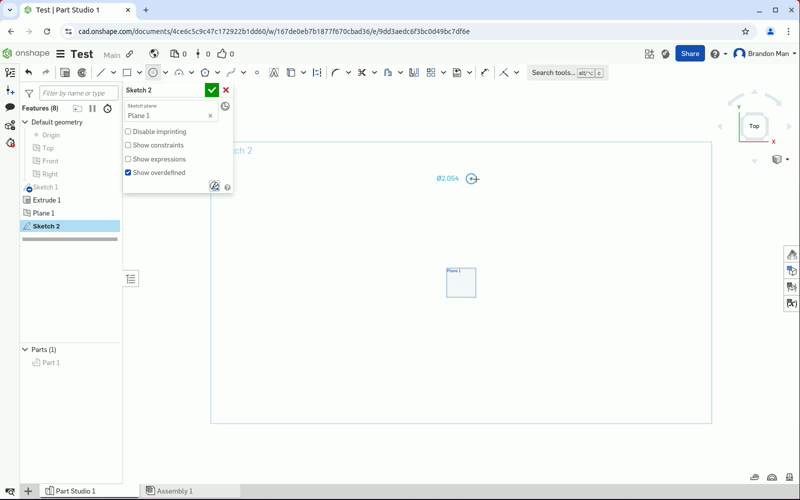
key(esc)
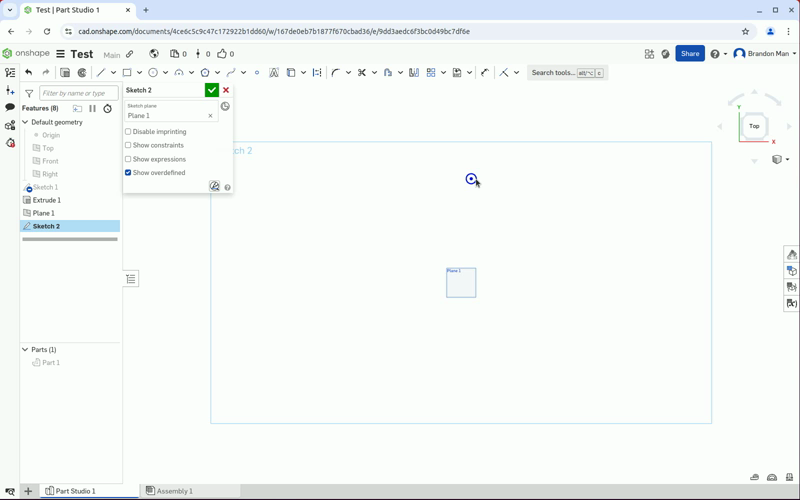
mouse_move(473, 180)
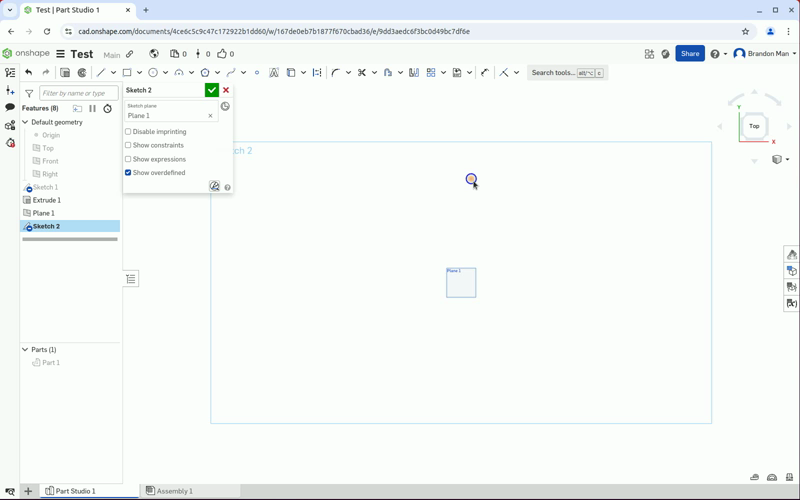
scroll(6)
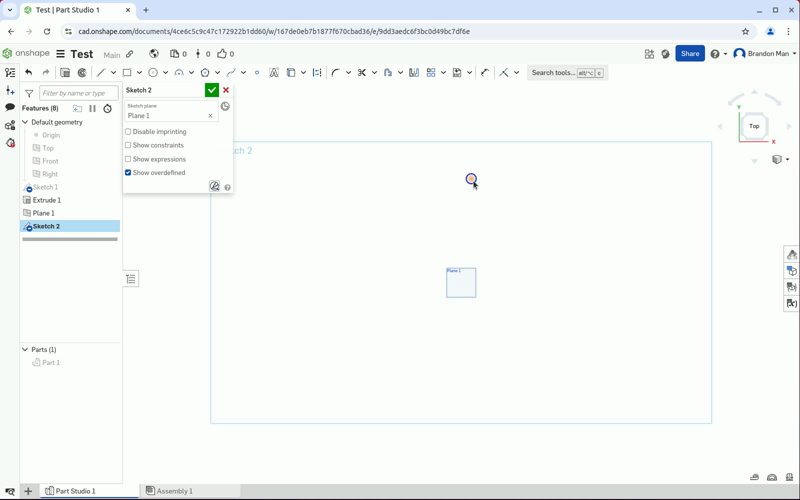
scroll(6)
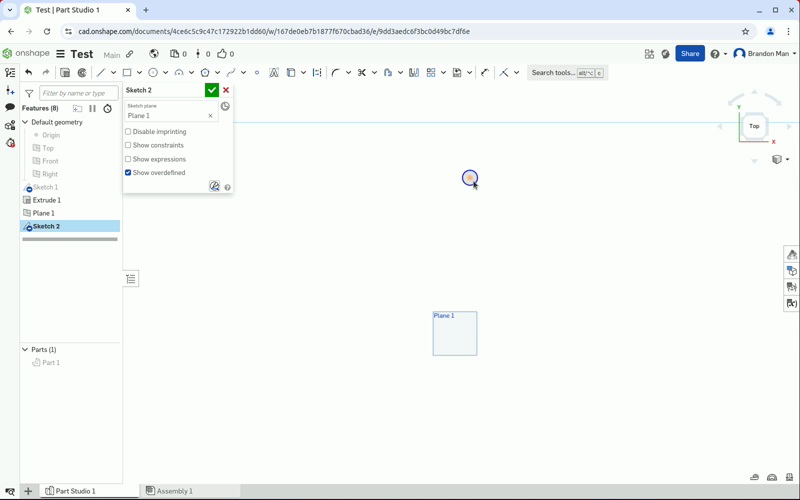
scroll(6)
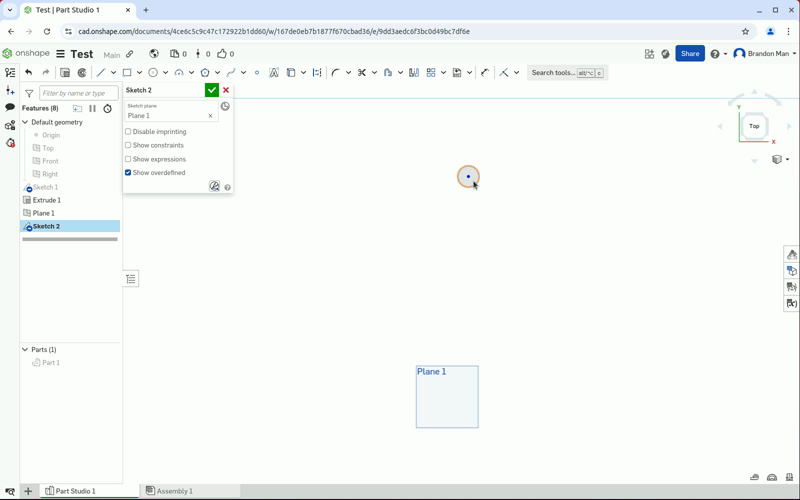
scroll(6)
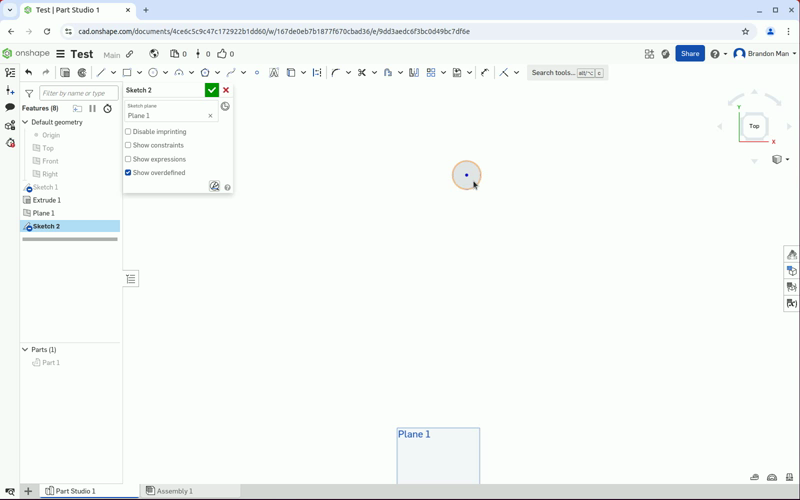
scroll(6)
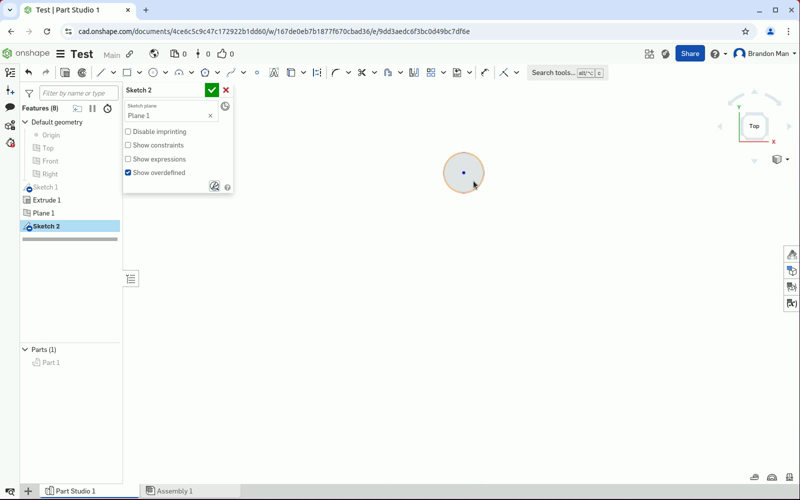
scroll(6)
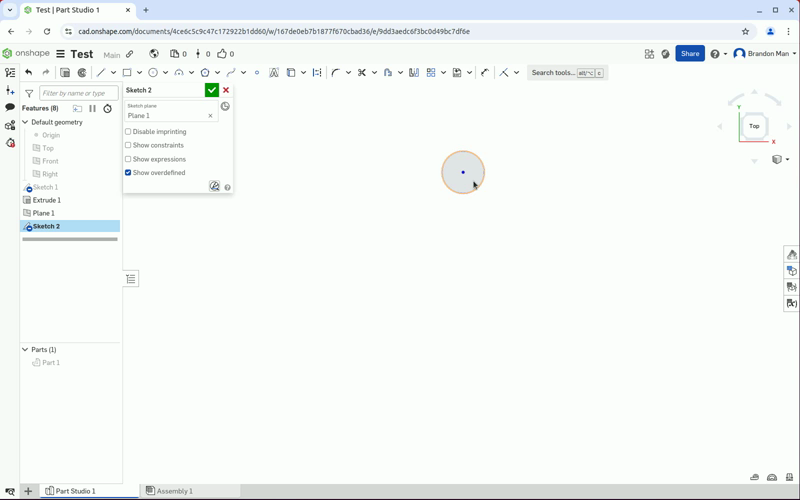
scroll(6)
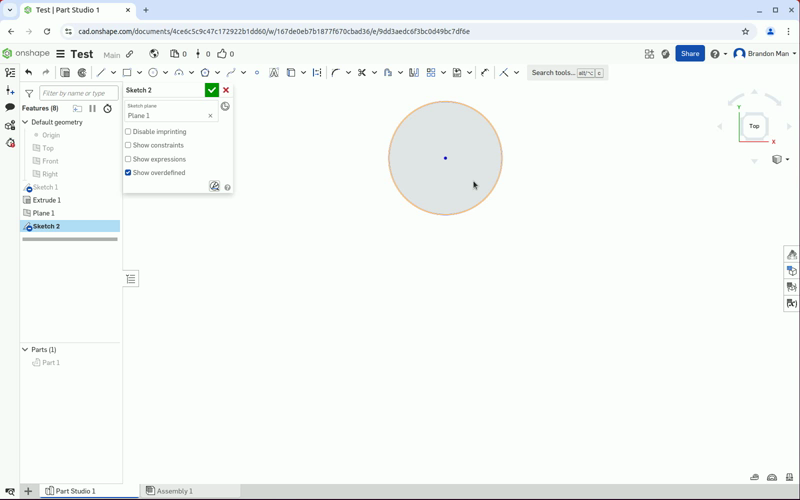
click(473, 180)
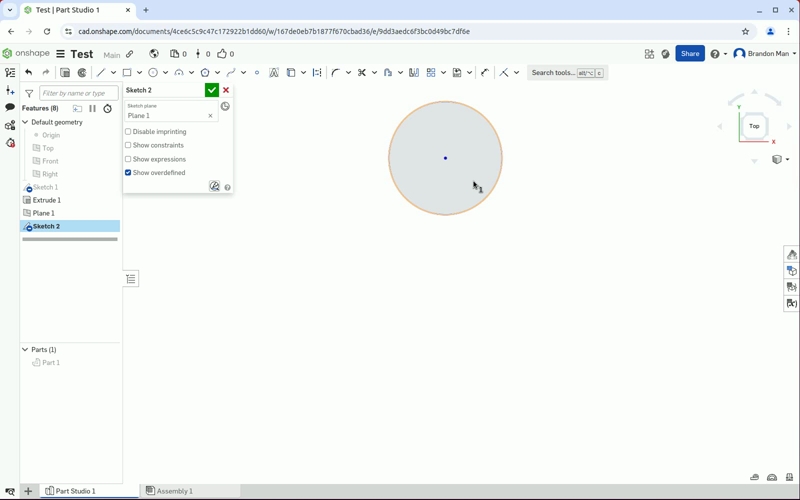
scroll(-6)
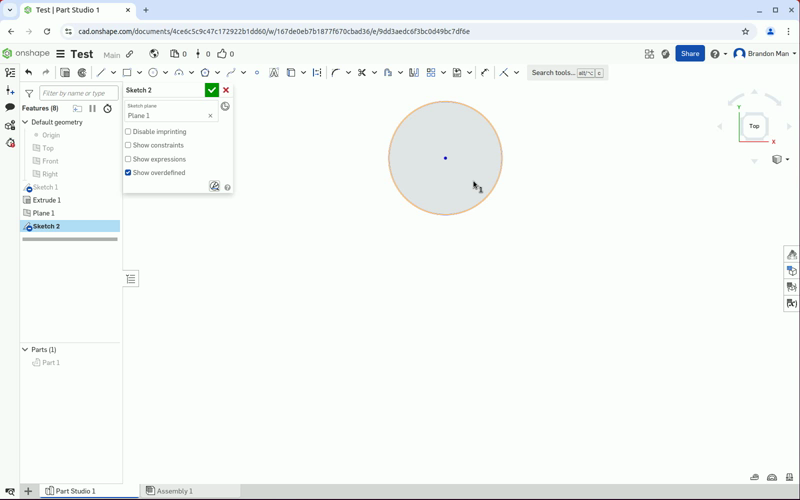
scroll(-6)
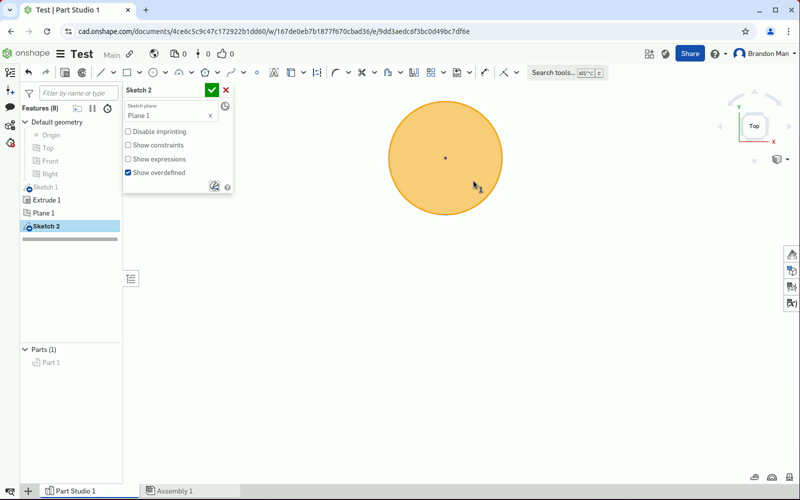
scroll(-6)
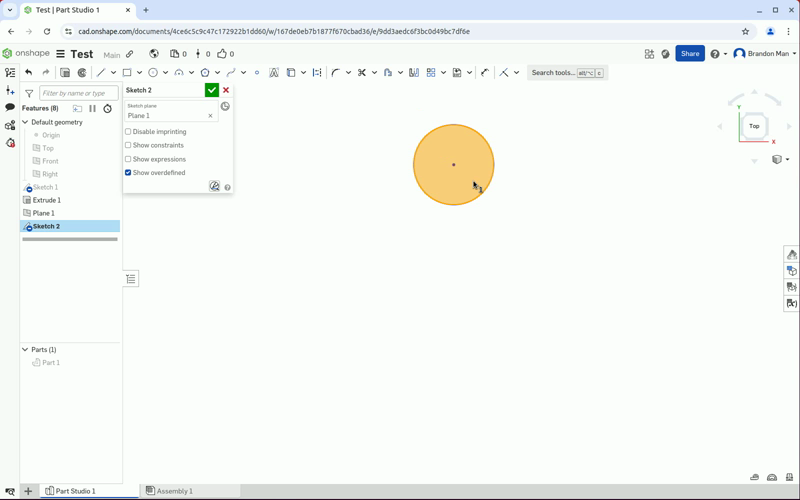
scroll(-6)
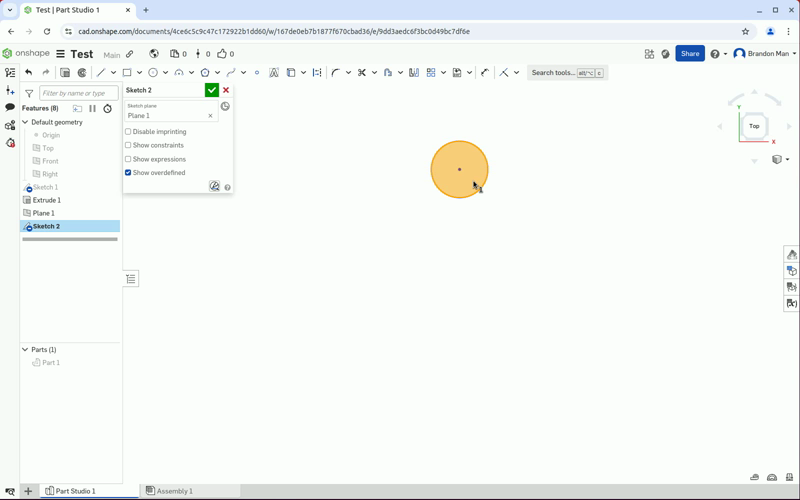
scroll(-6)
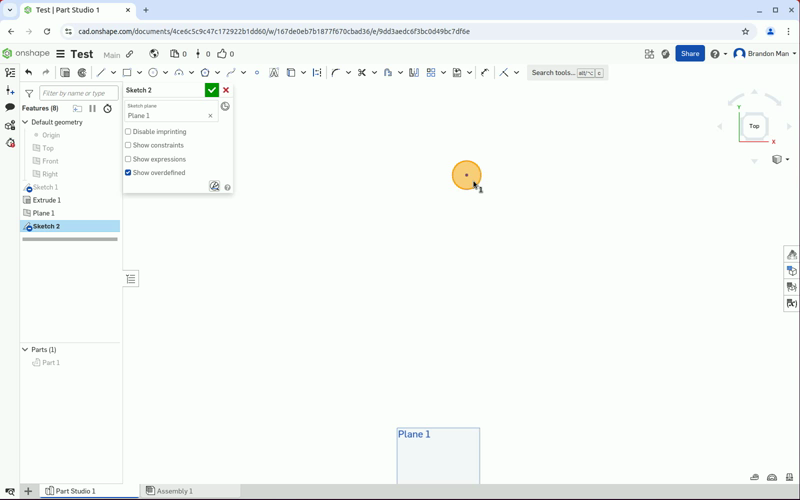
scroll(-6)
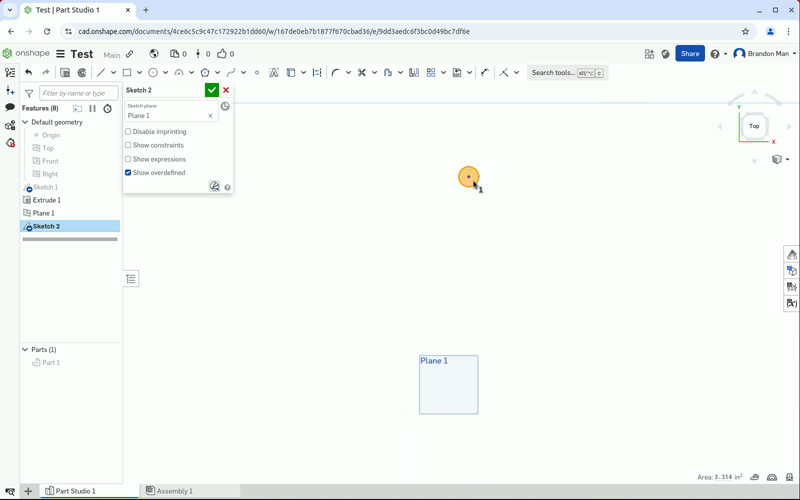
scroll(-6)
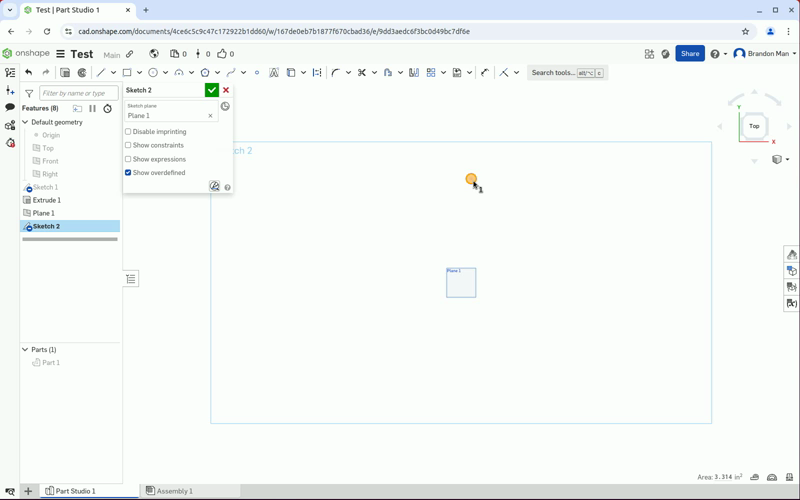
mouse_move(73, 352)
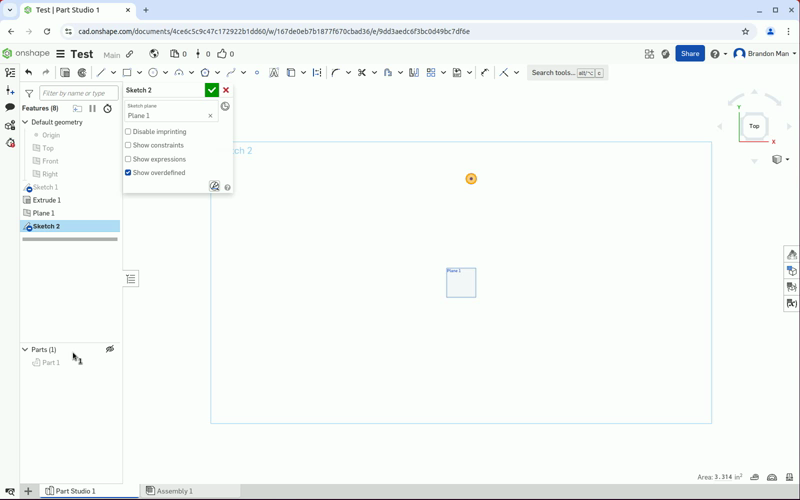
key(shift+y)
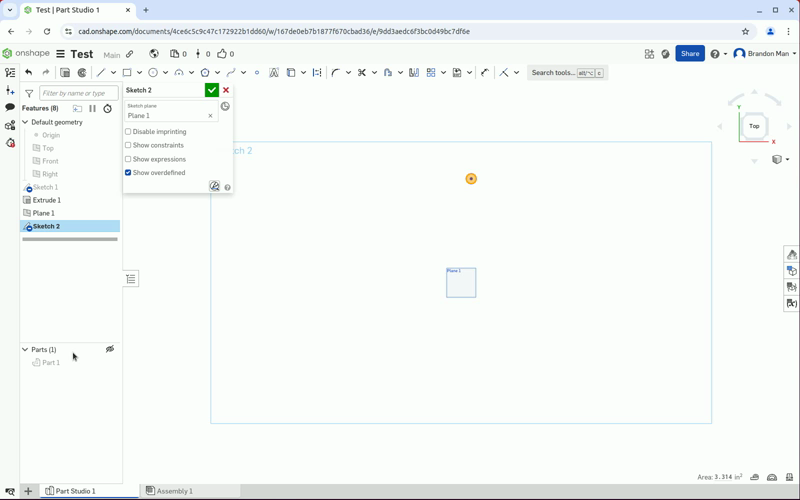
key(shift+e)
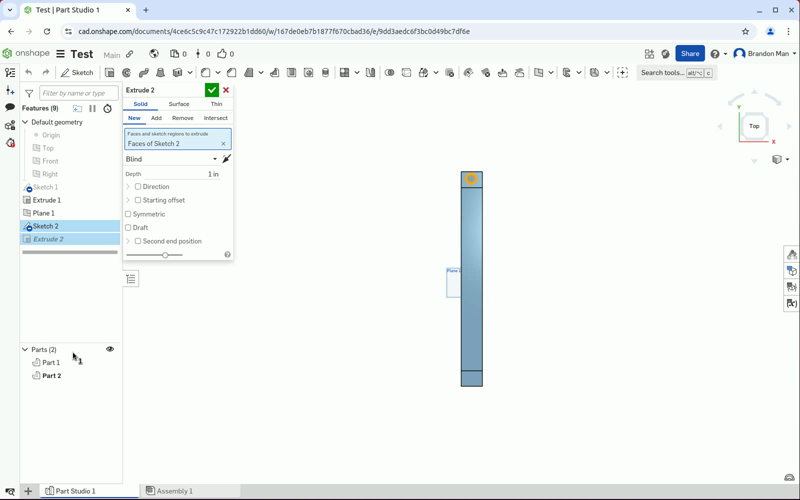
mouse_move(143, 106)
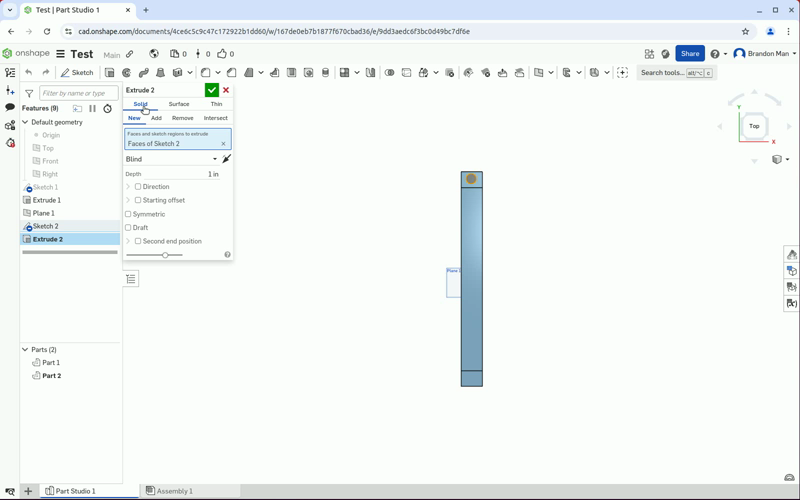
click(143, 106)
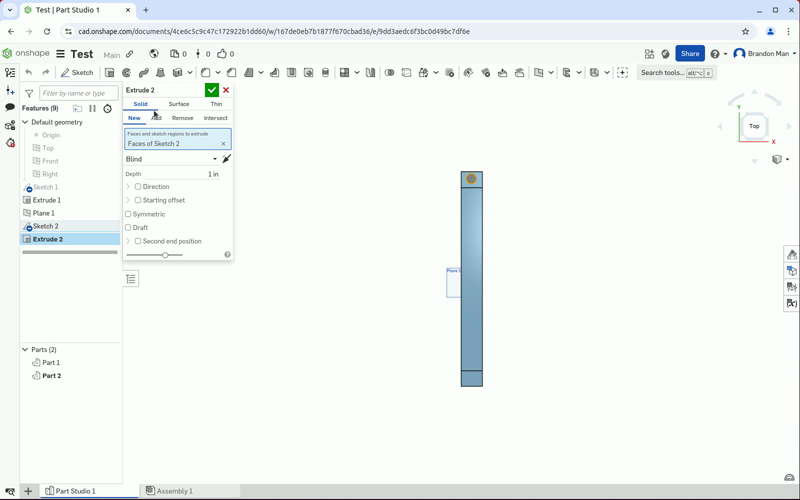
mouse_move(186, 120)
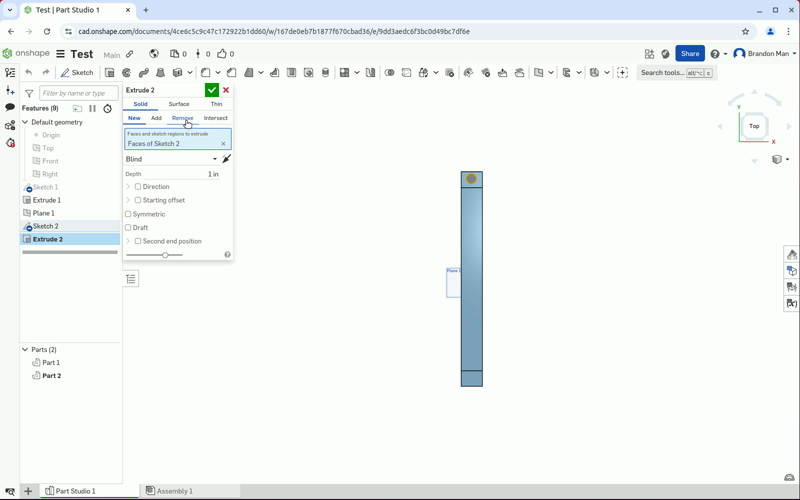
click(186, 120)
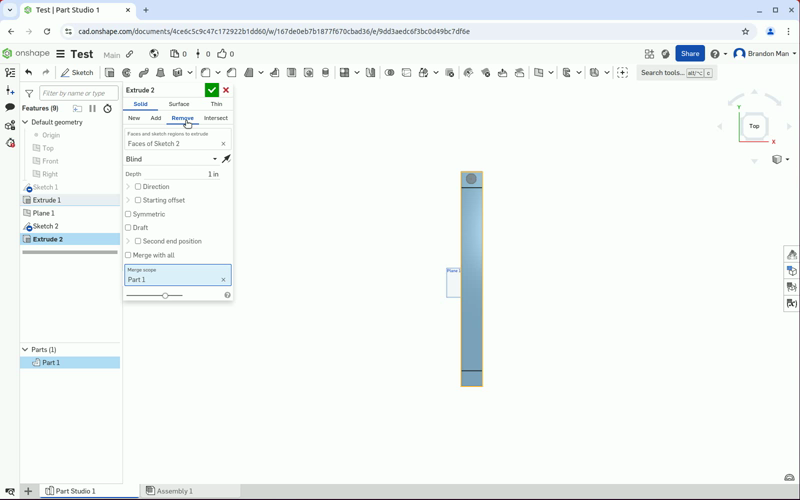
key(tab, 4)
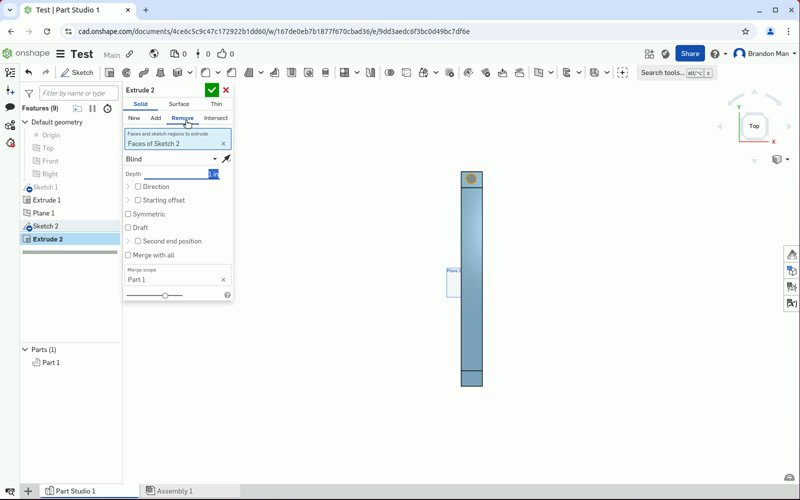
text(10.832)
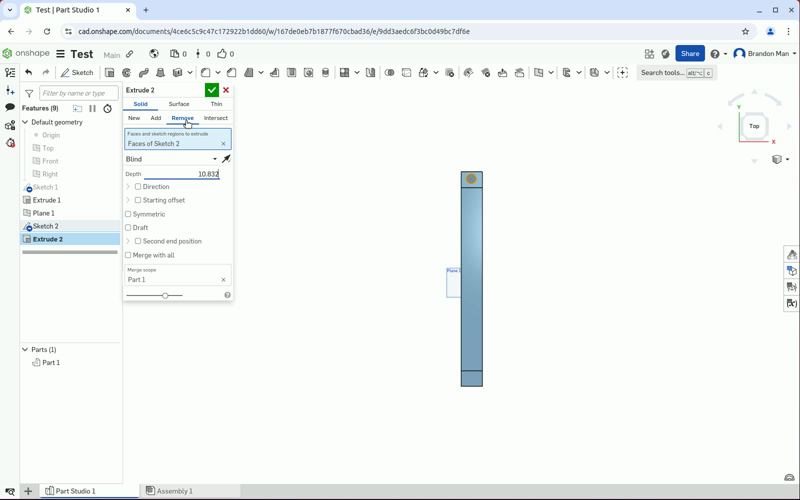
key(tab, 6)
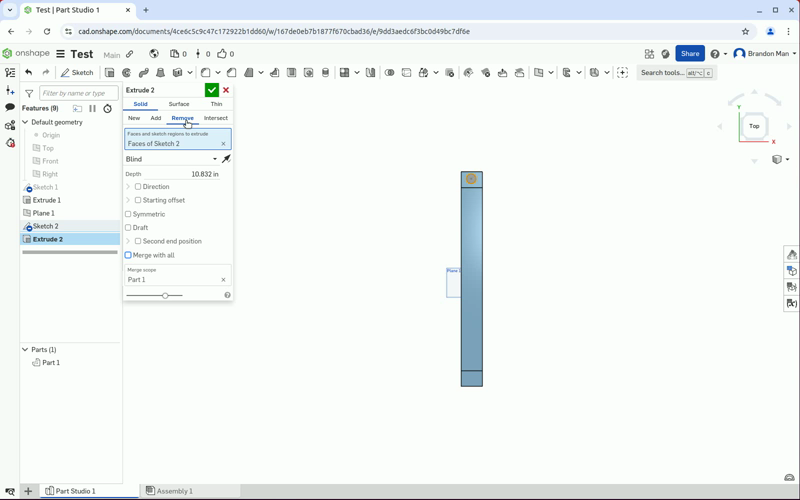
key(space)
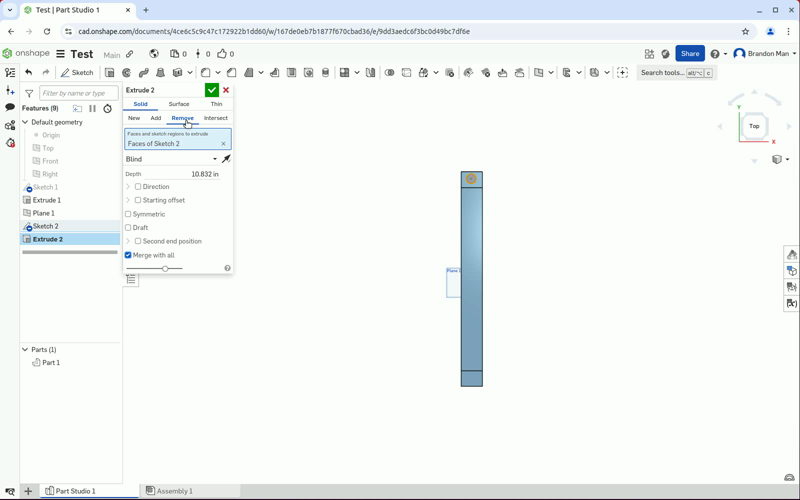
key(enter)
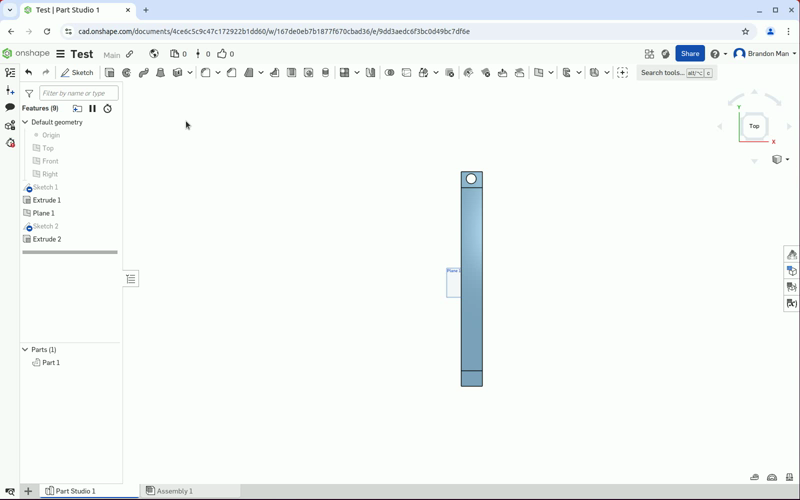
key(shift+h)
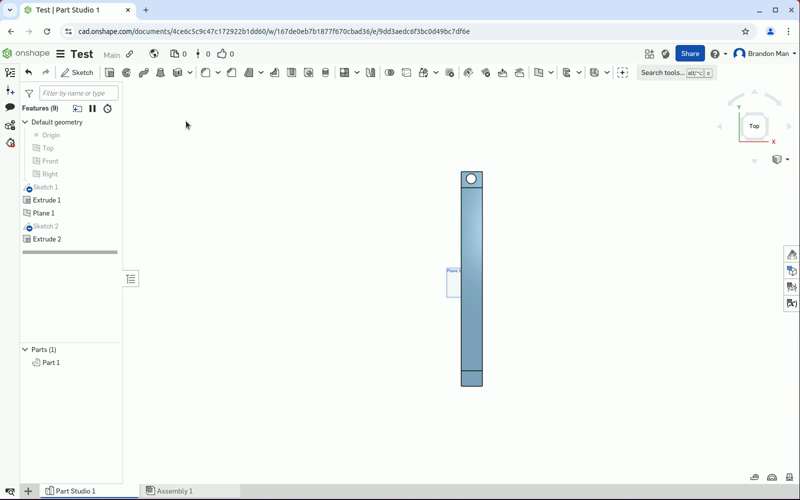
key(shift+h)
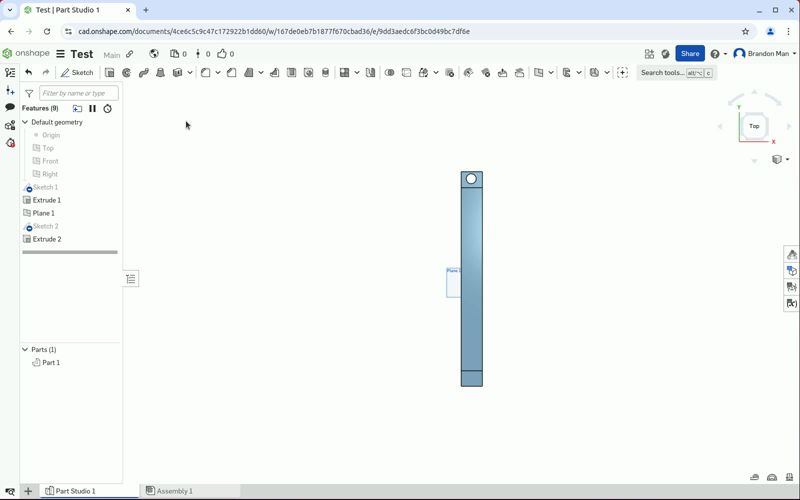
mouse_move(73, 189)
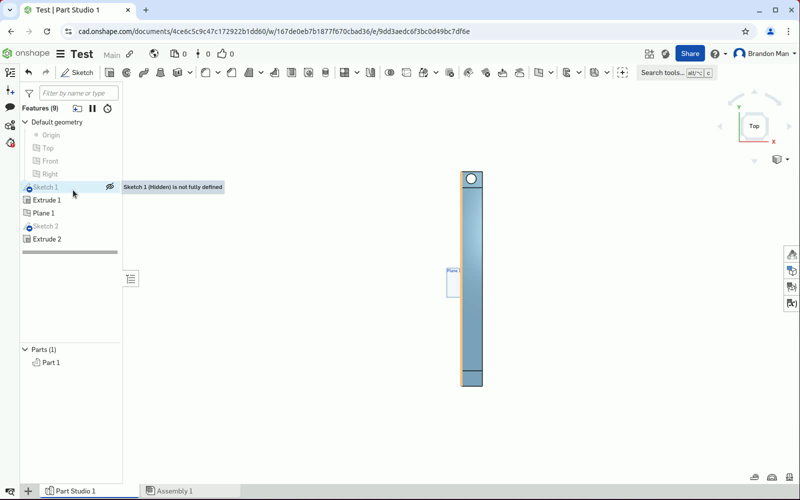
click(73, 189)
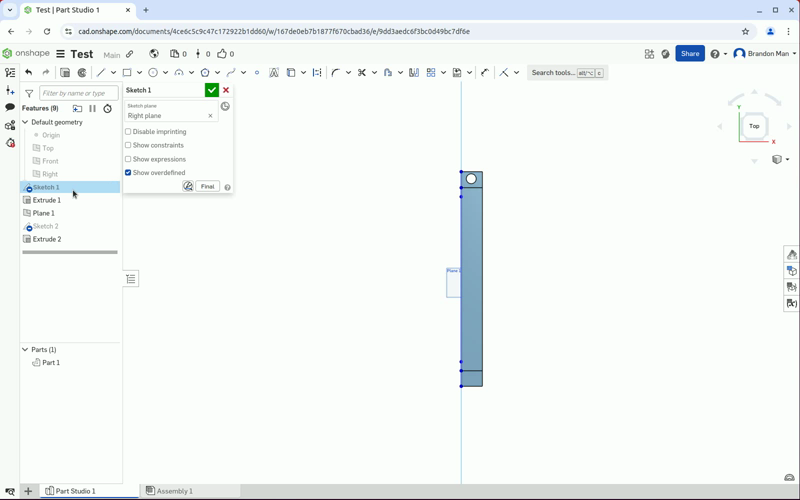
mouse_move(229, 92)
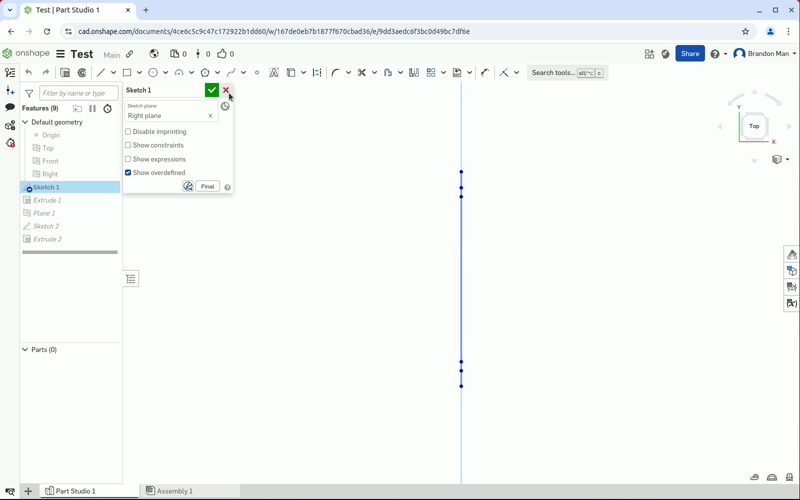
click(229, 92)
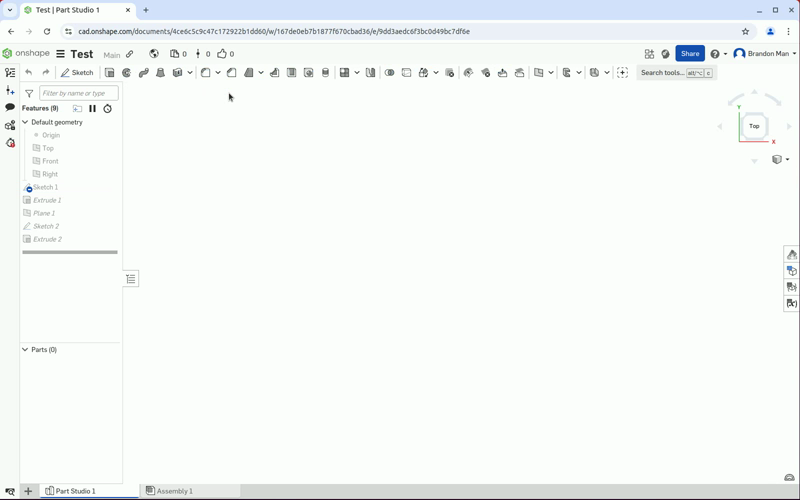
key(shift+s)
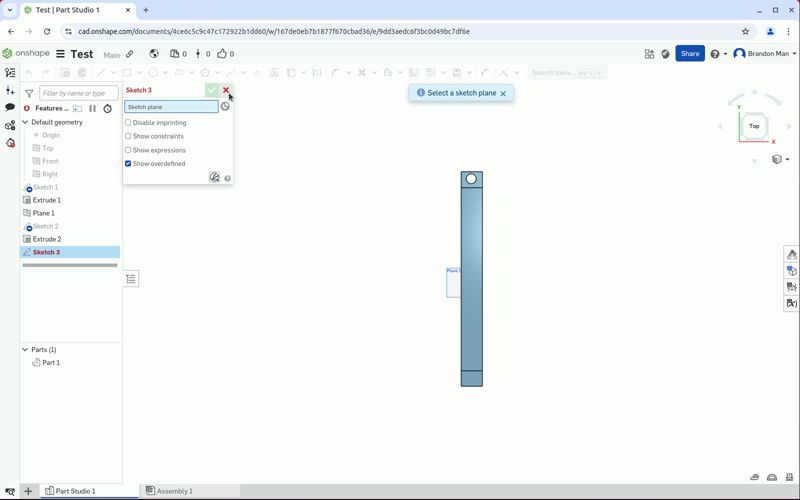
mouse_move(73, 215)
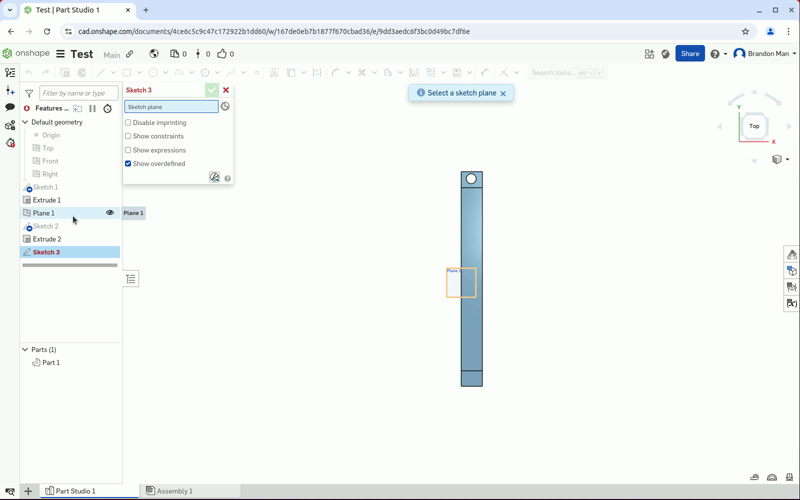
click(73, 215)
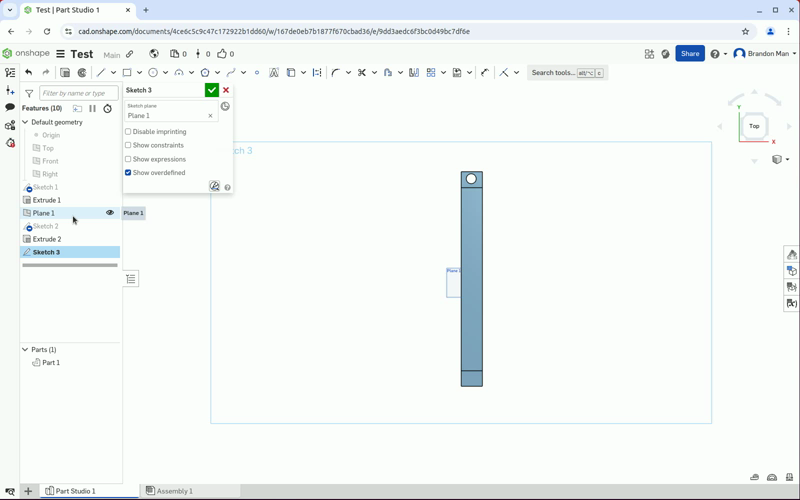
mouse_move(73, 352)
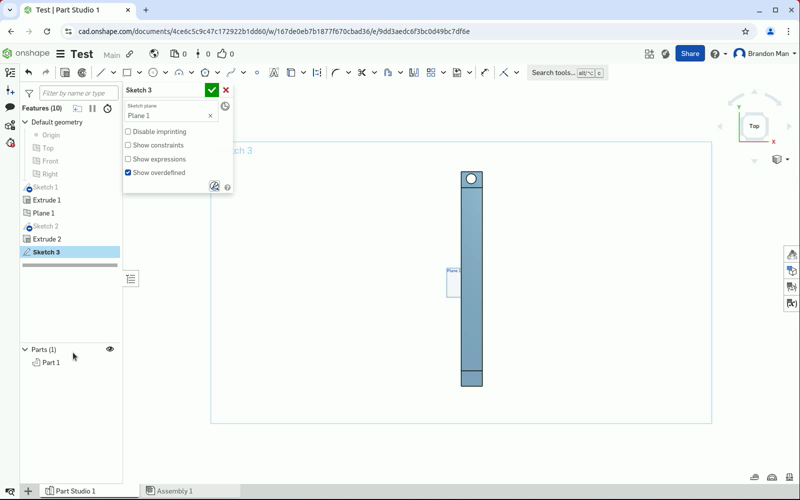
key(y)
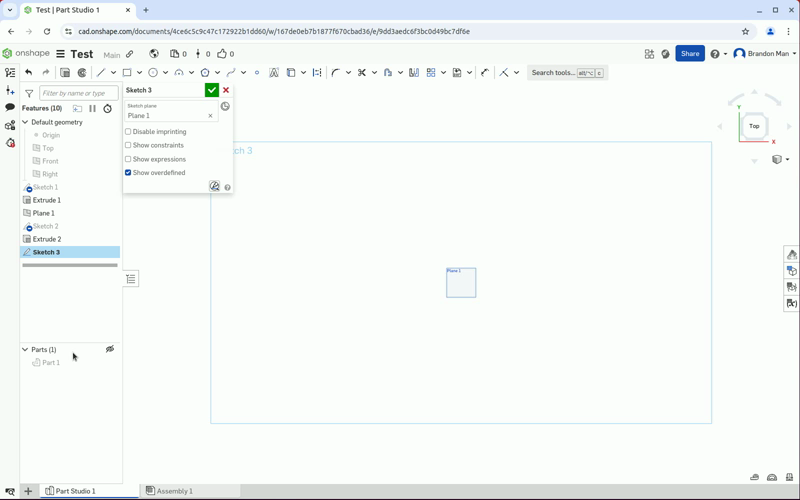
key(c)
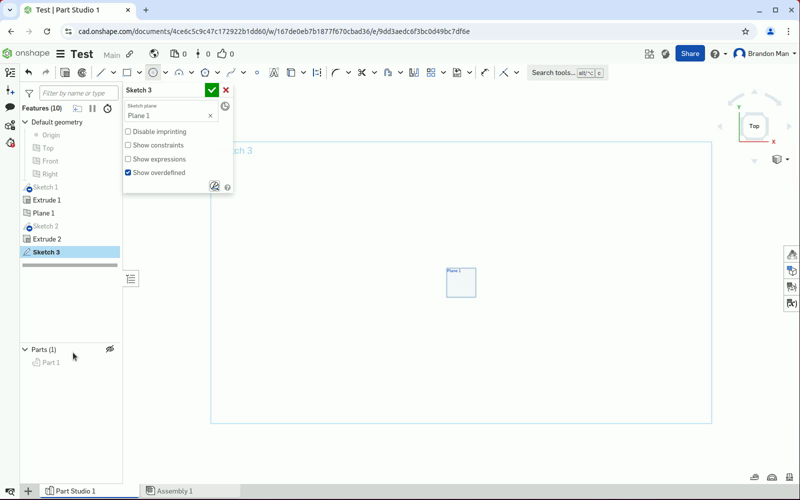
key_down(shift)
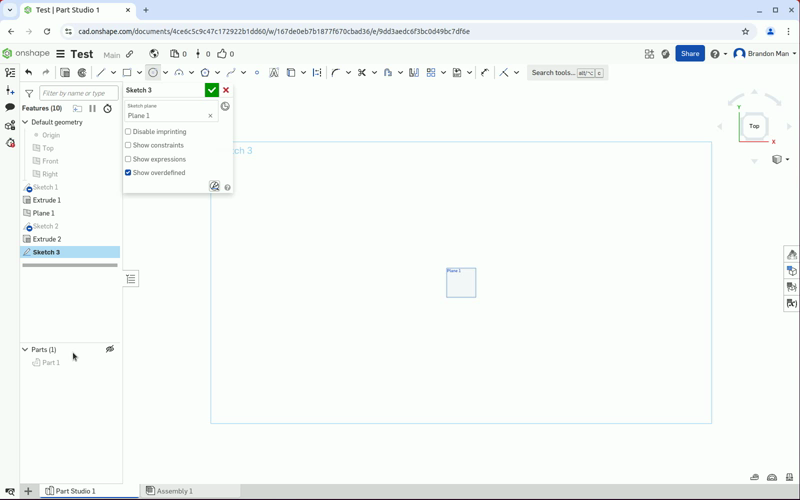
mouse_move(471, 378)
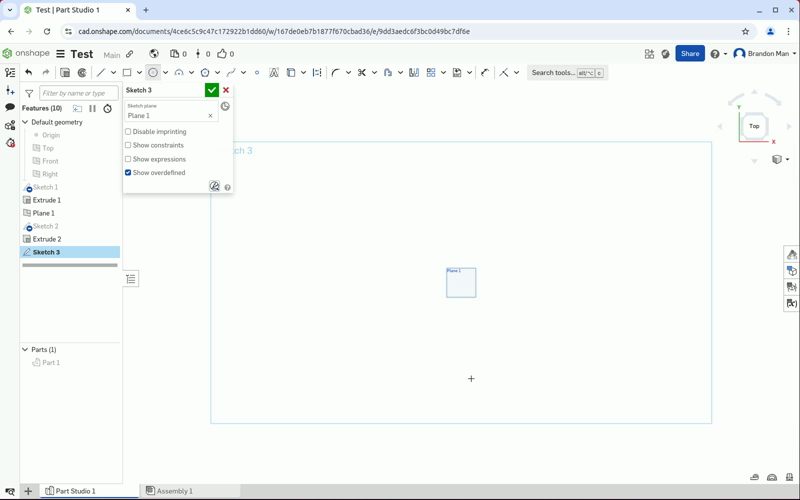
click(471, 378)
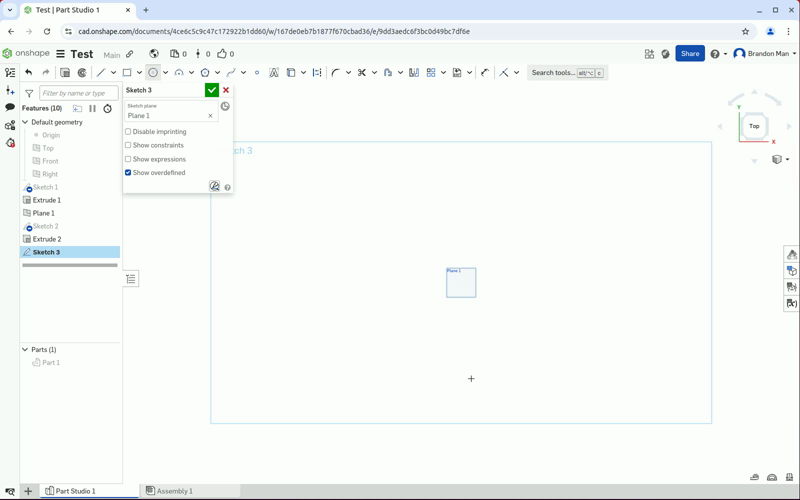
key_up(shift)
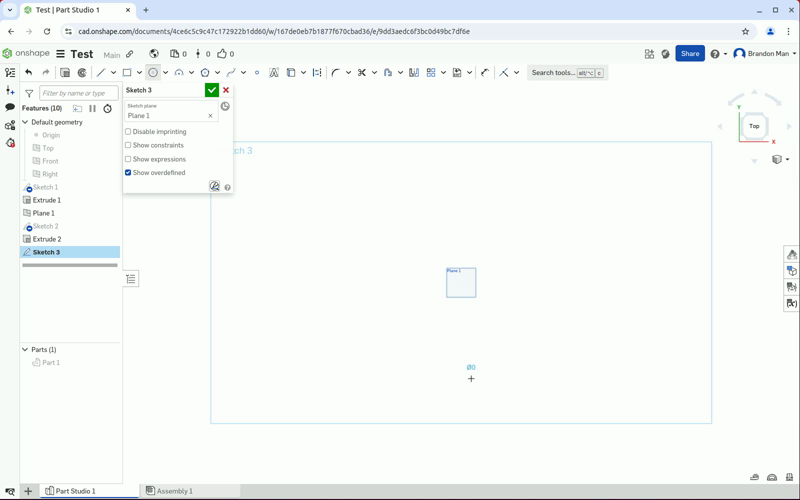
mouse_move(476, 378)
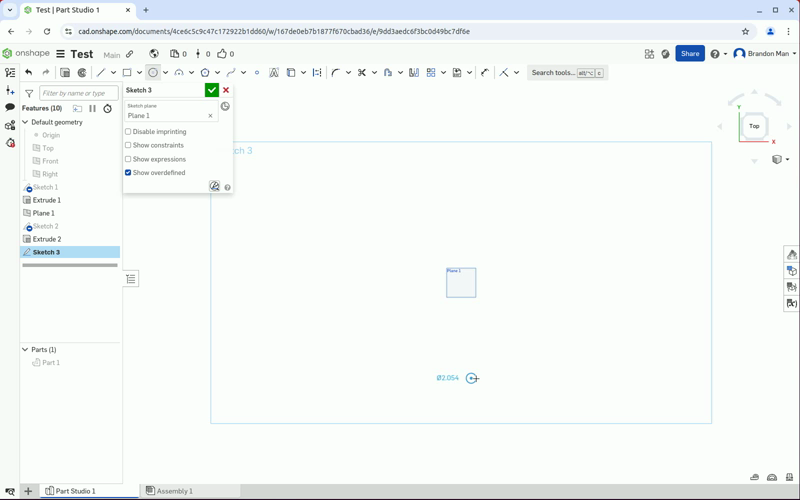
click(476, 378)
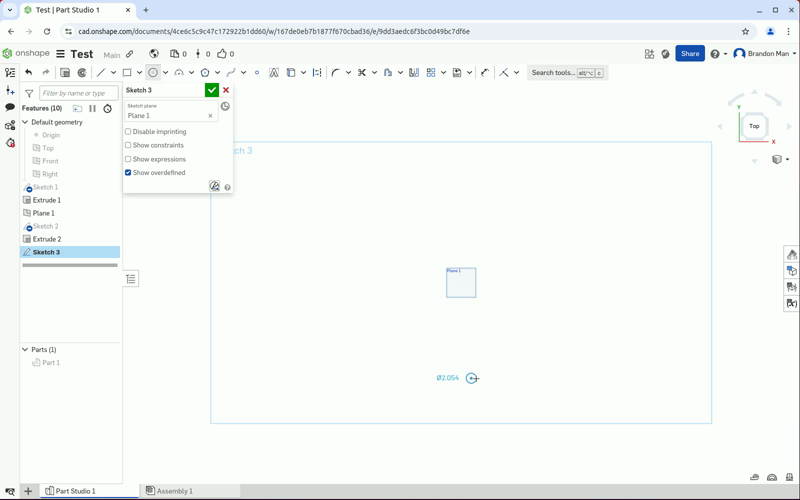
key(esc)
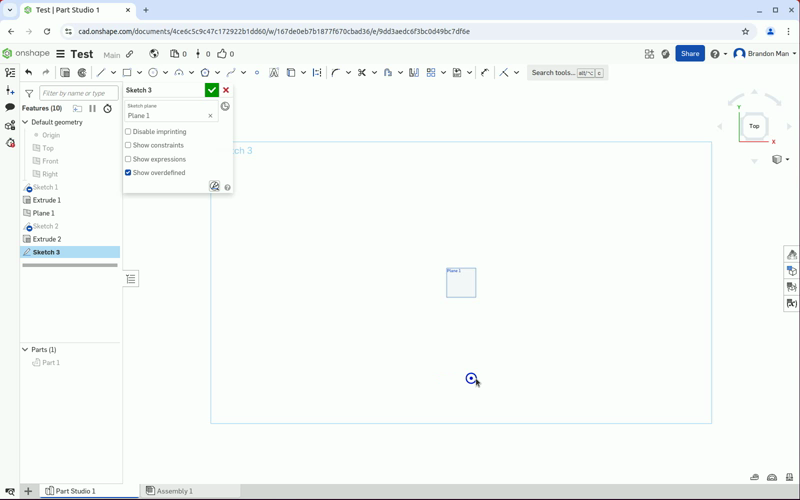
mouse_move(472, 381)
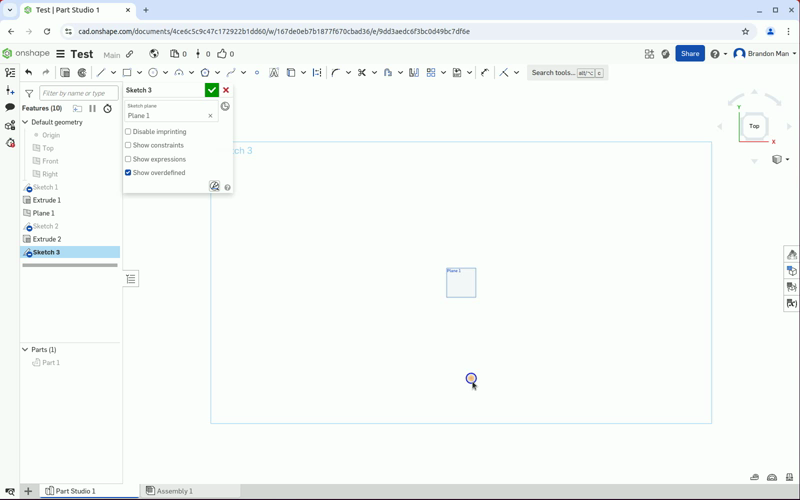
scroll(6)
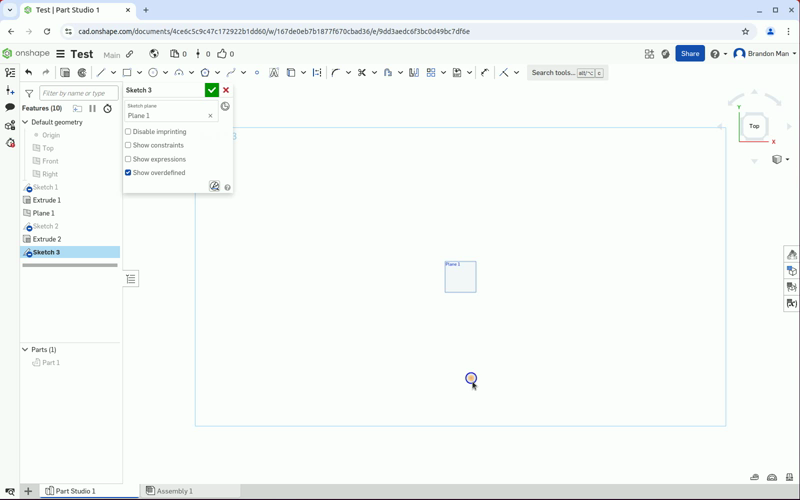
scroll(6)
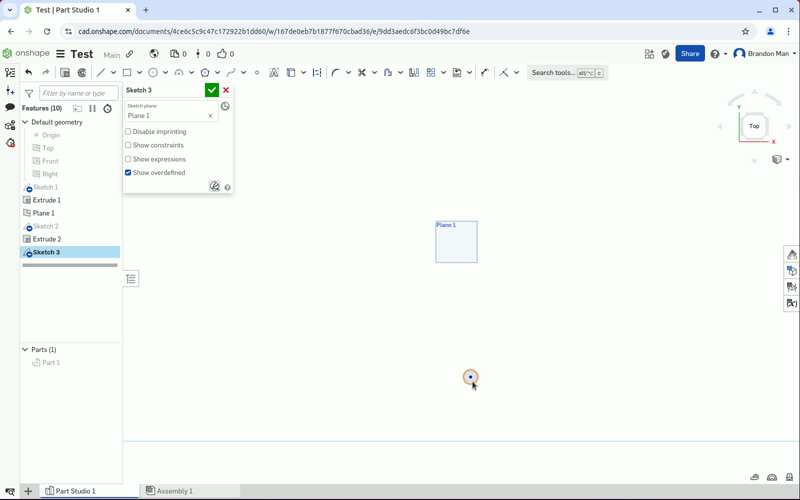
scroll(6)
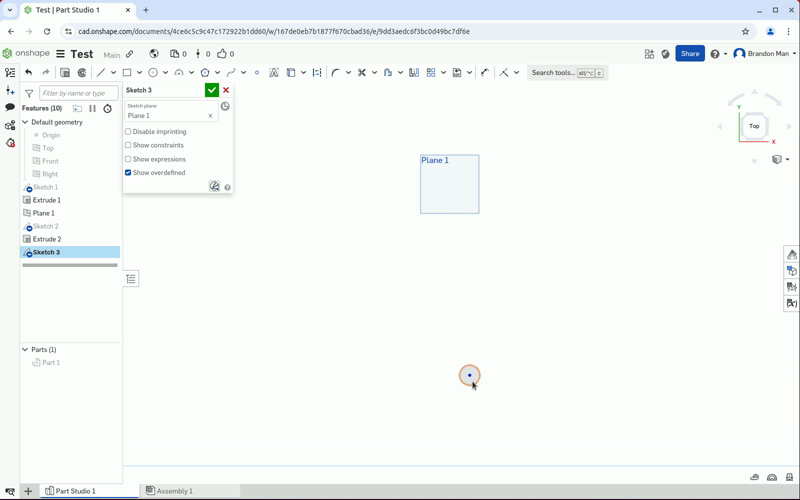
scroll(6)
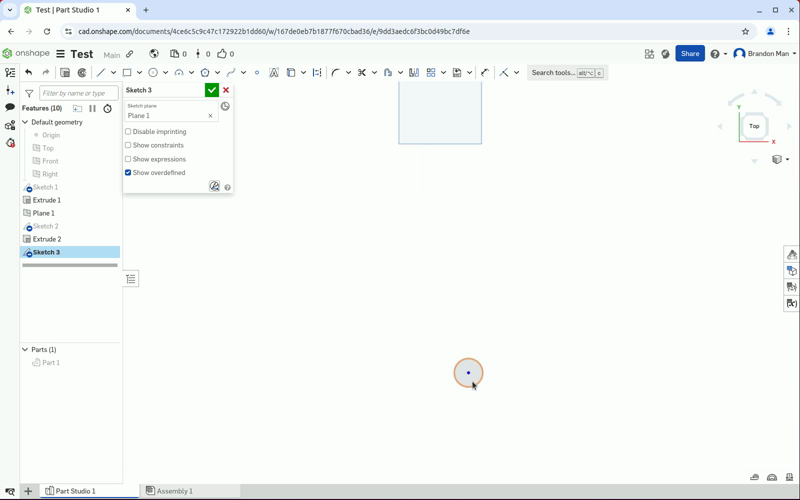
scroll(6)
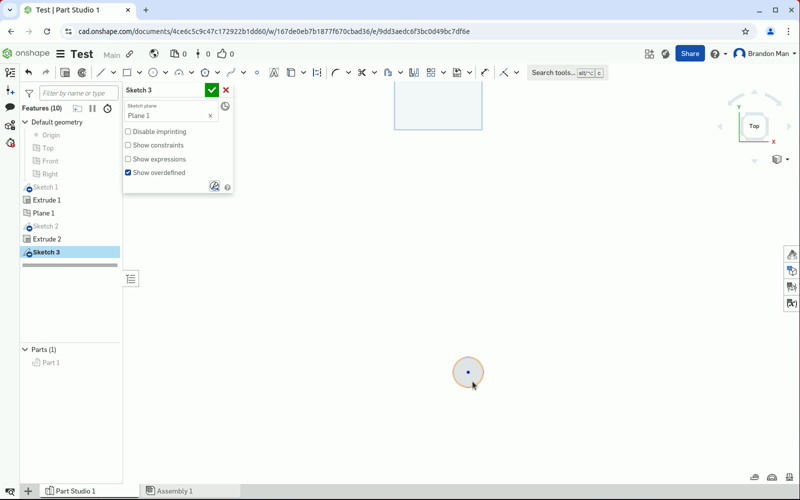
scroll(6)
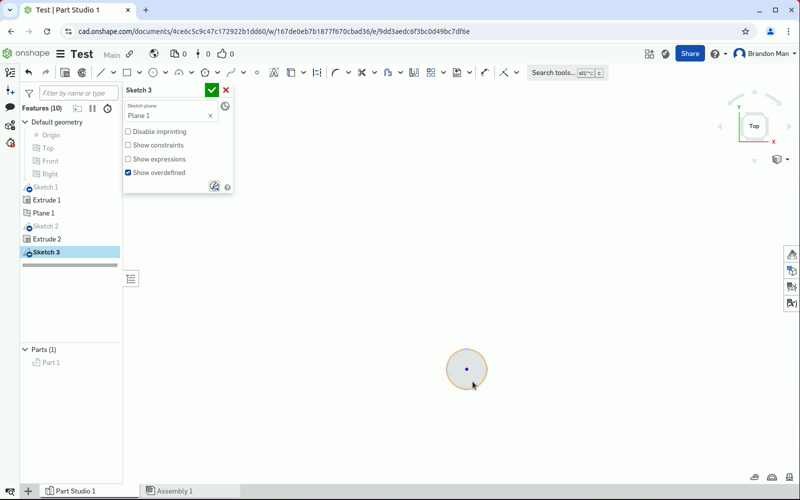
scroll(6)
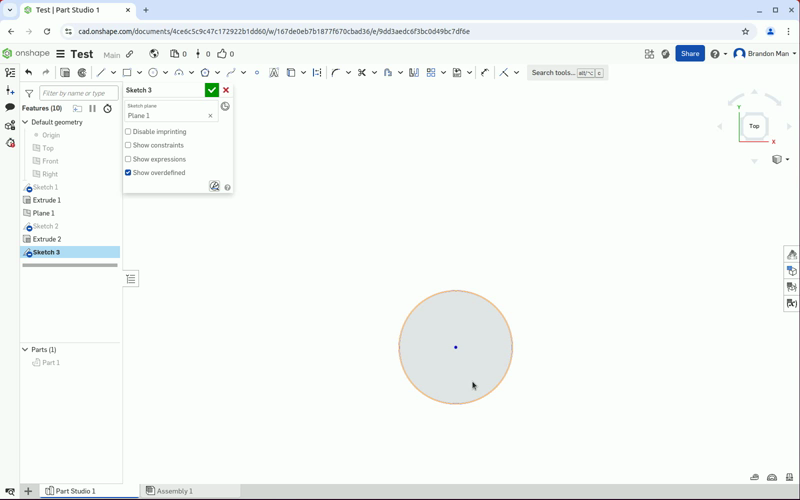
click(472, 381)
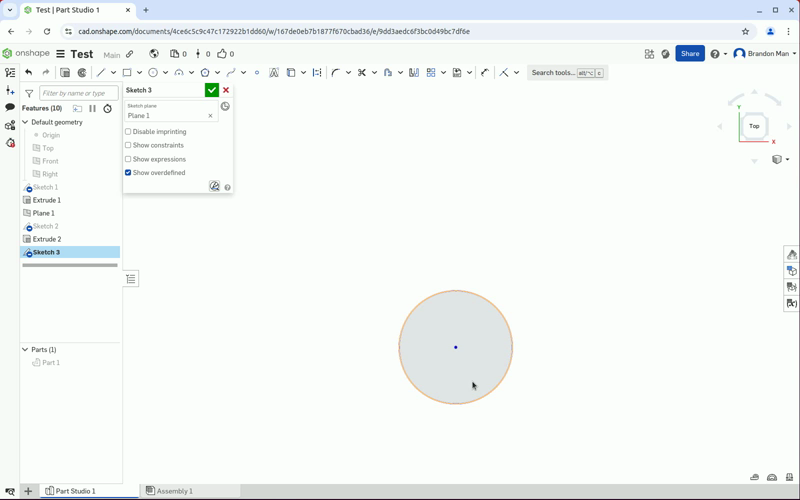
scroll(-6)
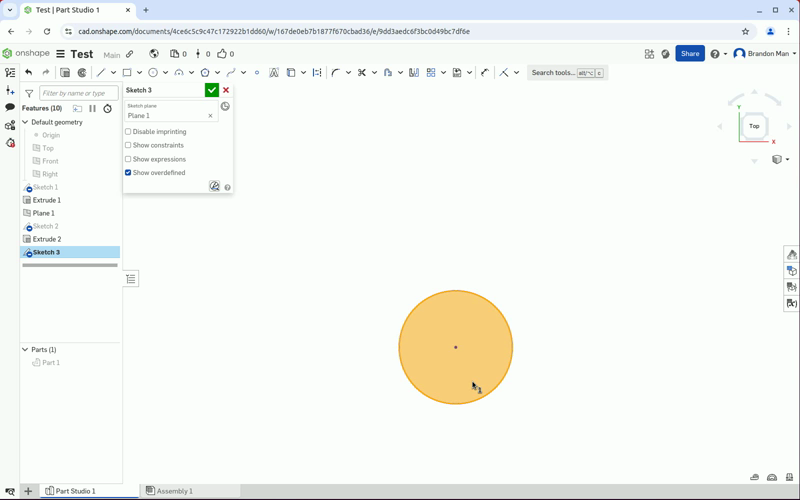
scroll(-6)
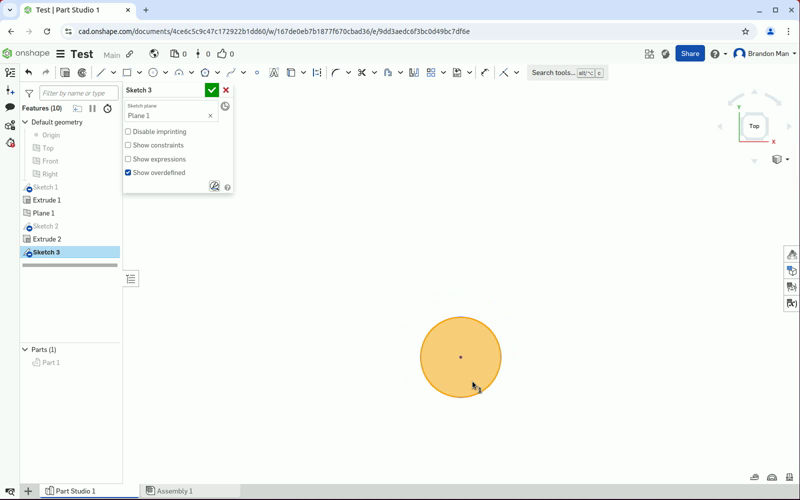
scroll(-6)
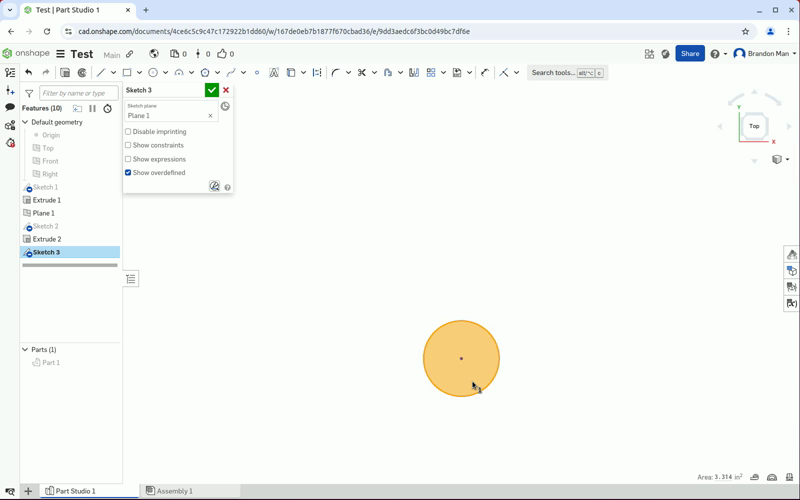
scroll(-6)
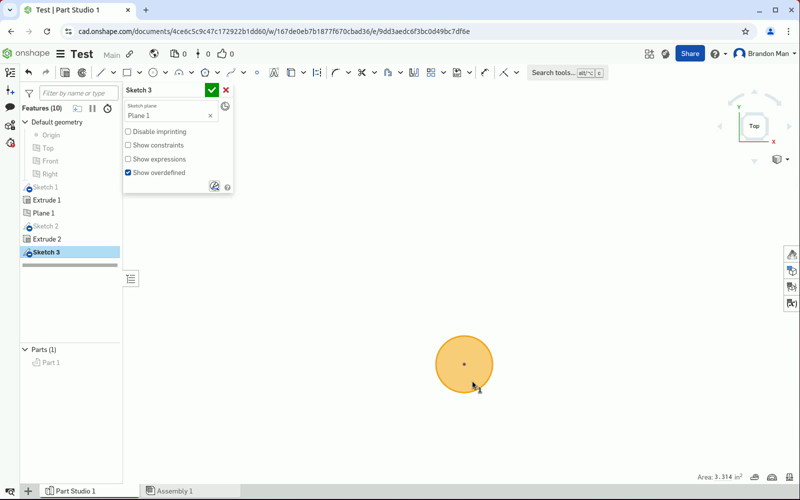
scroll(-6)
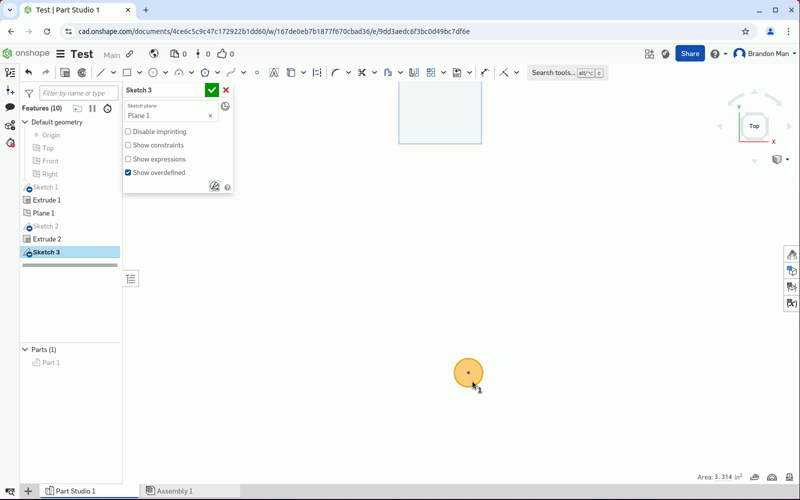
scroll(-6)
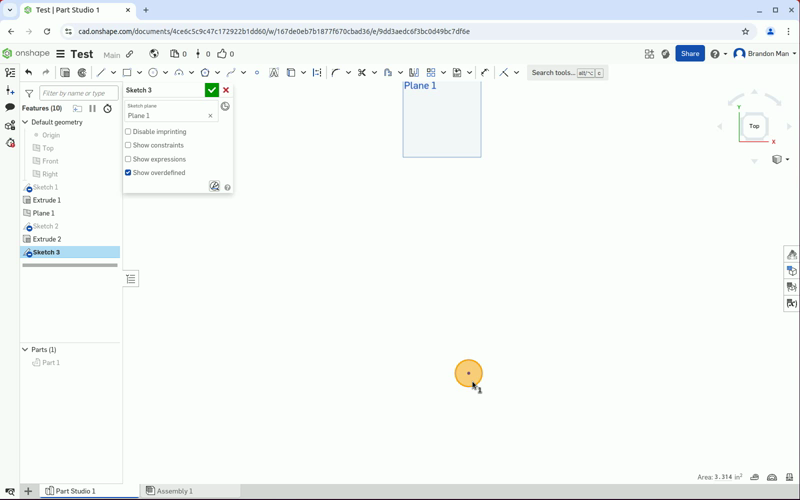
scroll(-6)
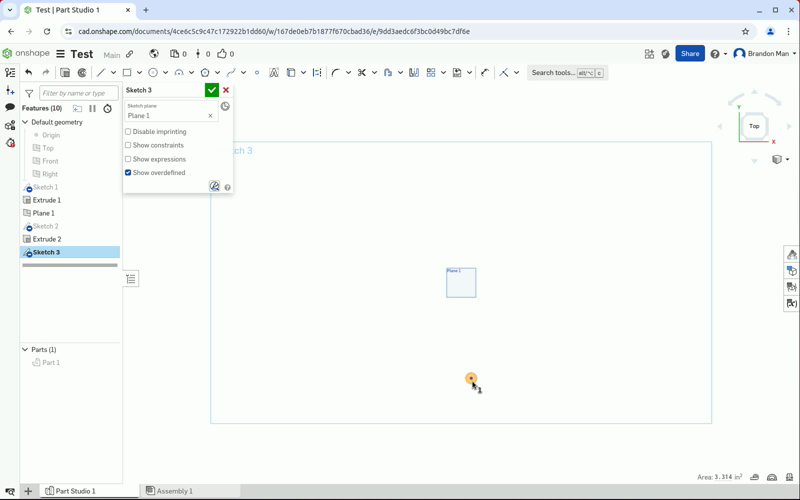
mouse_move(73, 352)
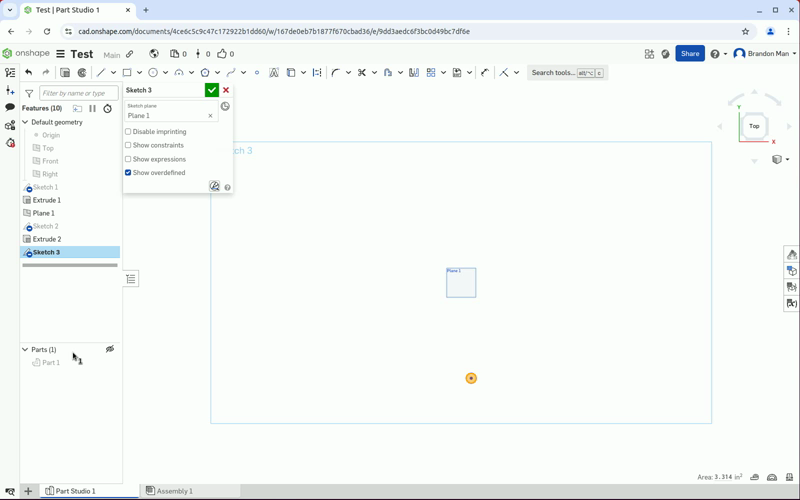
key(shift+y)
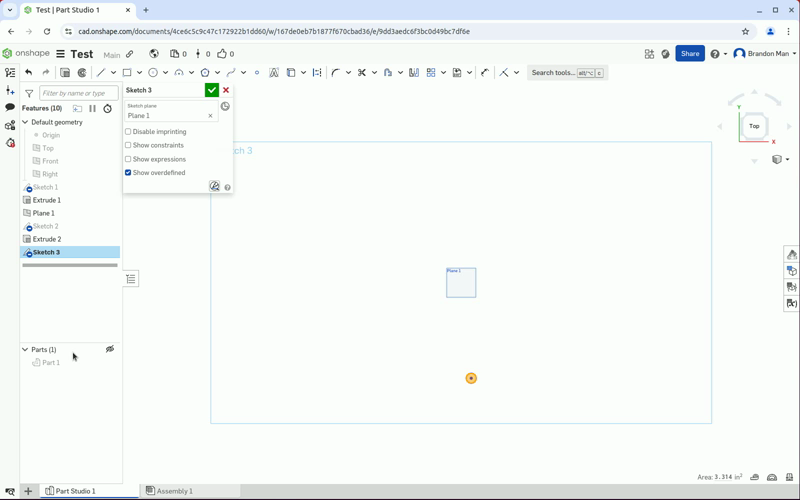
key(shift+e)
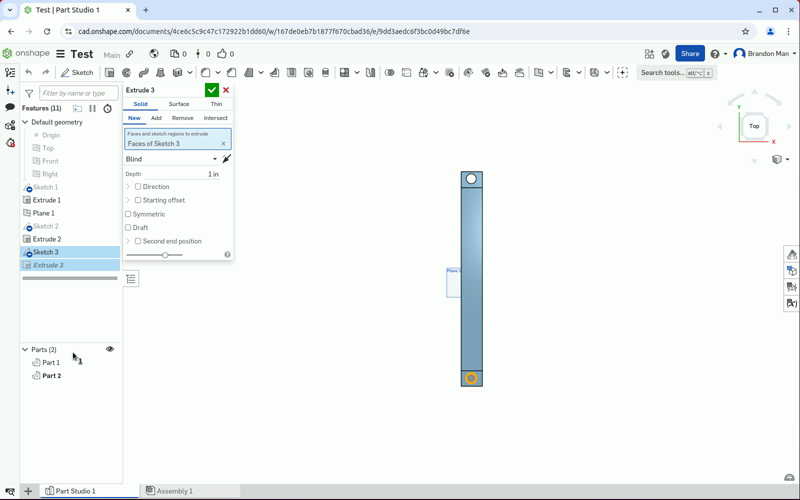
mouse_move(143, 106)
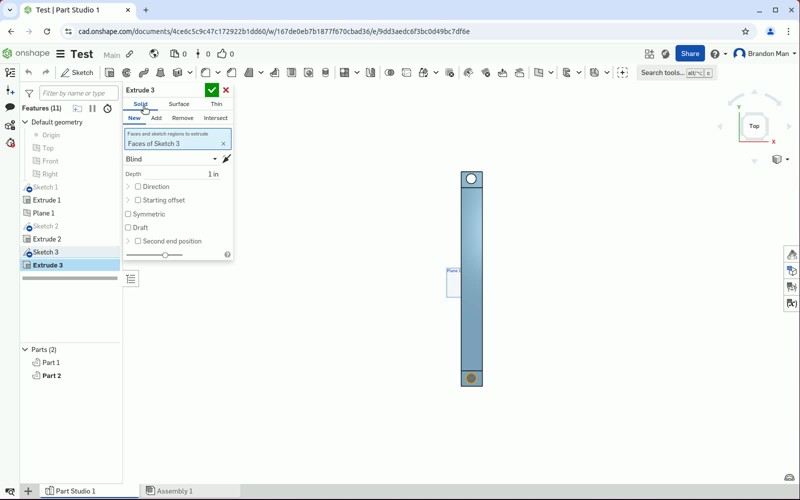
click(143, 106)
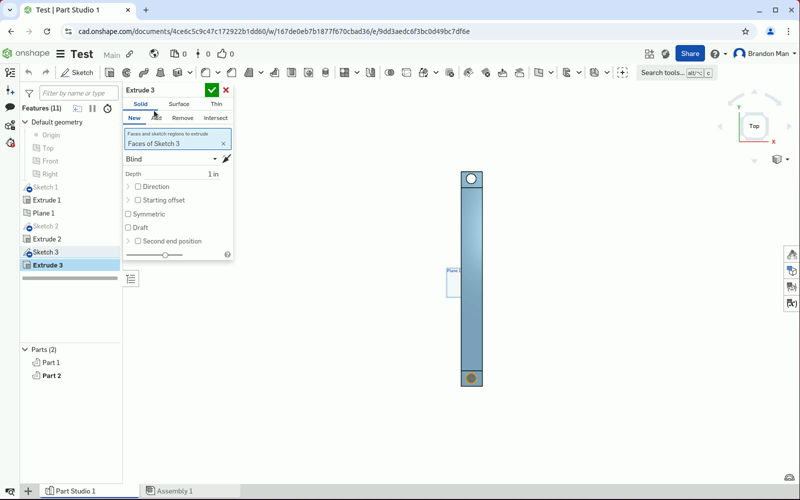
mouse_move(186, 120)
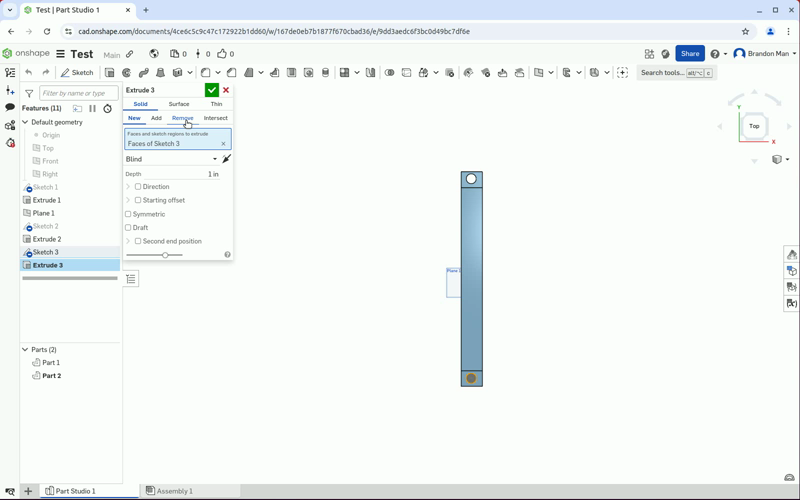
click(186, 120)
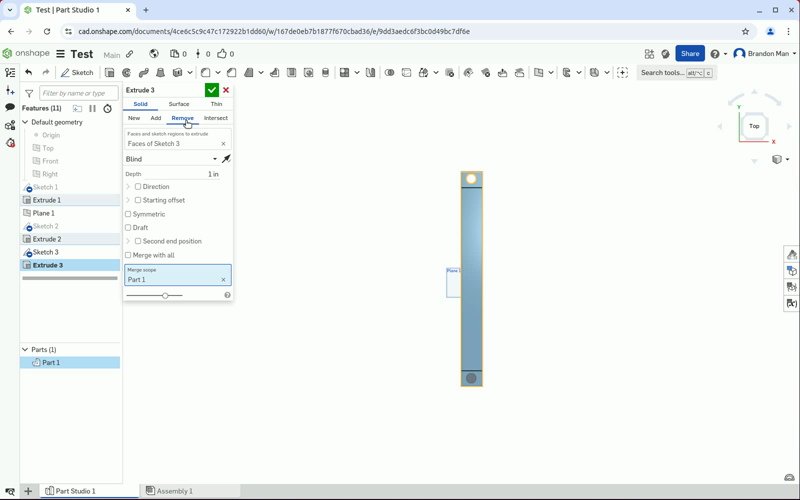
key(tab, 4)
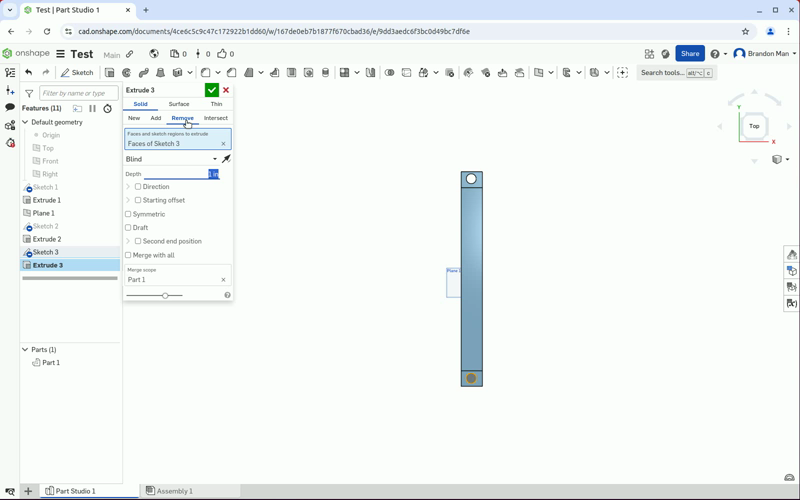
text(10.832)
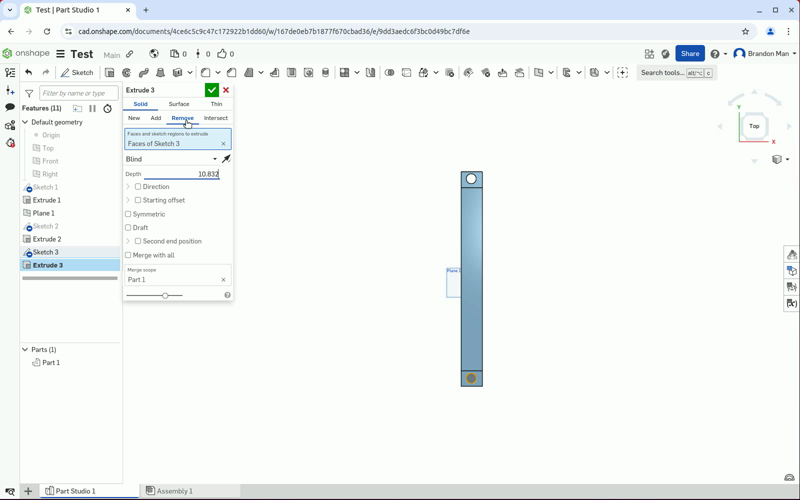
key(tab, 6)
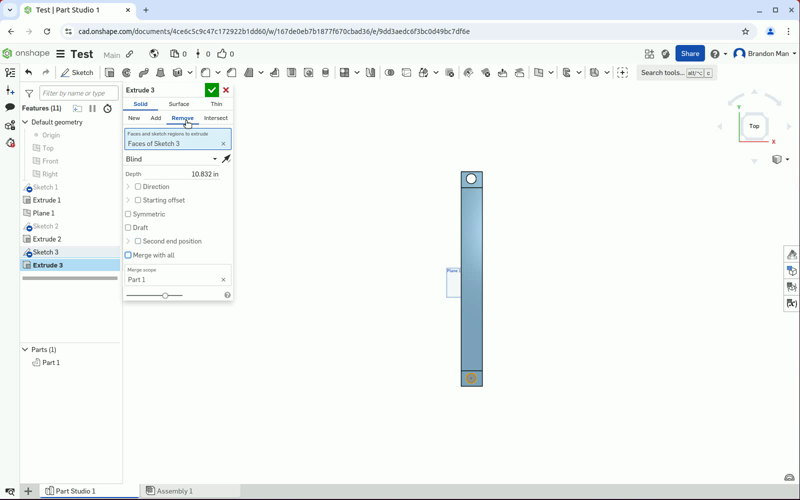
key(space)
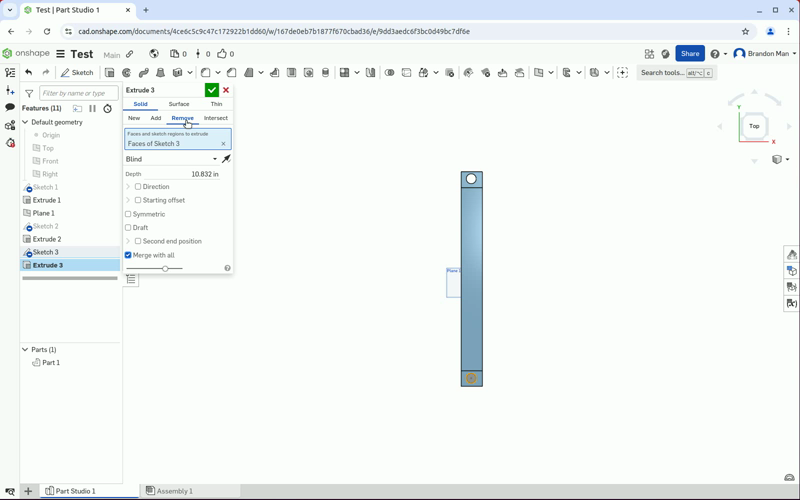
key(enter)
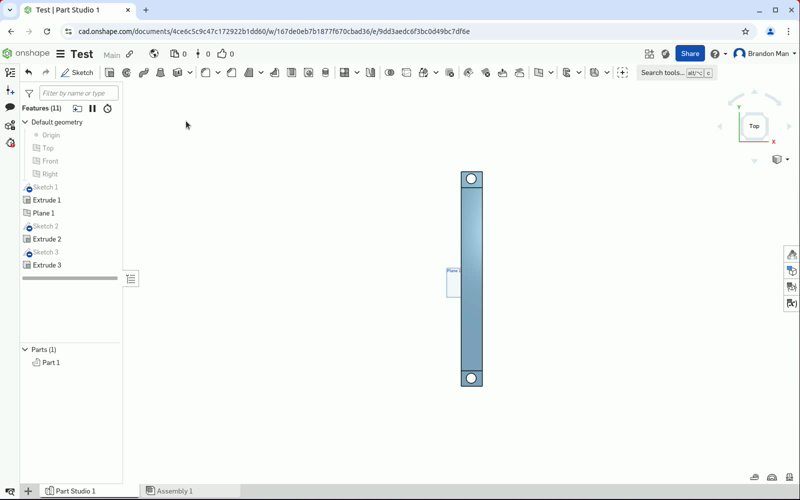
key(shift+h)
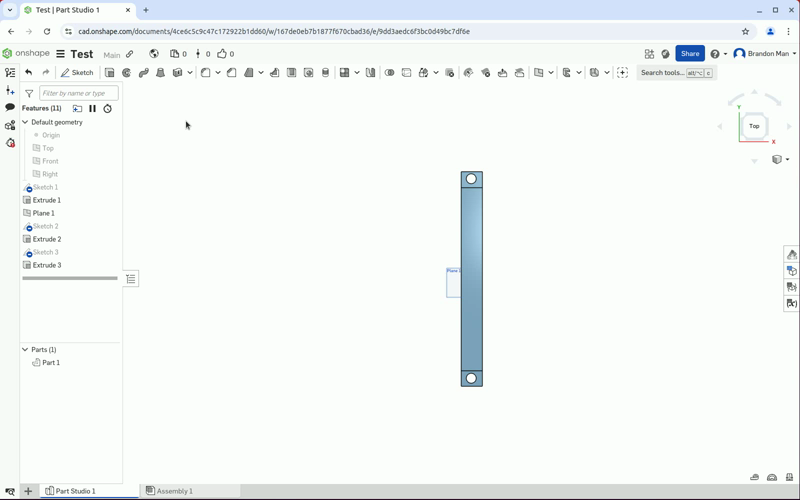
key(shift+h)
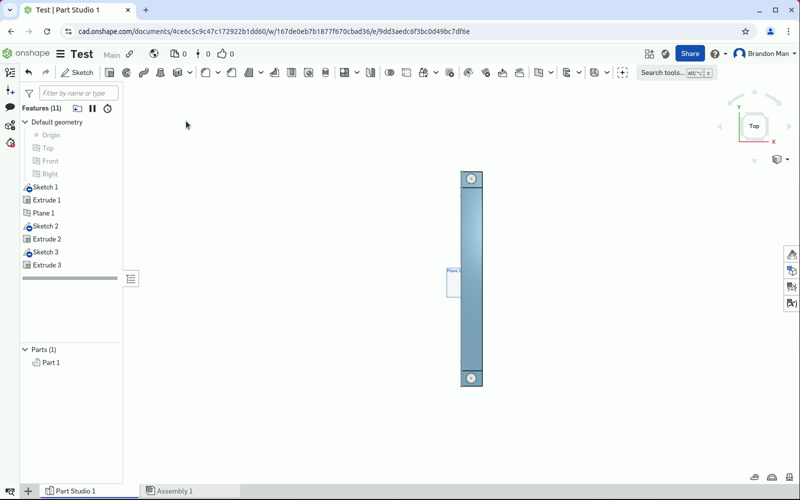
key(shift+7)
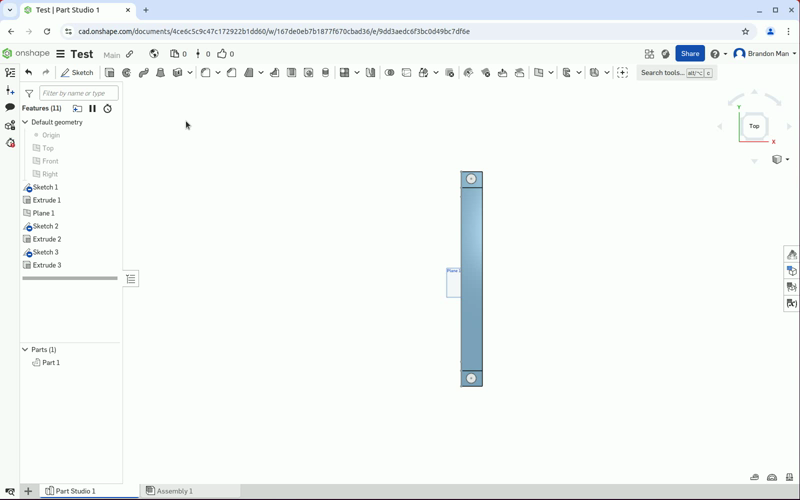
key(up, 3)
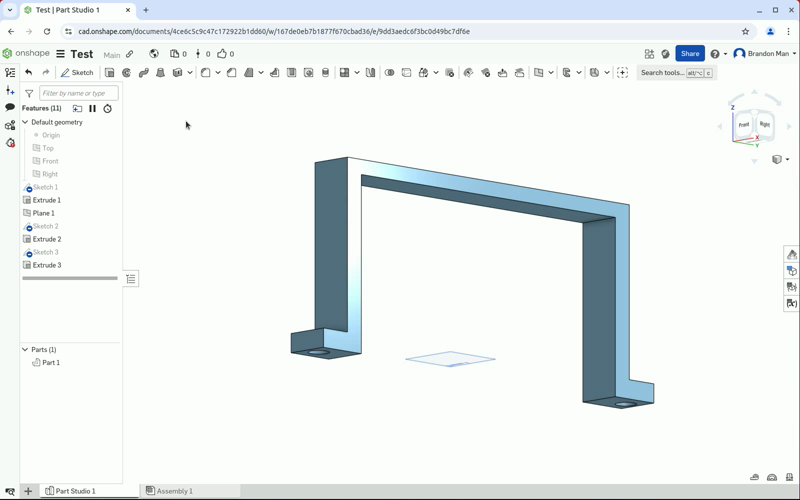
key(left, 3)
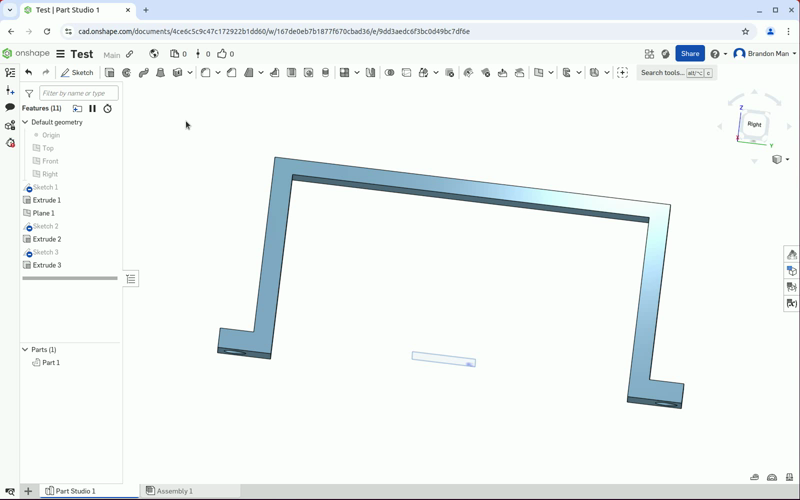
key(right, 3)
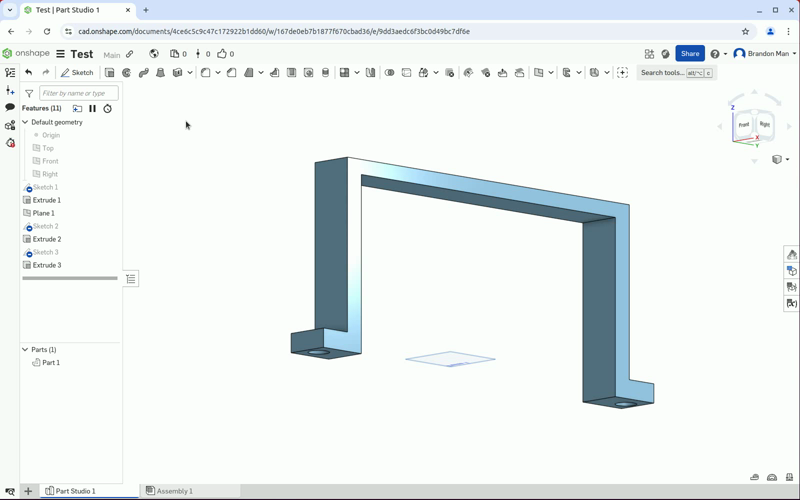
key(down, 3)
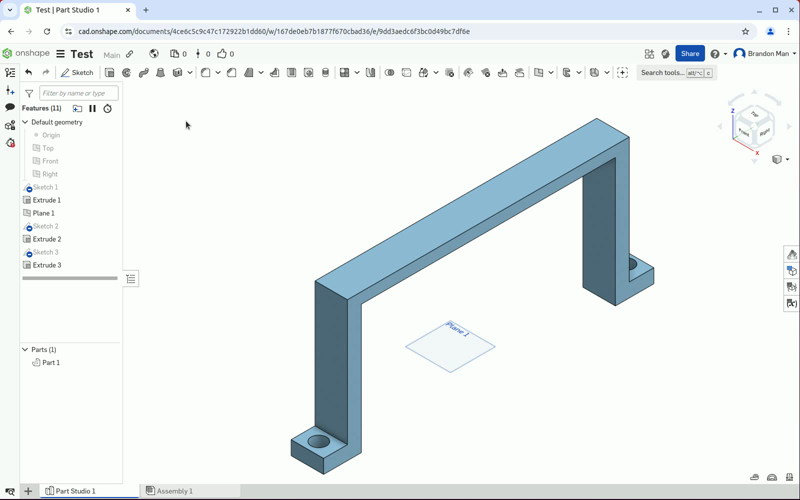
mouse_move(73, 189)
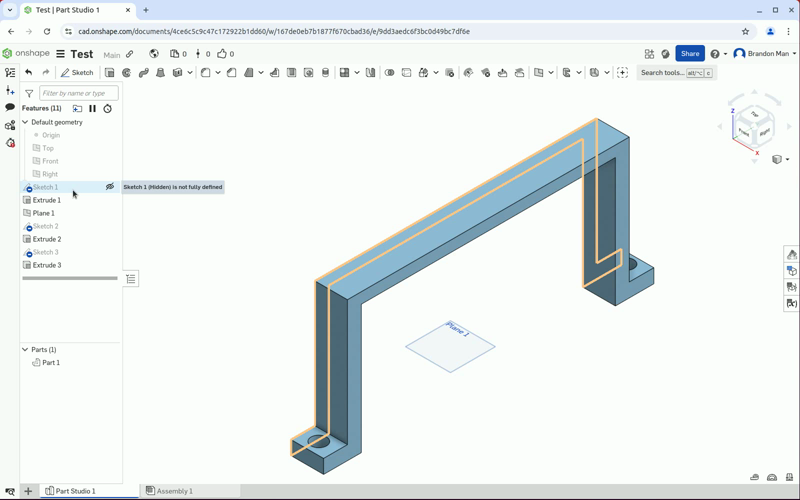
click(73, 189)